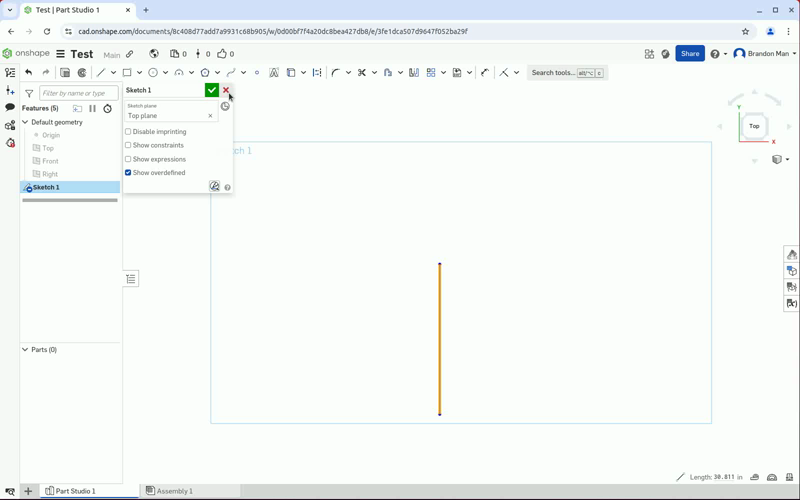
key(shift+h)
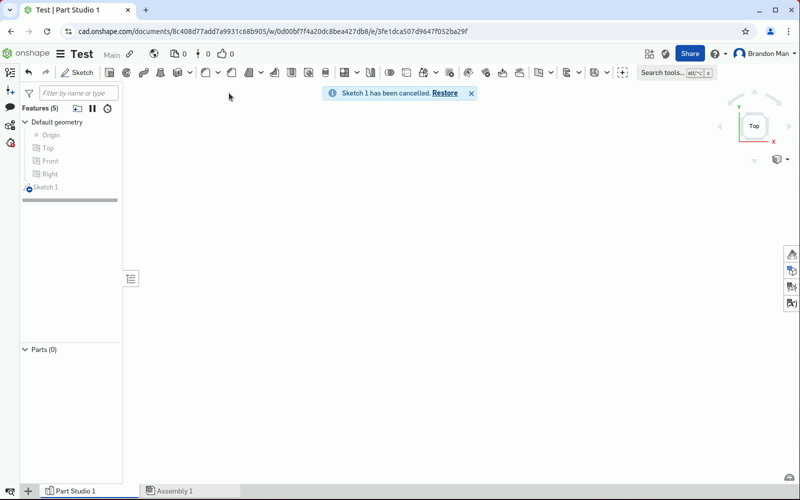
mouse_move(73, 352)
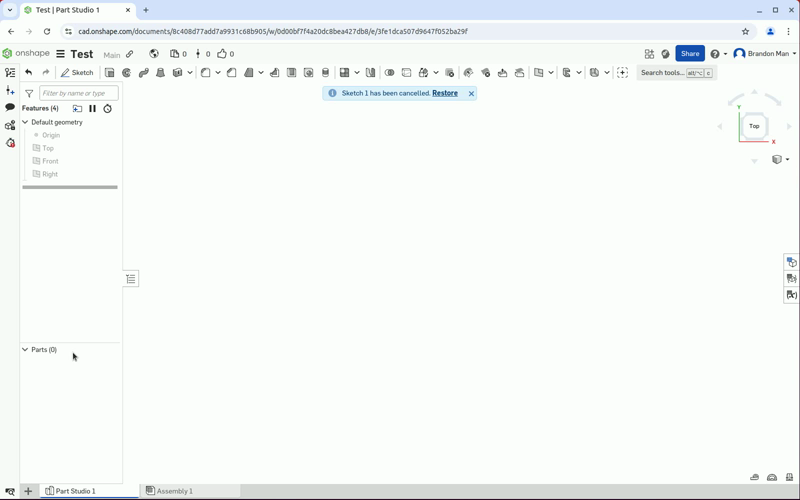
key(y)
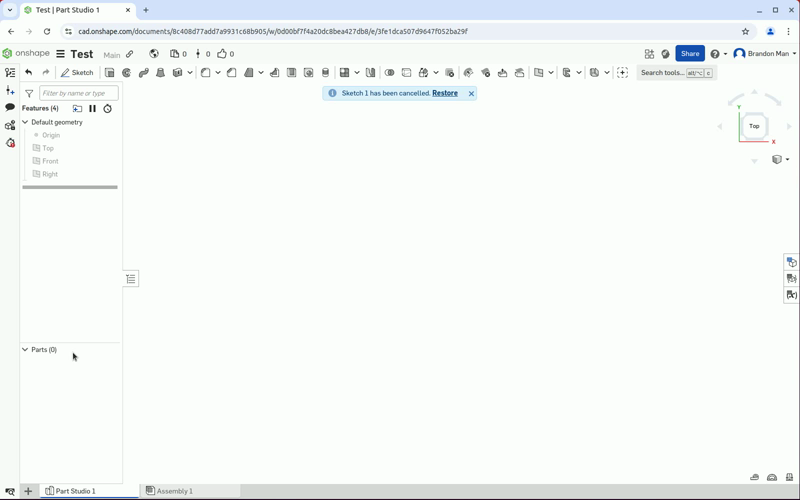
key(shift+p)
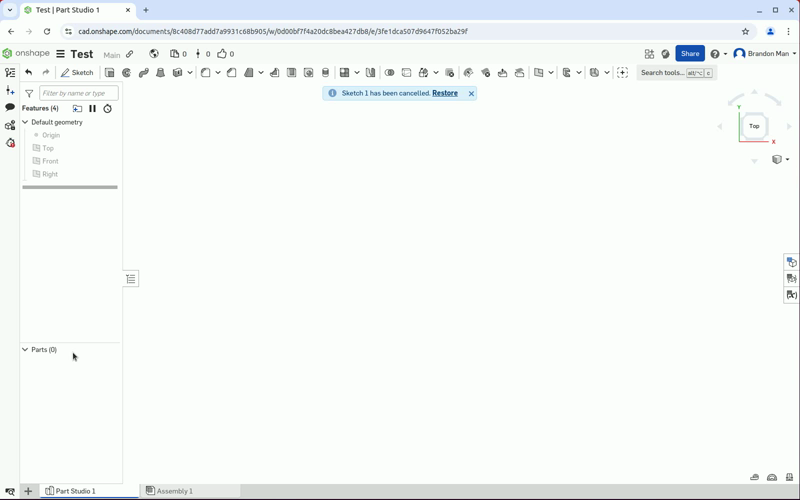
key(space)
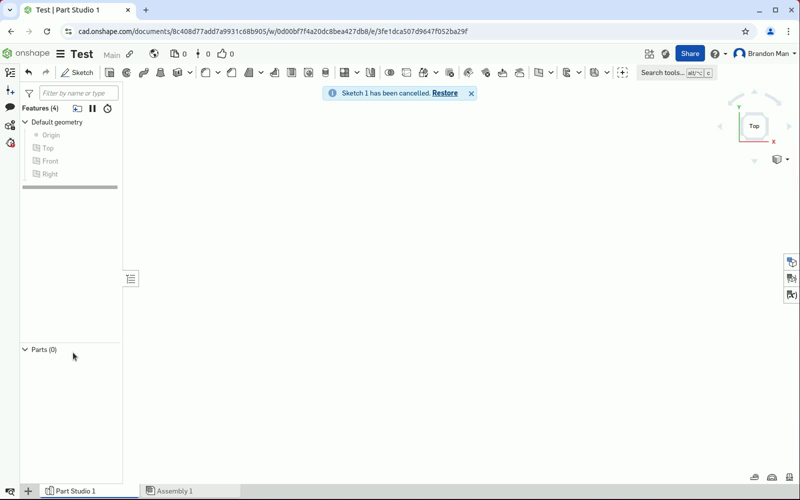
key_down(shift)
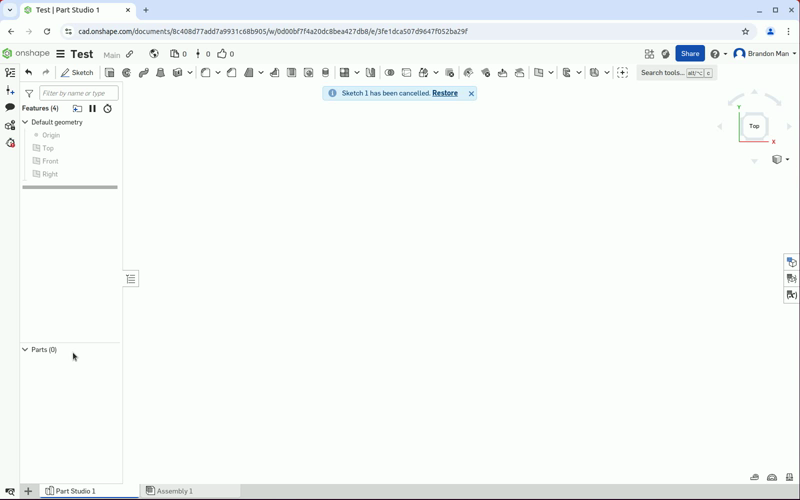
key(up)
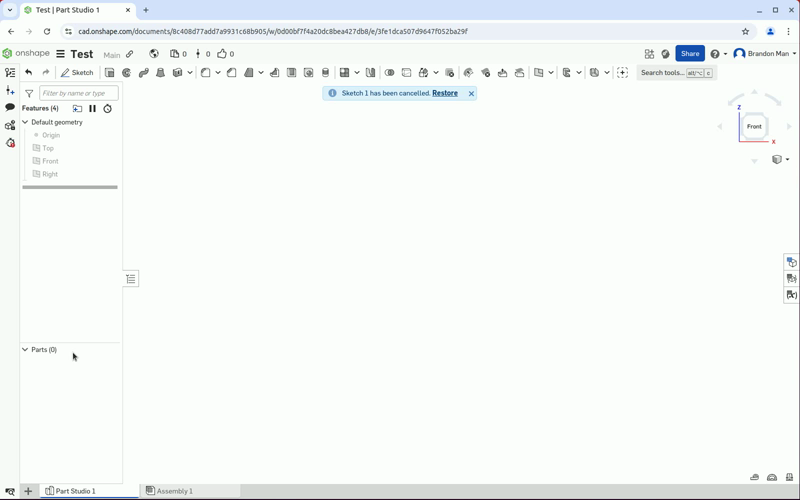
key_up(shift)
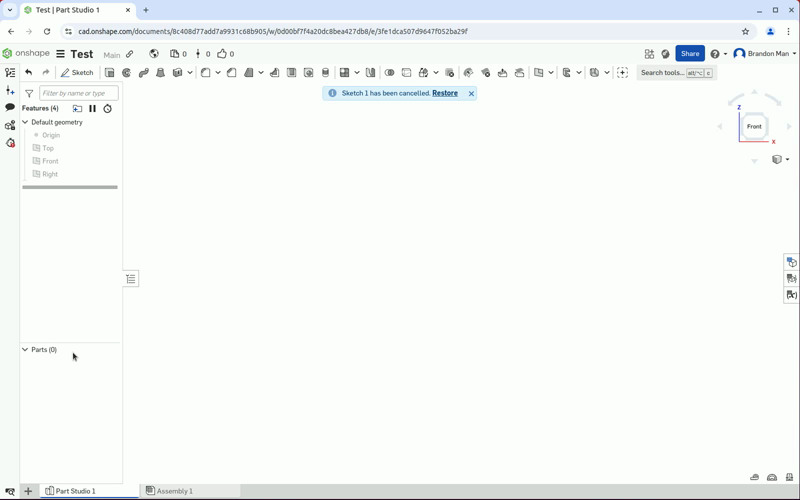
mouse_move(73, 352)
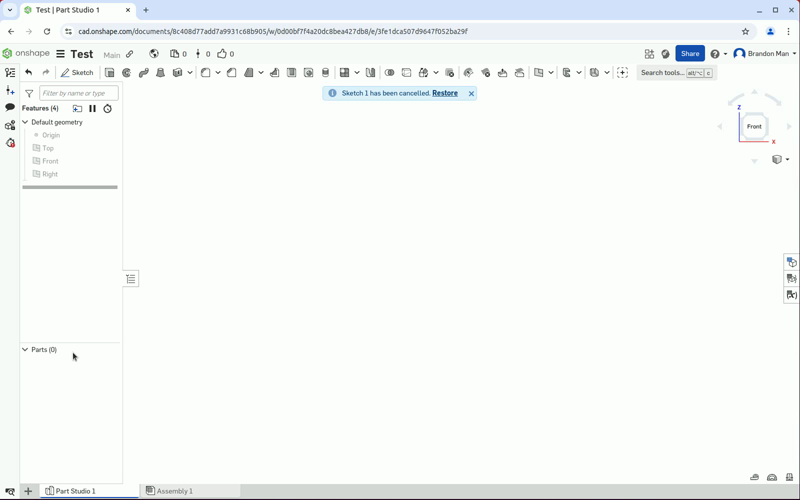
key(shift+y)
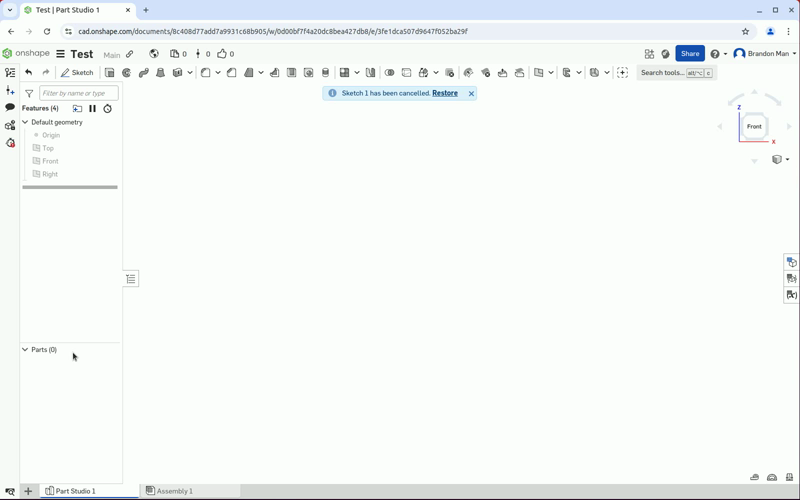
key(shift+s)
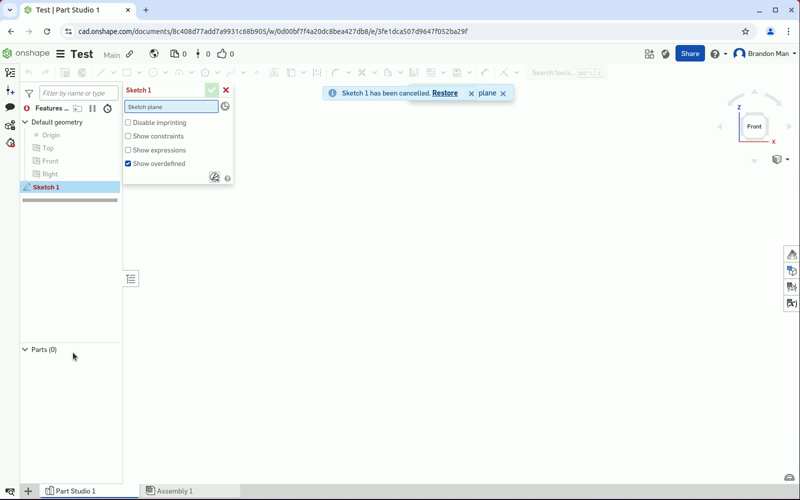
mouse_move(73, 163)
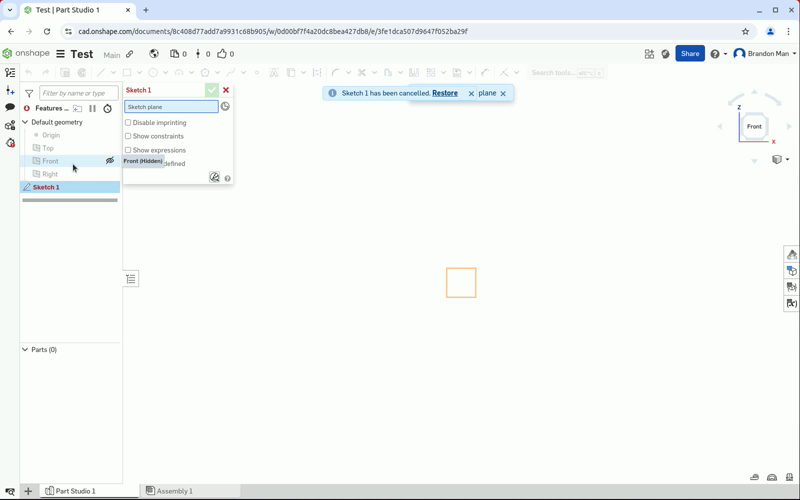
click(73, 163)
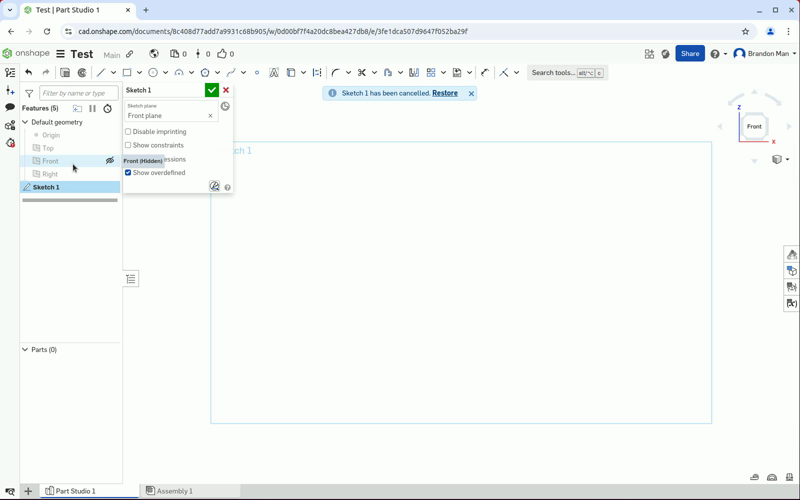
mouse_move(73, 352)
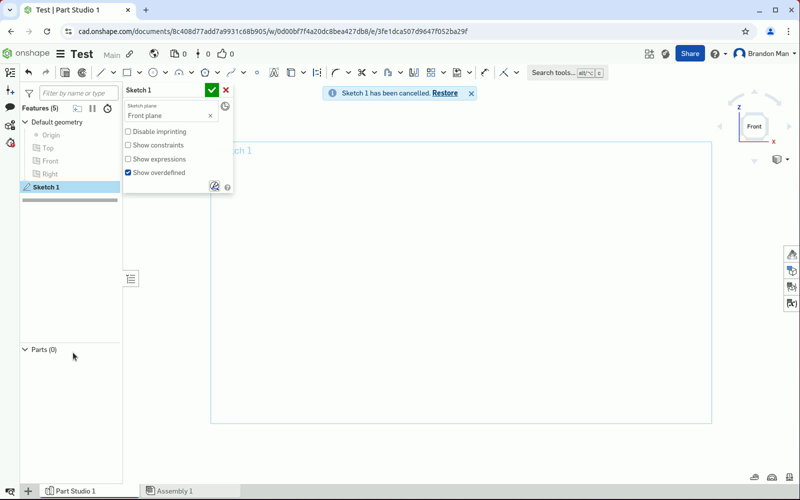
key(y)
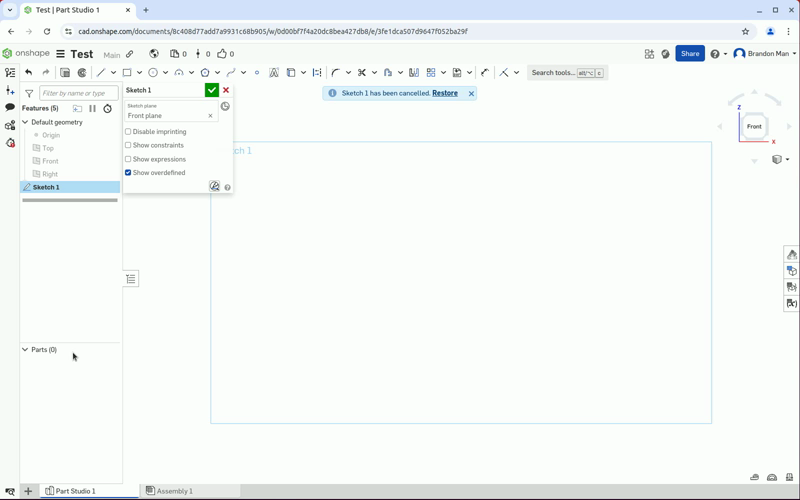
key(l)
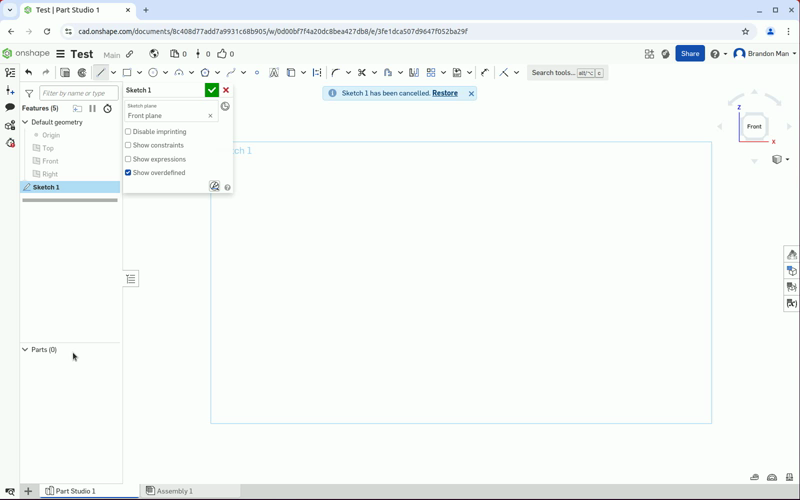
key_down(shift)
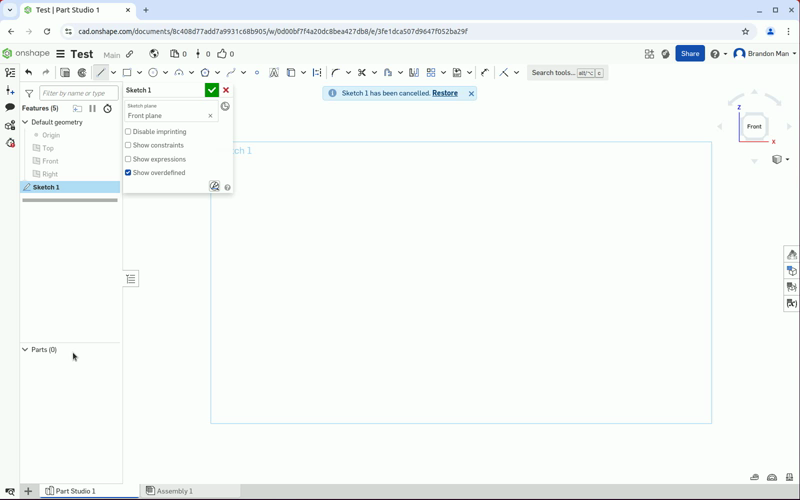
mouse_move(370, 354)
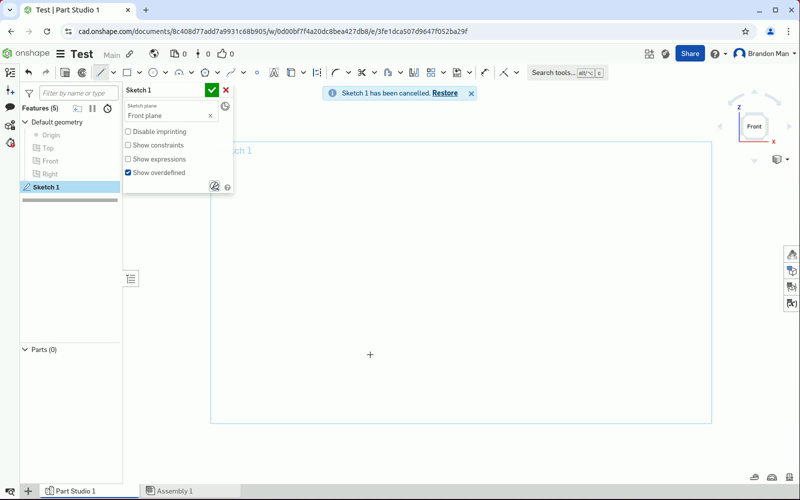
click(370, 354)
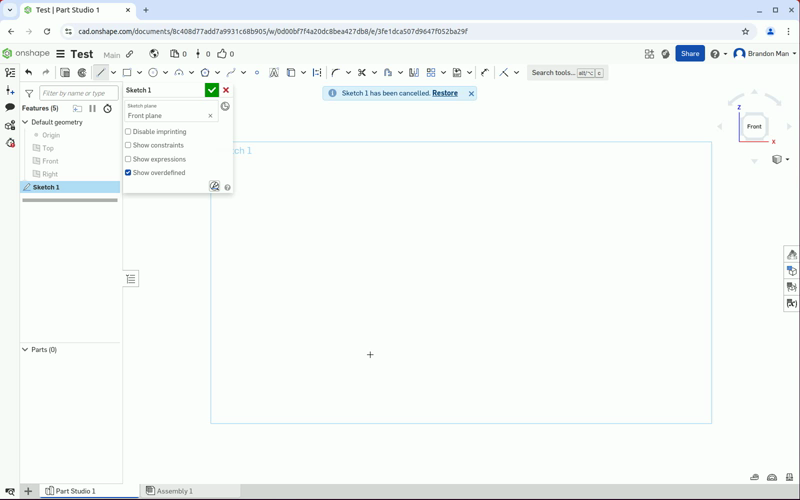
key_up(shift)
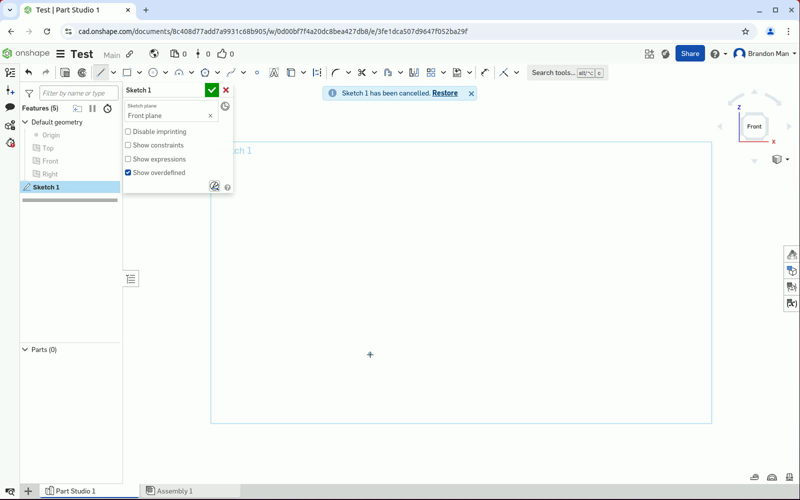
key_down(shift)
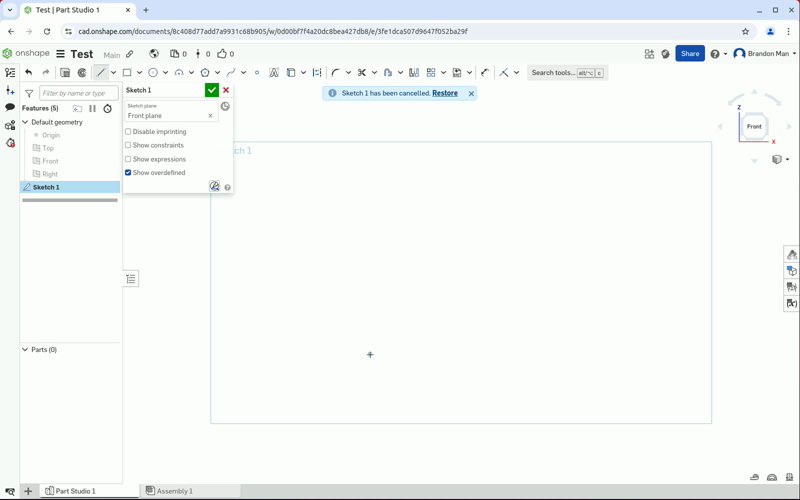
mouse_move(572, 354)
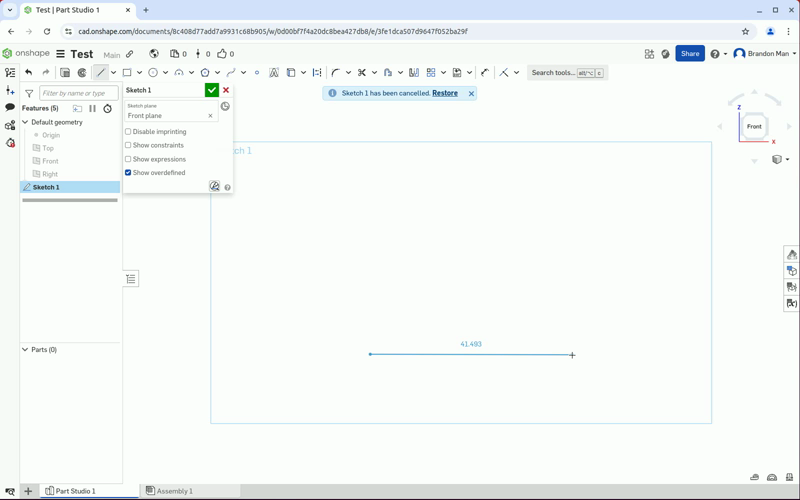
click(572, 354)
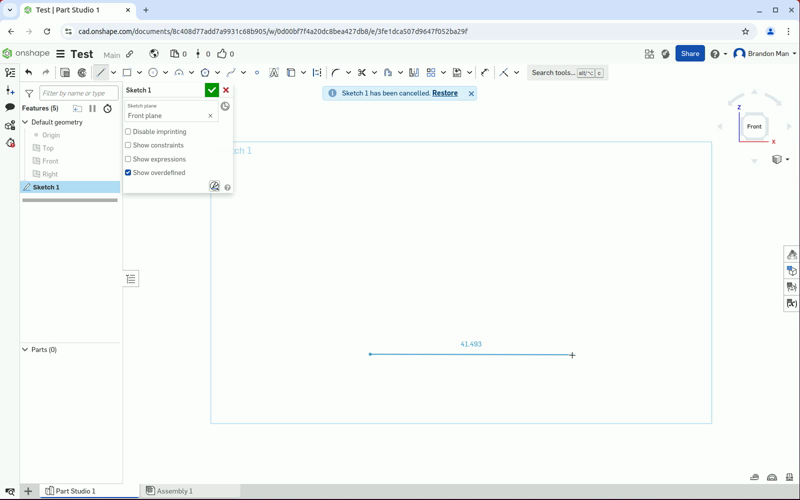
key_up(shift)
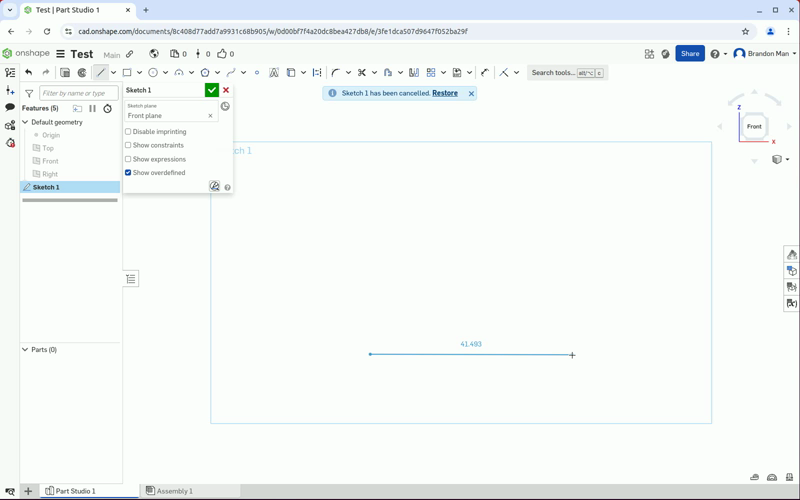
key_down(shift)
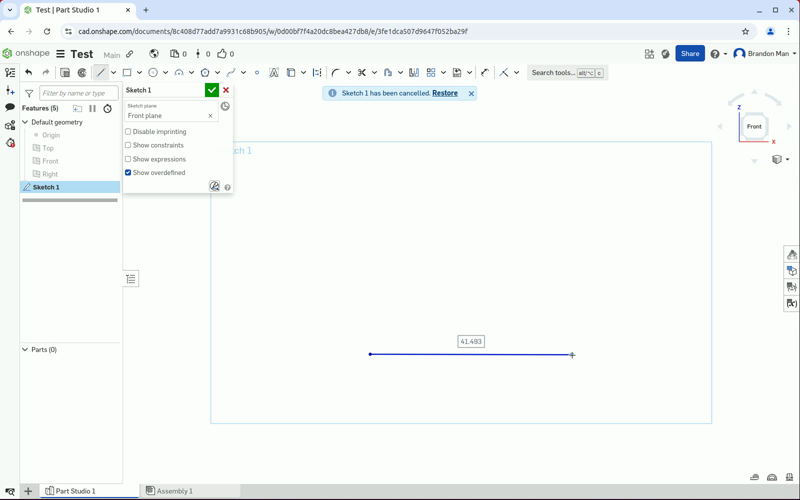
mouse_move(572, 212)
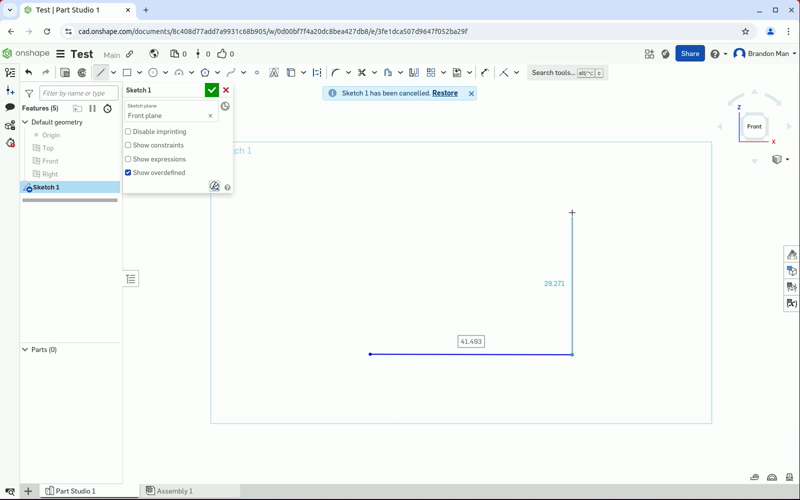
click(572, 212)
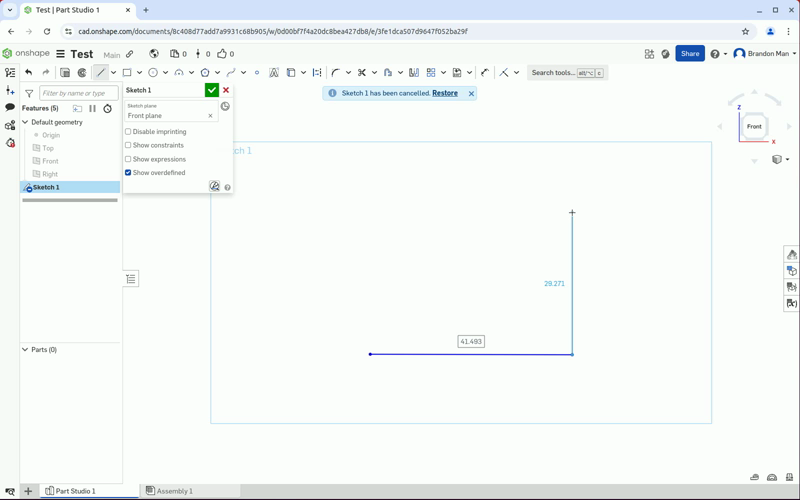
key_up(shift)
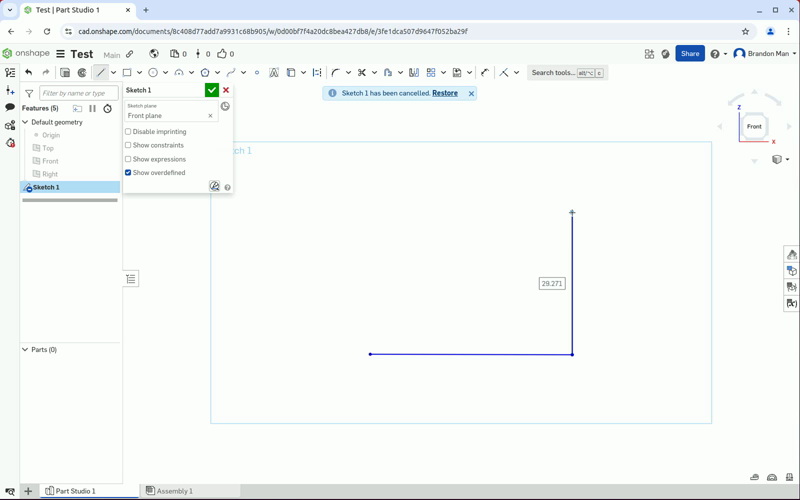
key_down(shift)
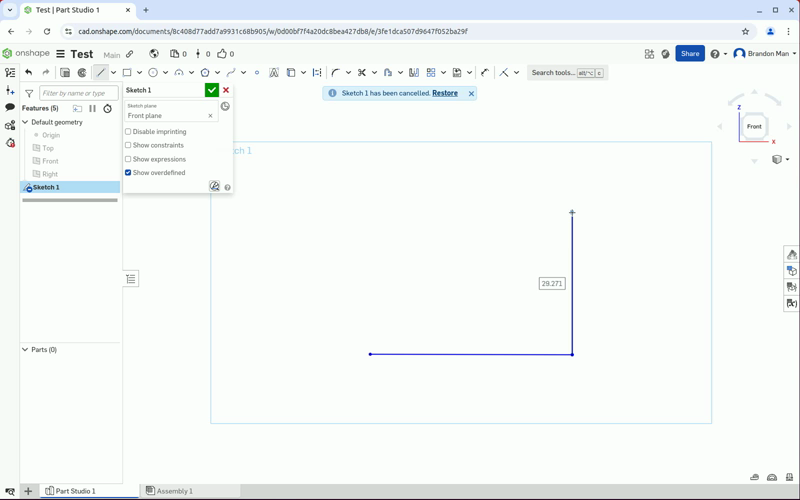
mouse_move(370, 212)
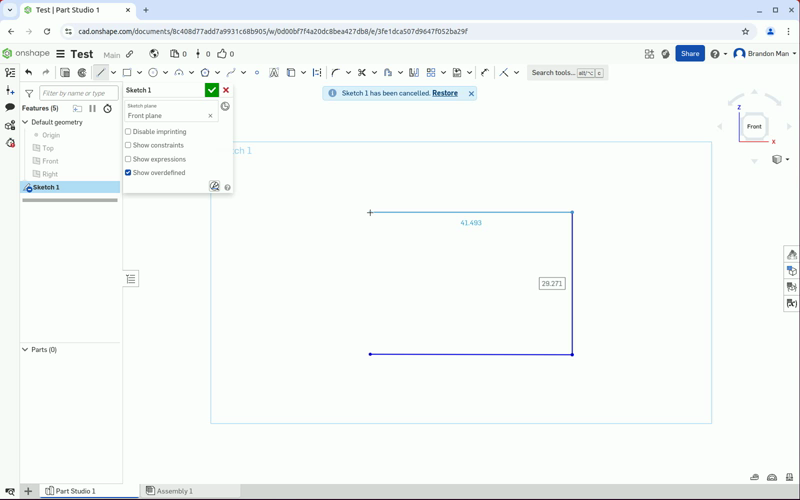
click(370, 212)
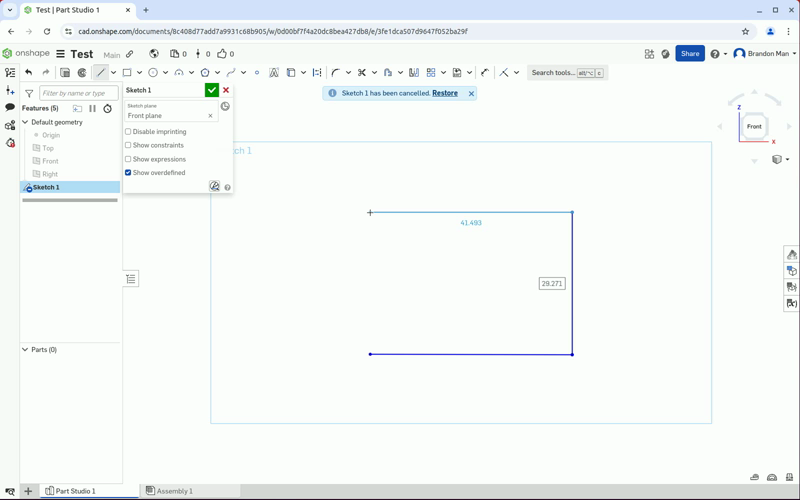
key_up(shift)
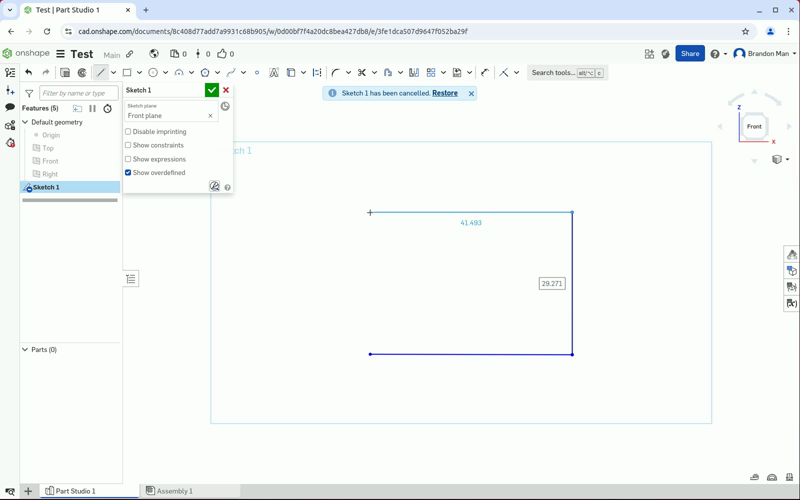
key_down(shift)
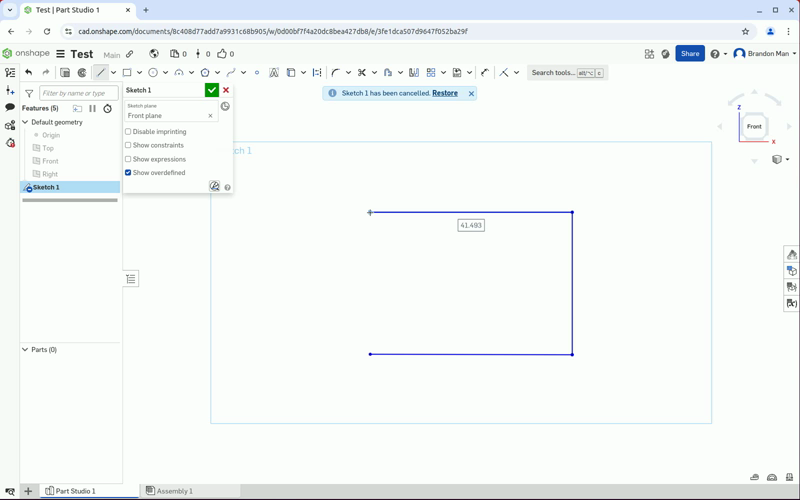
mouse_move(370, 354)
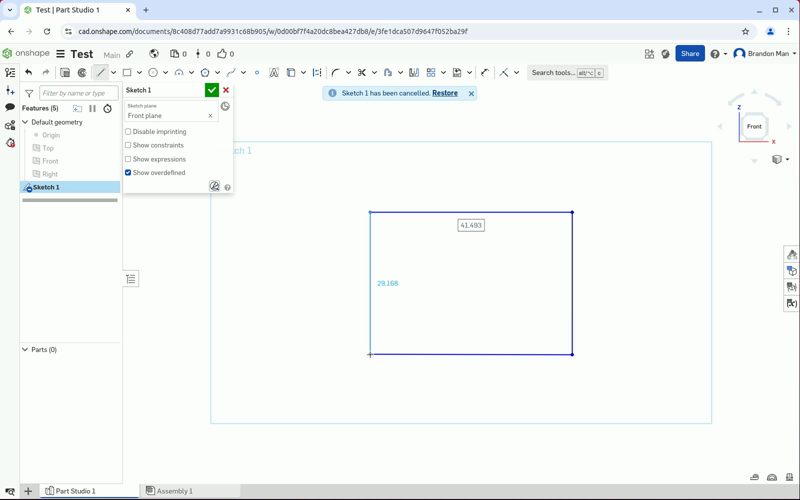
key_up(shift)
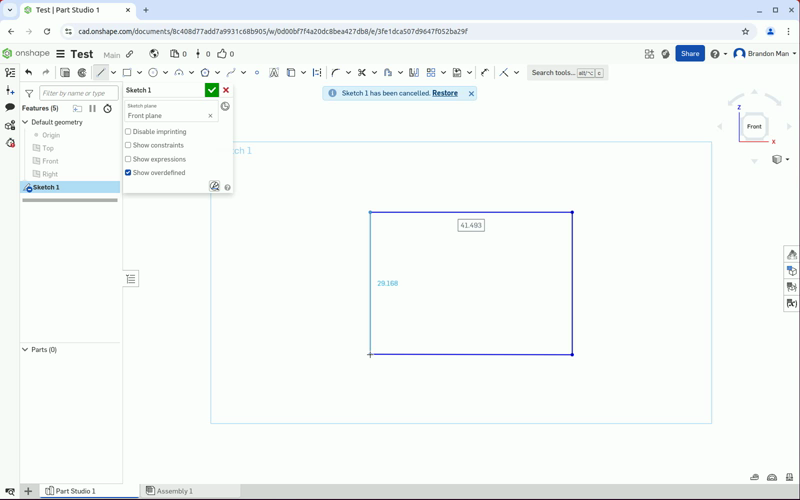
click(370, 354)
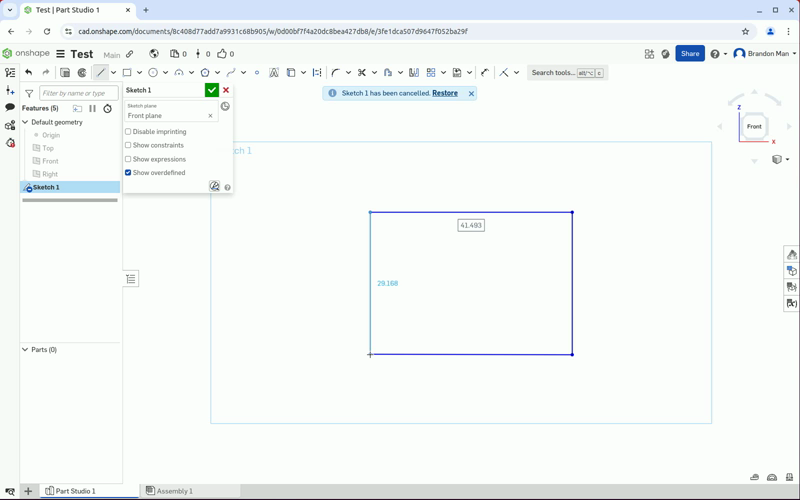
key(esc)
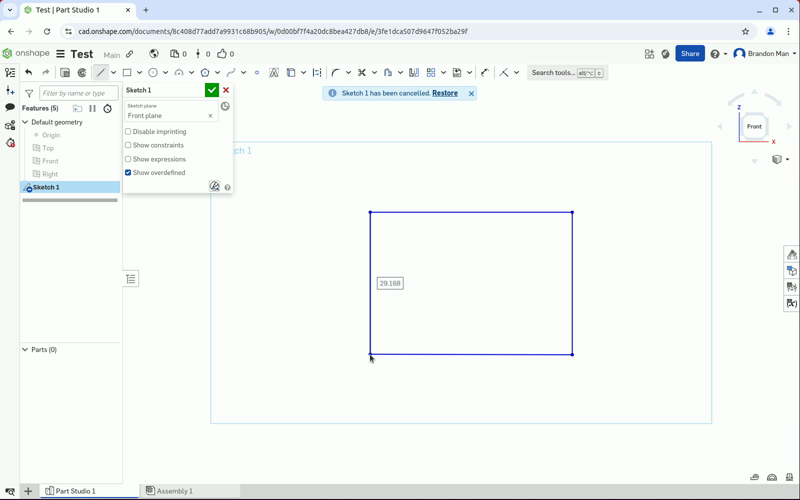
key(l)
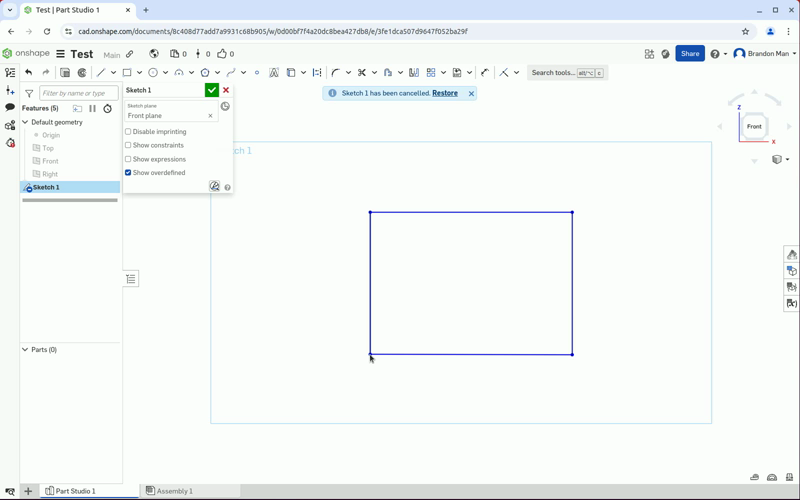
key_down(shift)
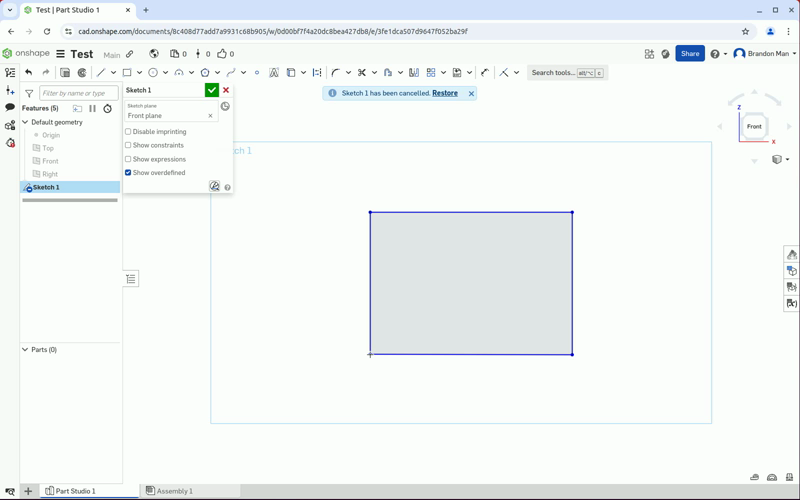
mouse_move(389, 341)
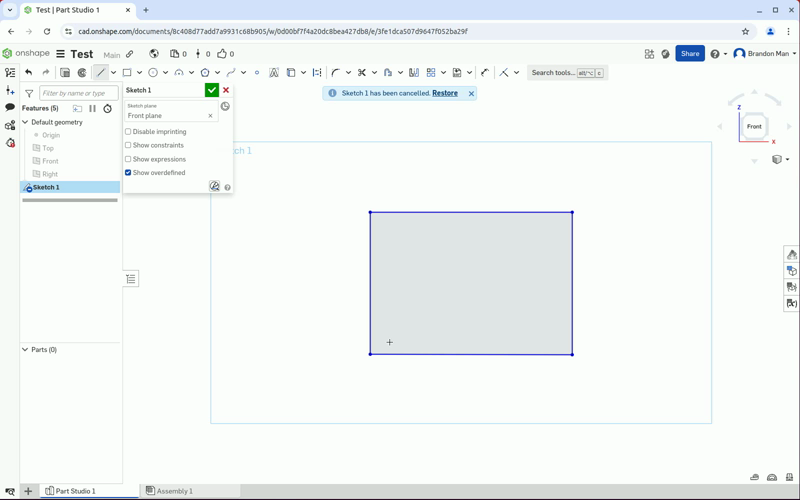
click(389, 341)
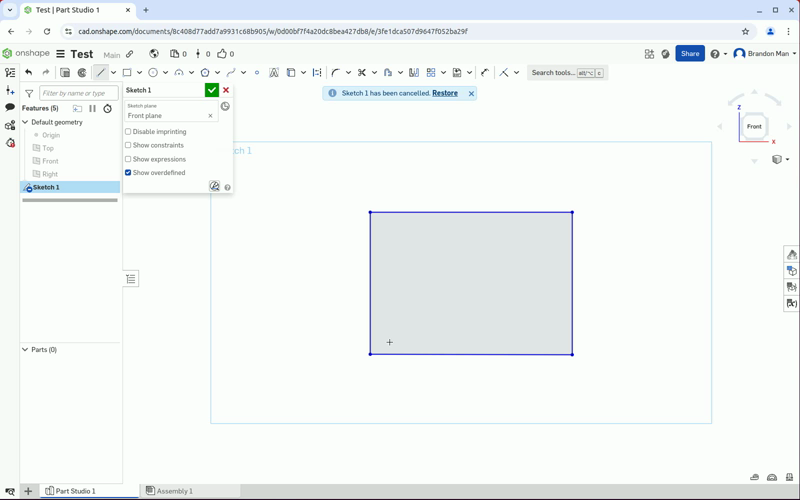
key_up(shift)
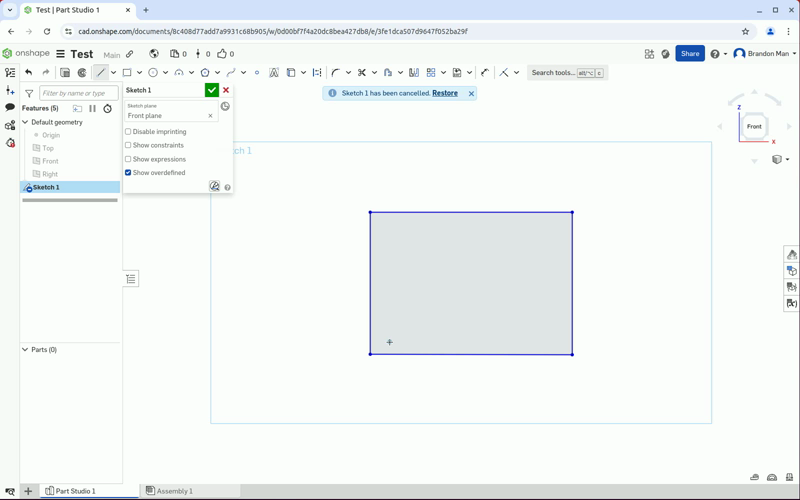
key_down(shift)
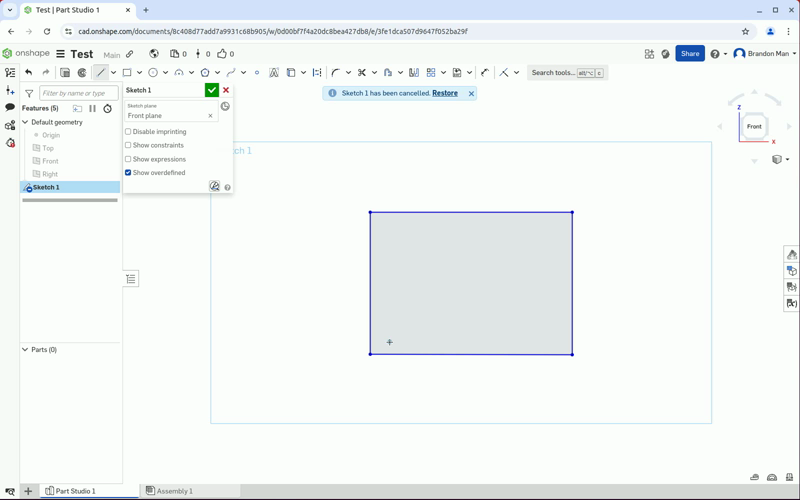
mouse_move(529, 341)
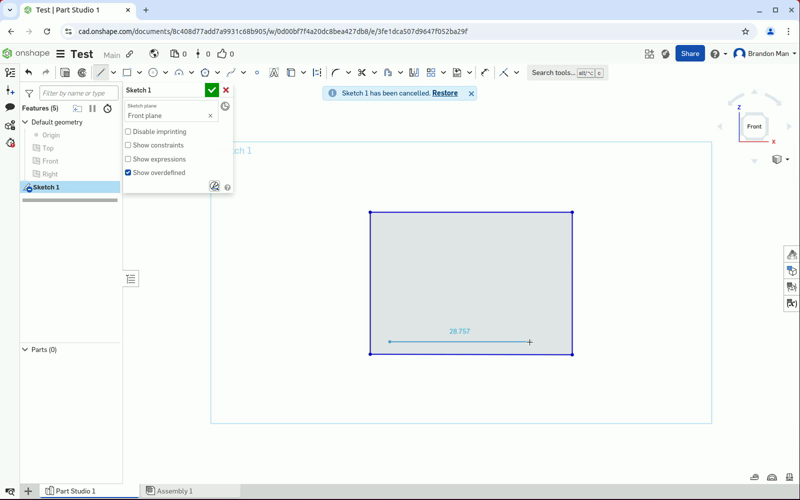
click(529, 341)
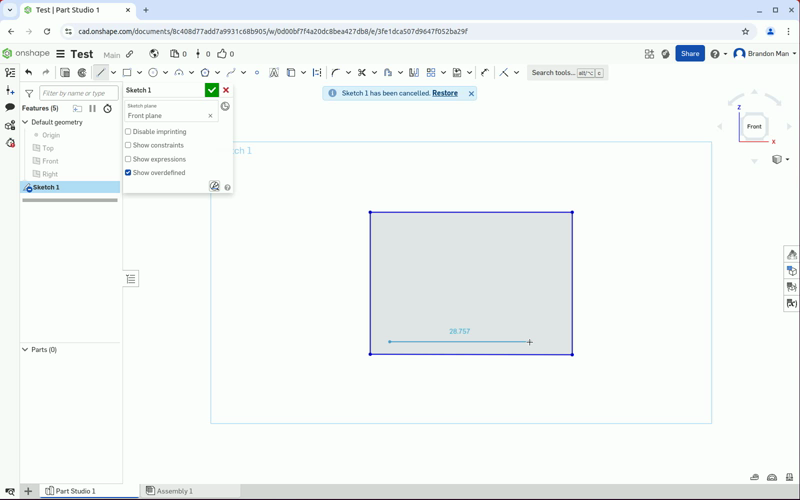
key_up(shift)
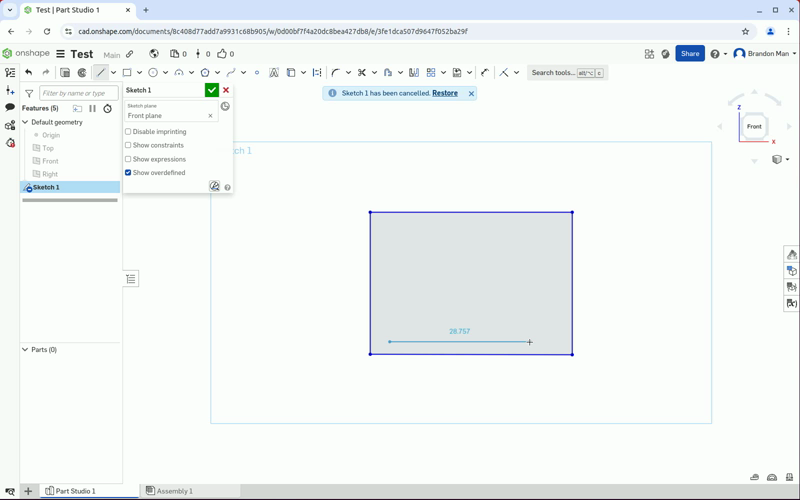
key_down(shift)
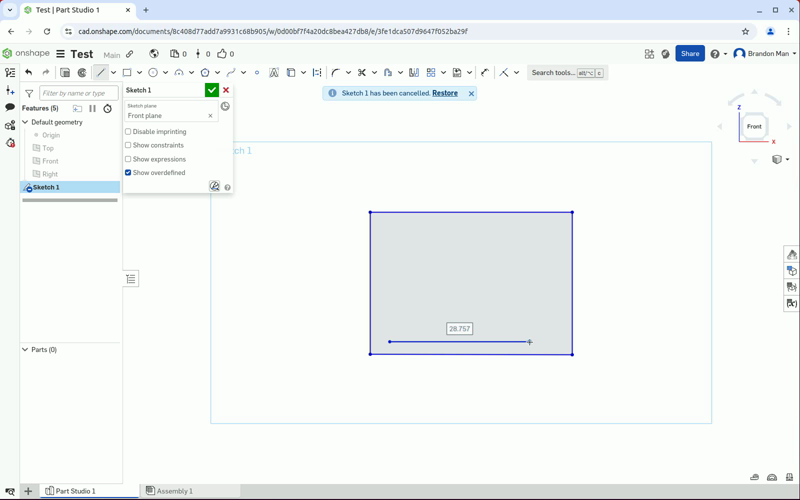
mouse_move(529, 225)
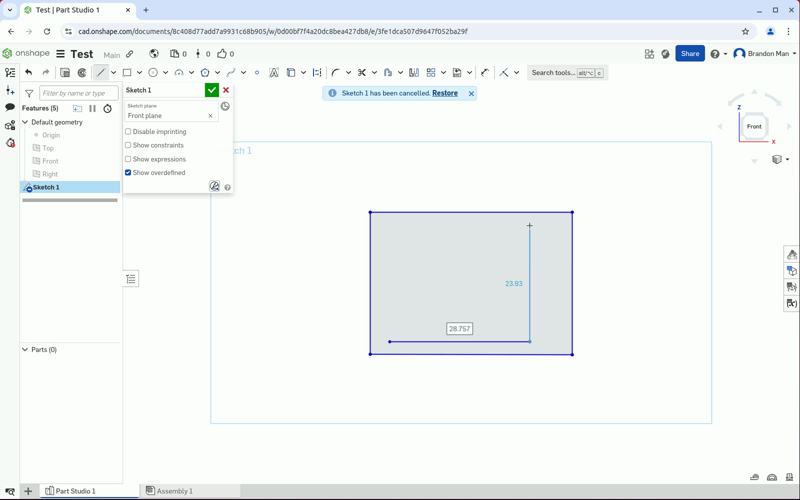
click(529, 225)
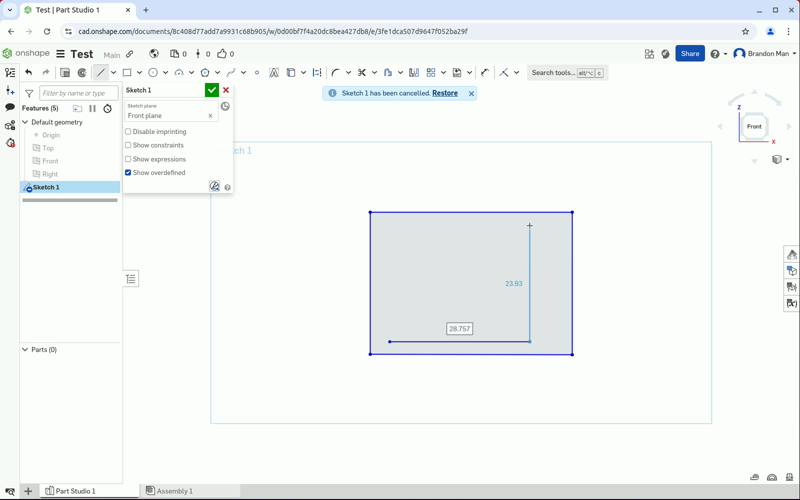
key_up(shift)
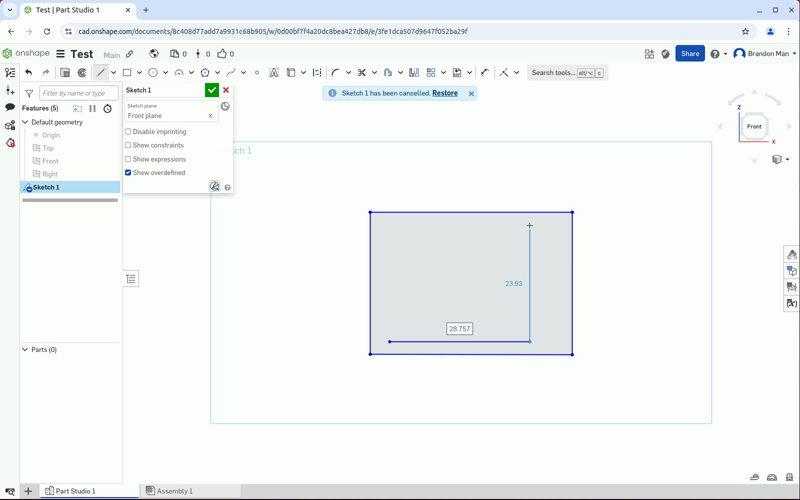
key_down(shift)
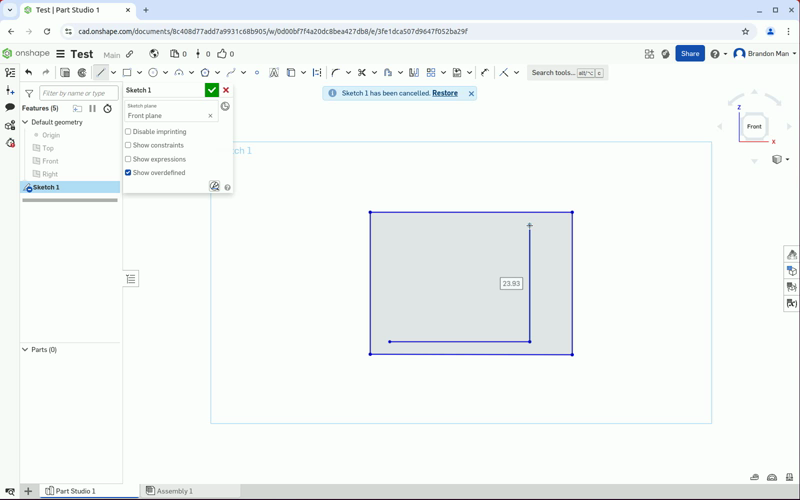
mouse_move(389, 225)
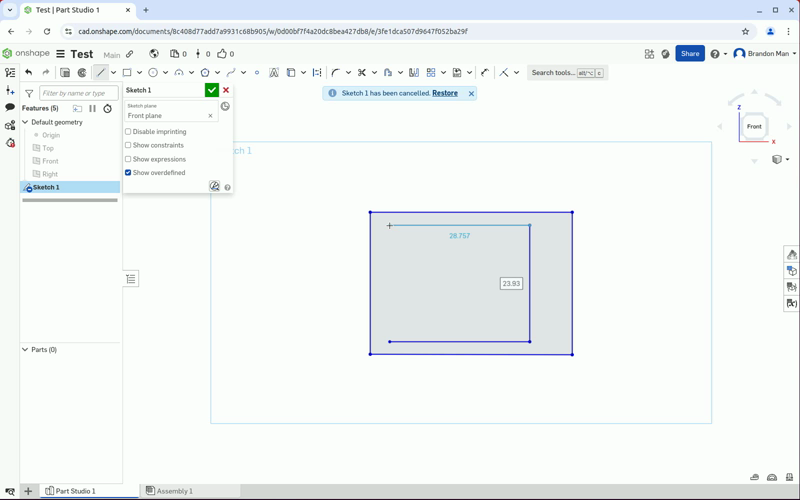
click(389, 225)
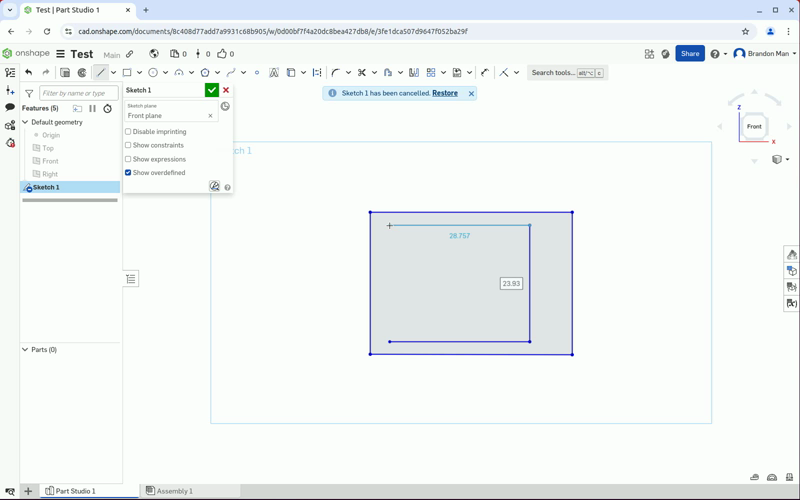
key_up(shift)
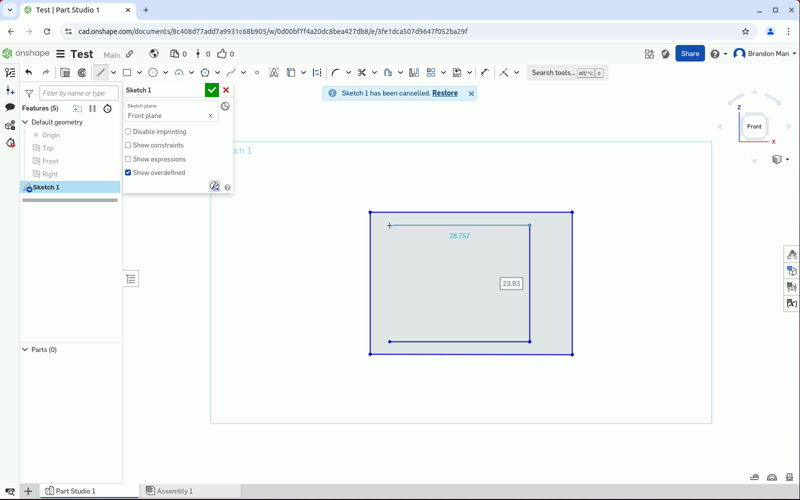
key_down(shift)
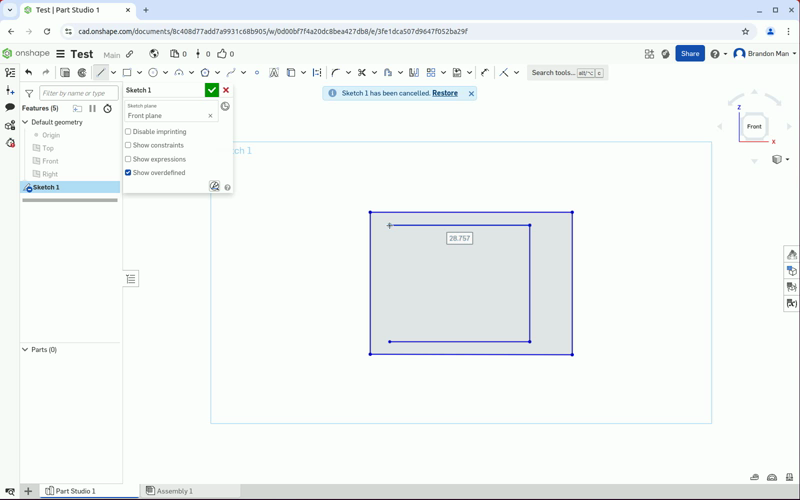
mouse_move(389, 341)
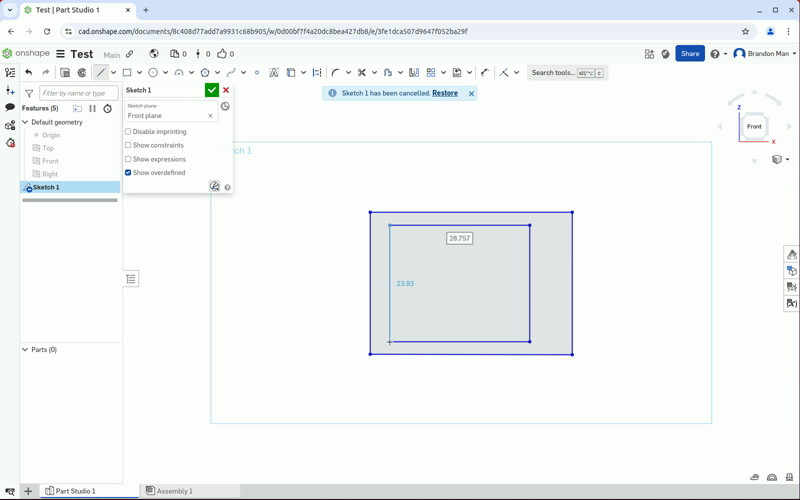
key_up(shift)
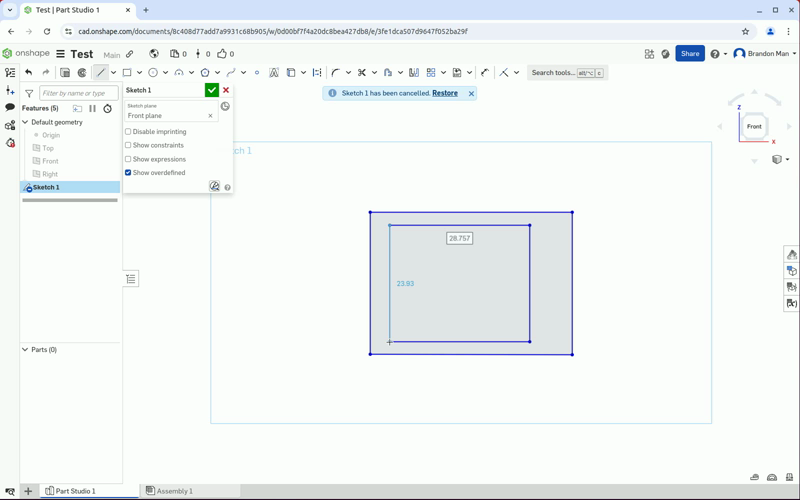
click(389, 341)
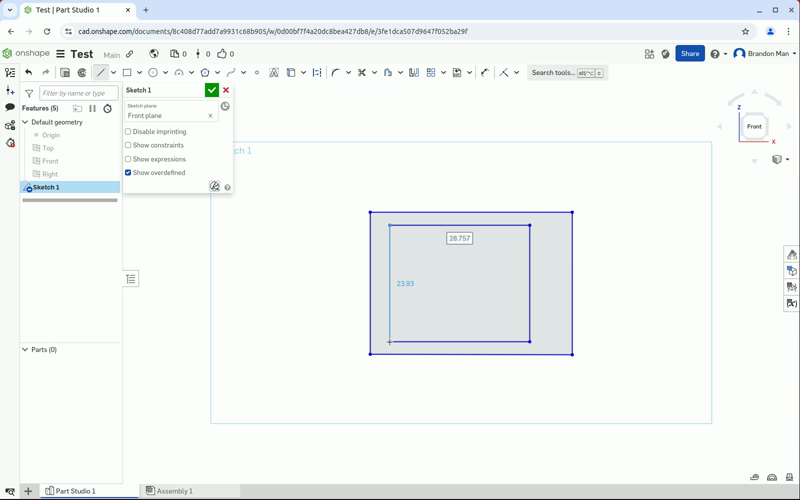
key(esc)
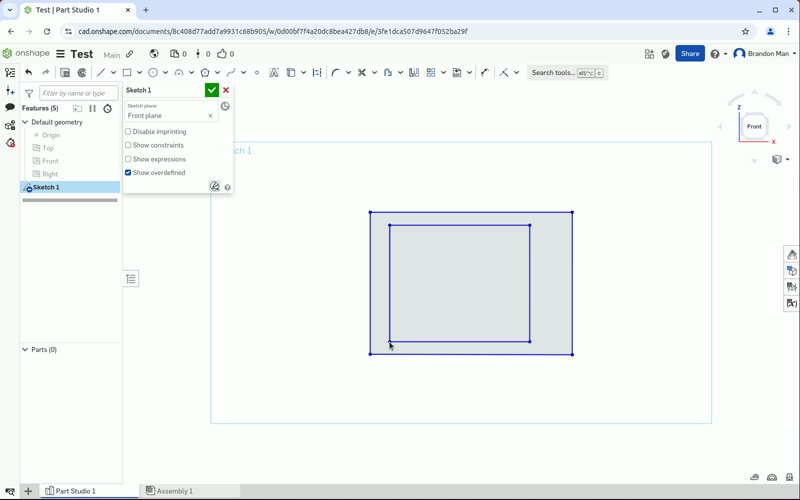
mouse_move(550, 306)
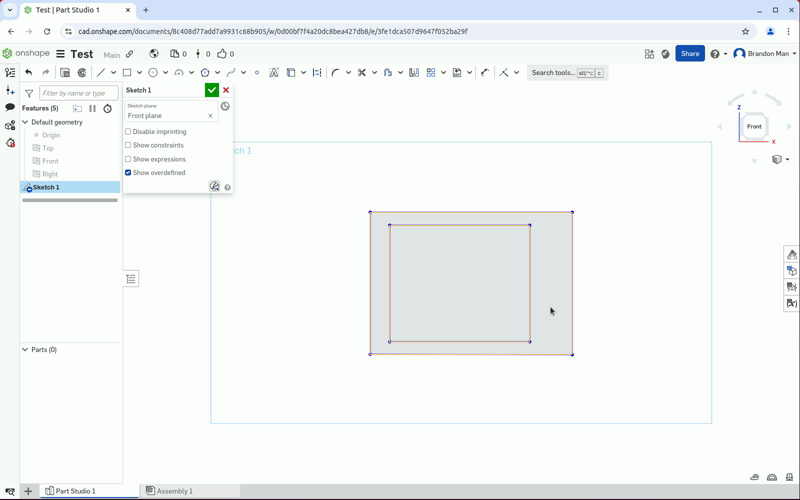
click(550, 306)
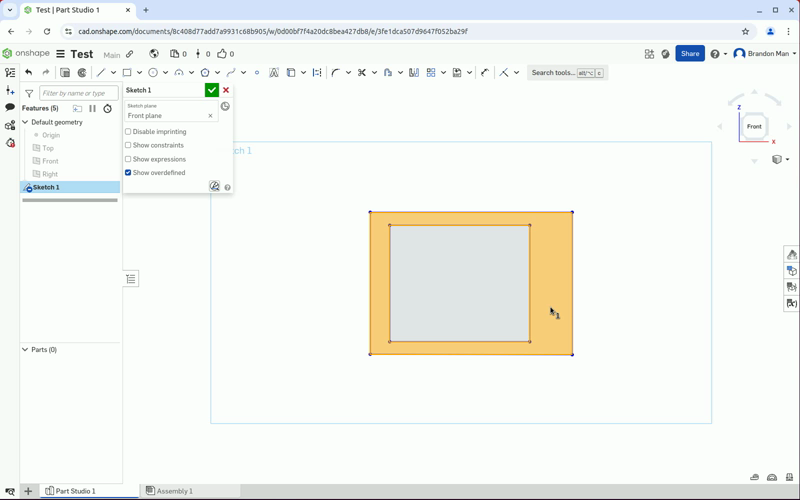
mouse_move(73, 352)
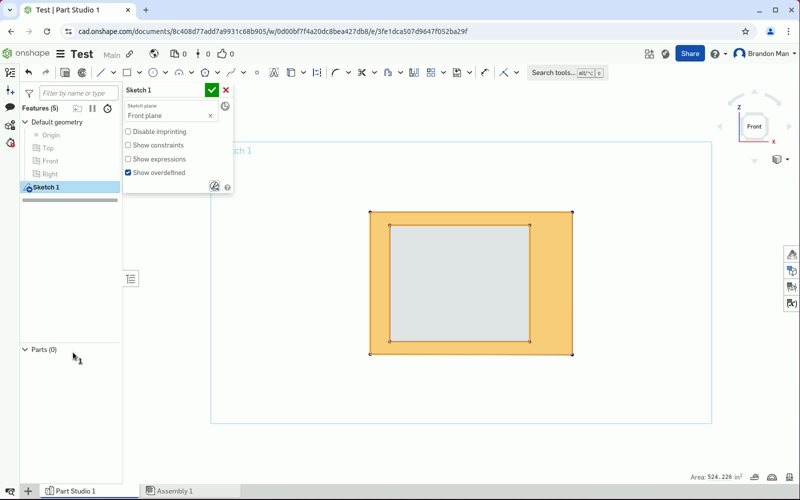
key(shift+y)
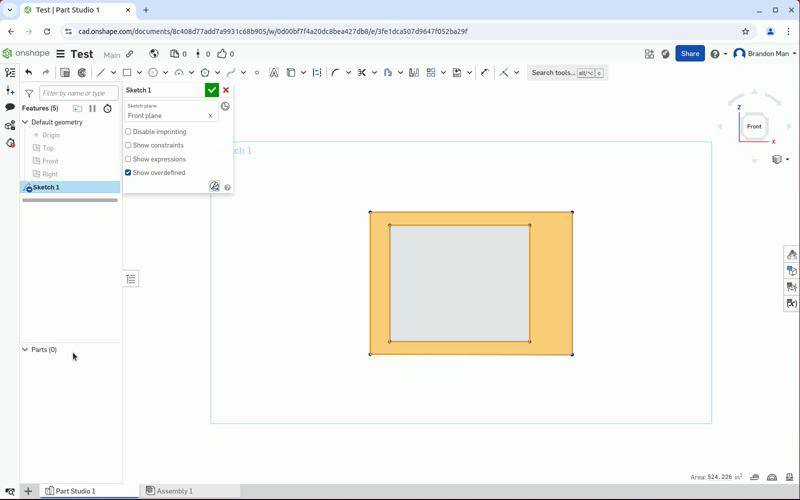
key(shift+e)
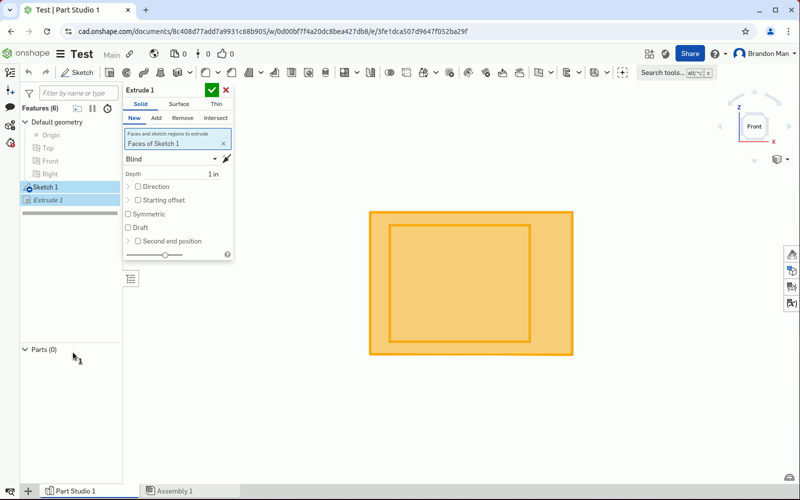
mouse_move(143, 106)
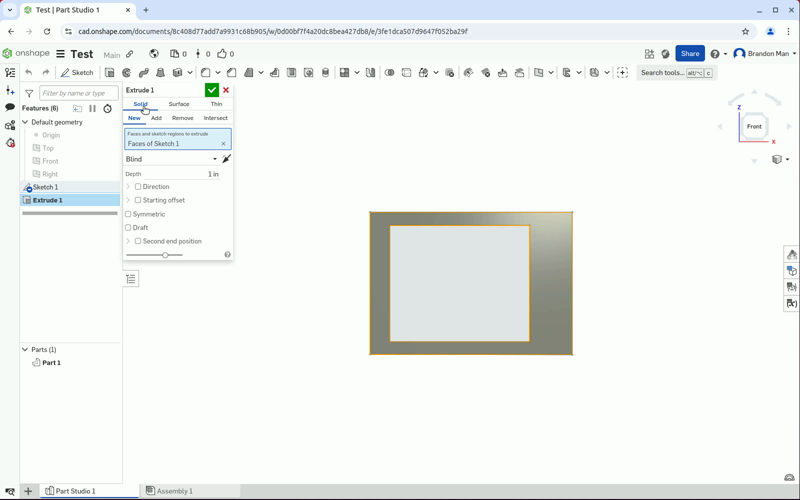
click(143, 106)
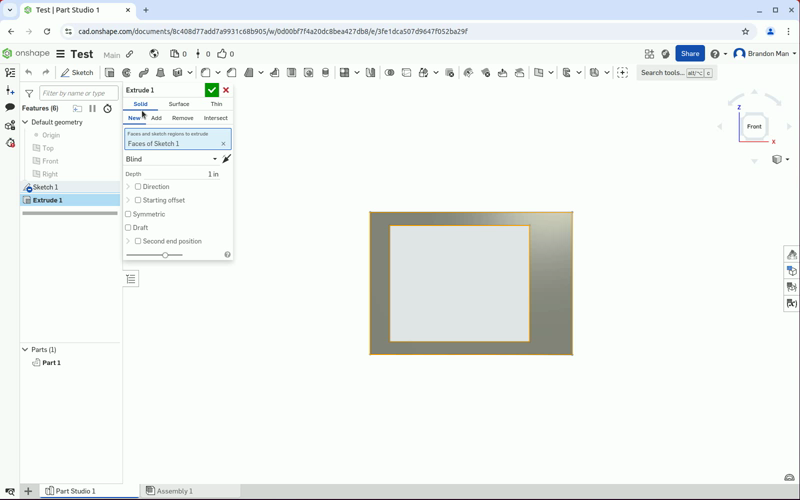
mouse_move(137, 120)
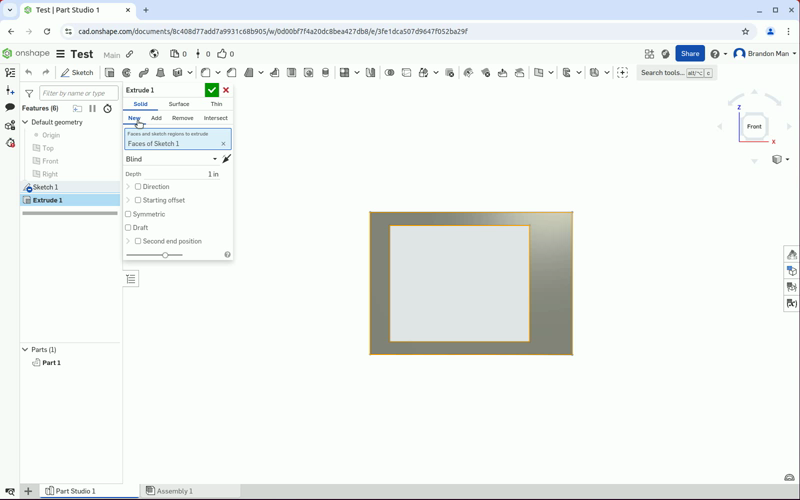
click(137, 120)
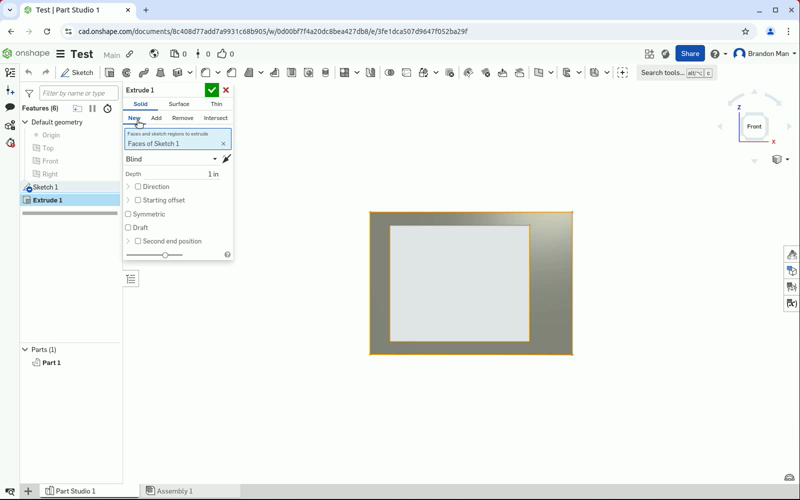
key(tab, 4)
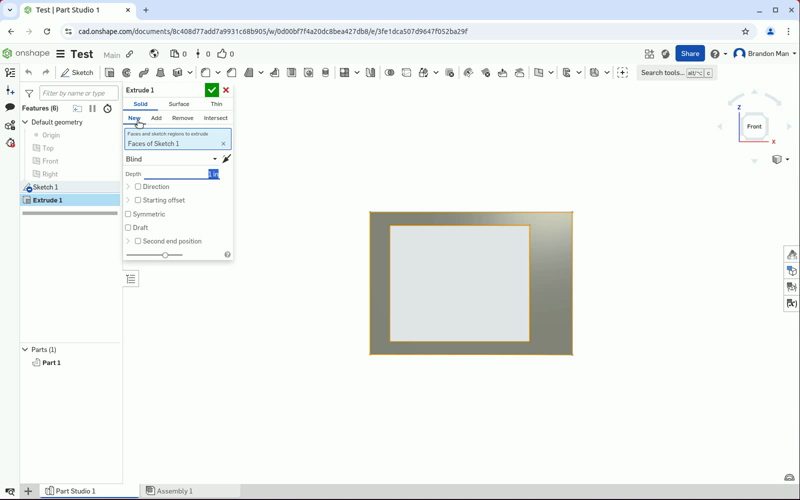
text(2.648)
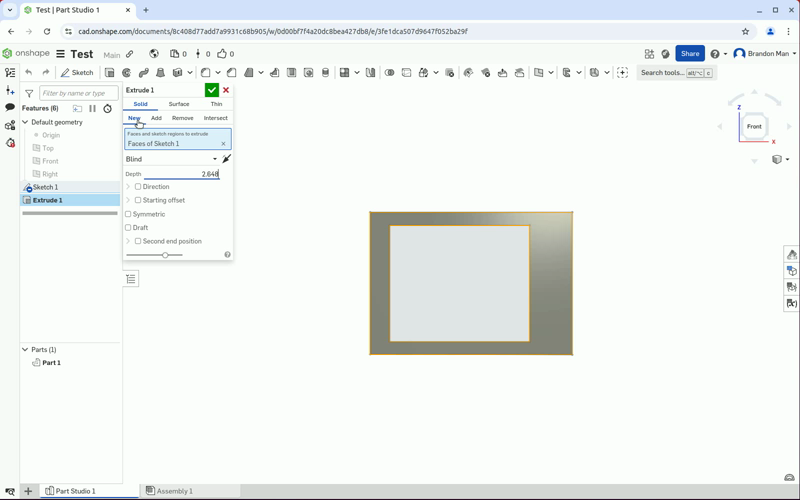
key(enter)
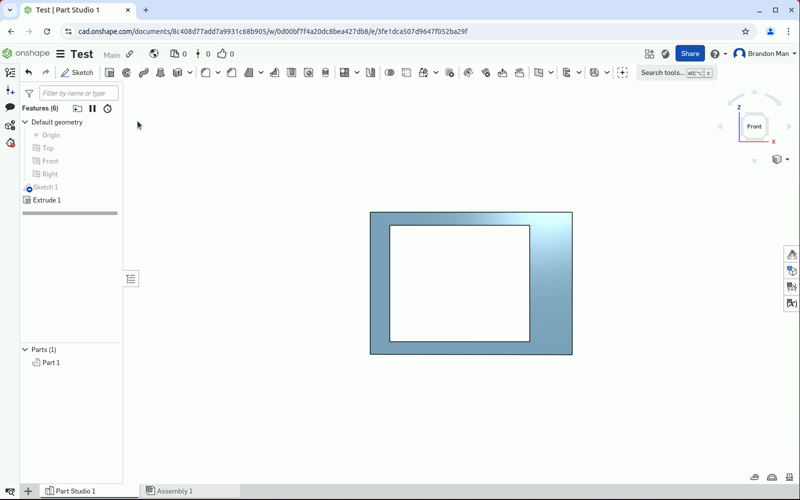
key(shift+h)
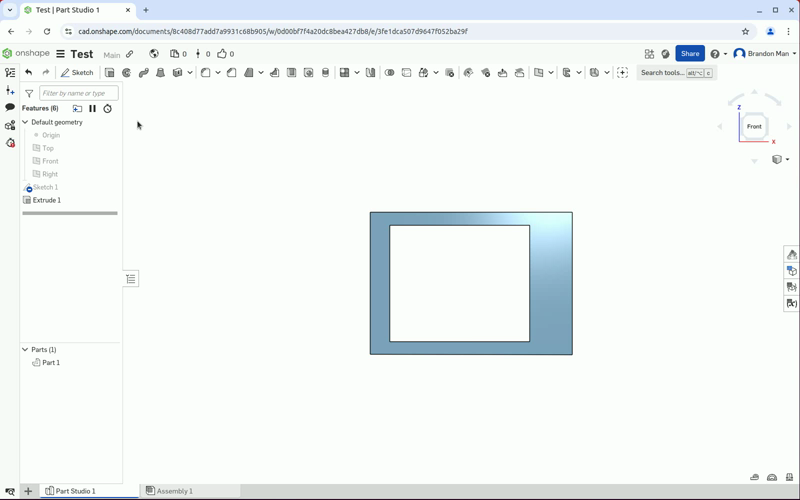
key(shift+h)
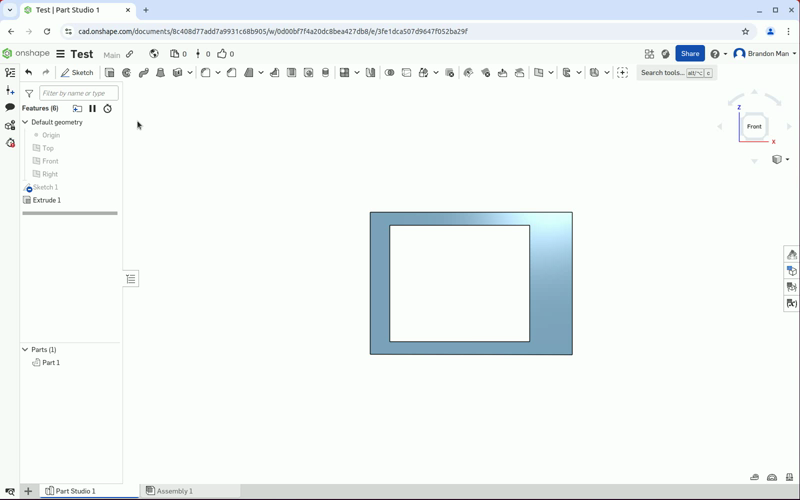
mouse_move(73, 189)
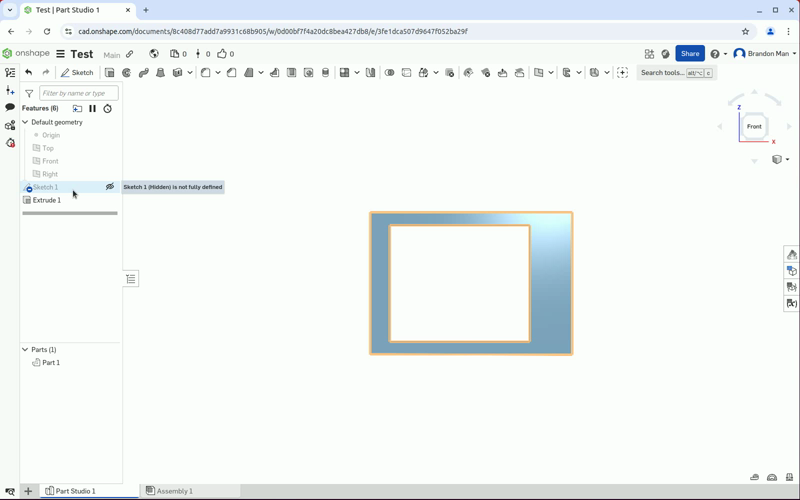
click(73, 189)
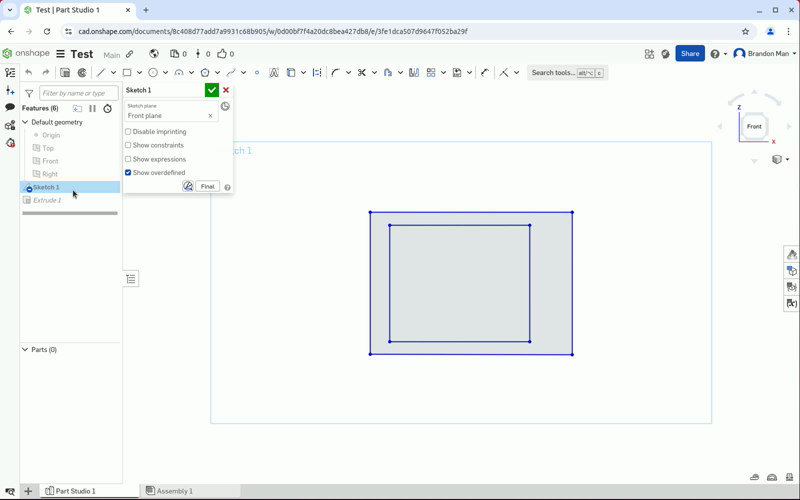
mouse_move(229, 92)
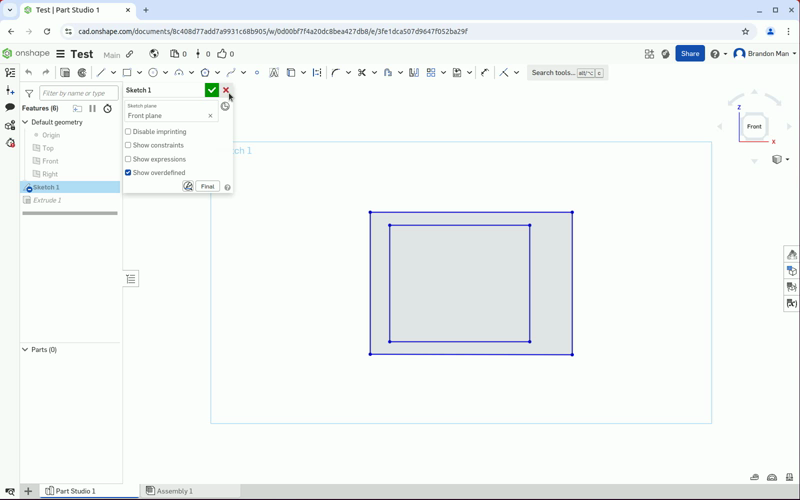
click(229, 92)
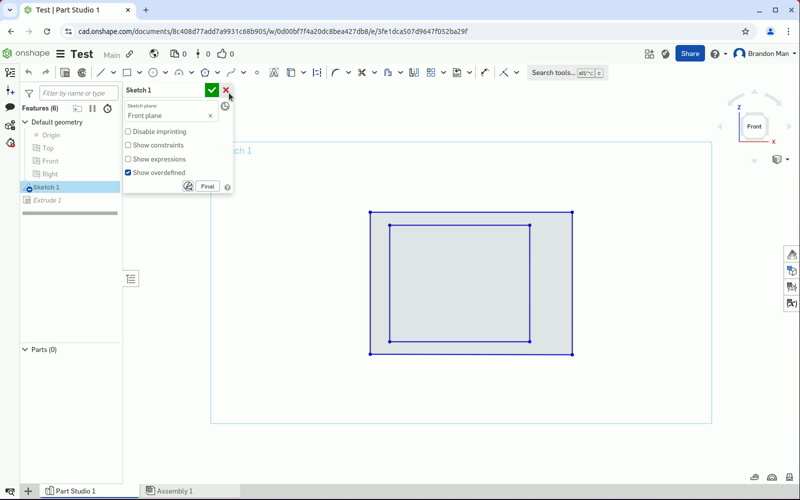
key(shift+s)
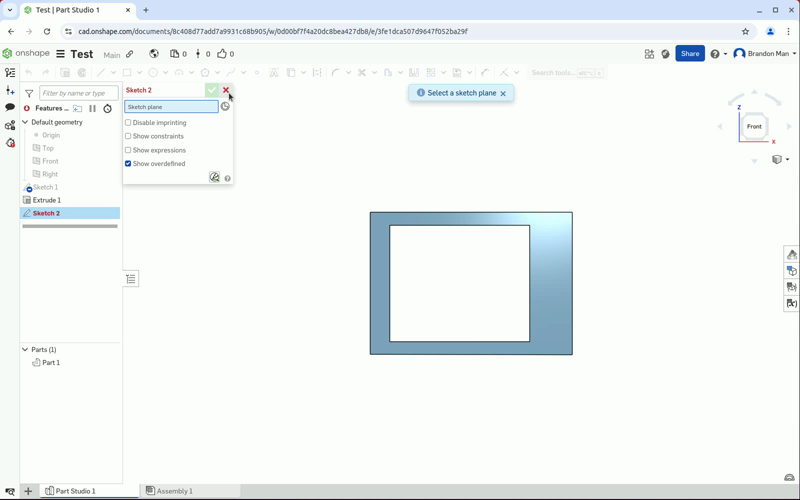
mouse_move(73, 163)
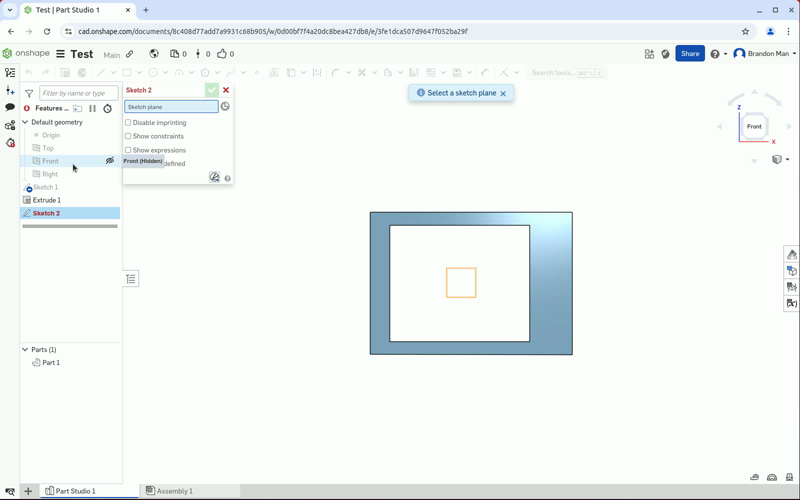
click(73, 163)
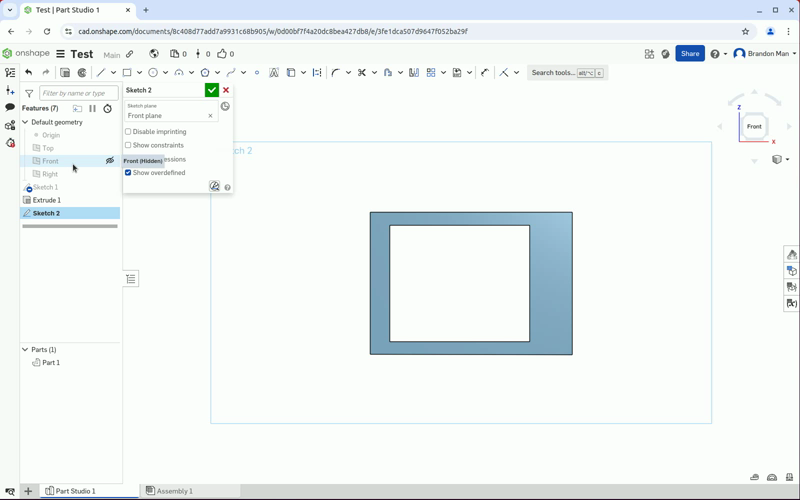
mouse_move(73, 352)
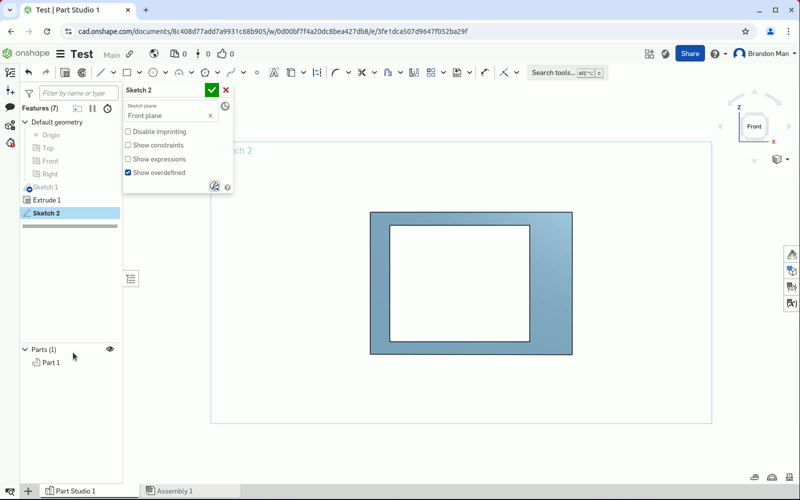
key(y)
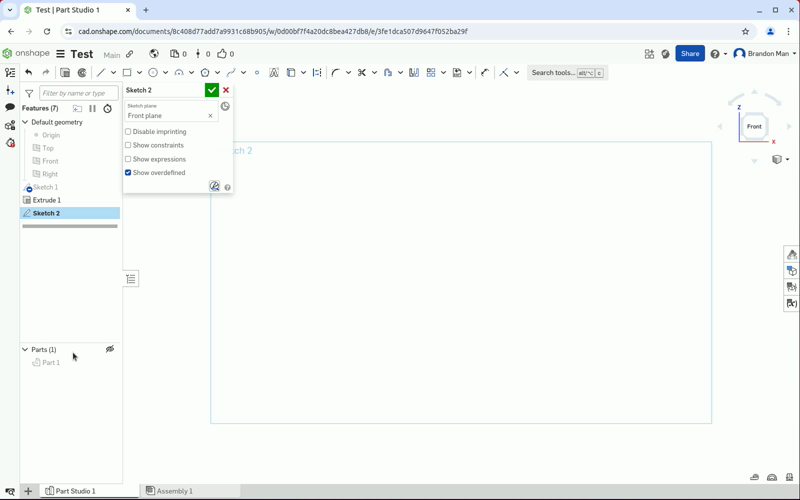
key(l)
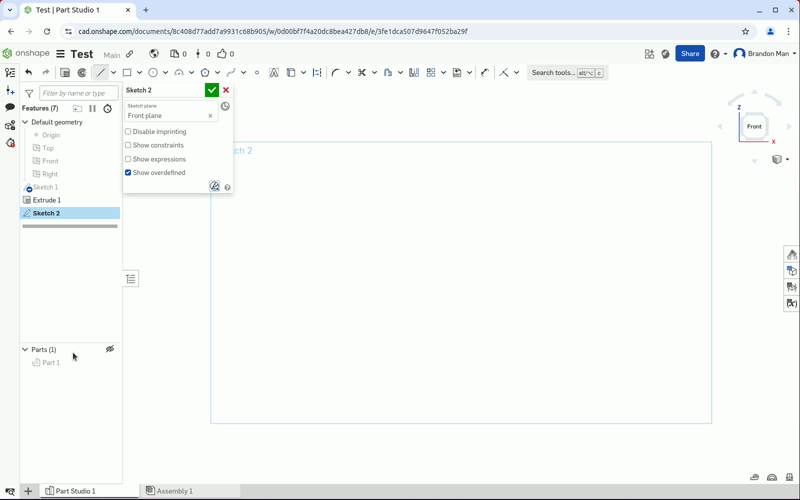
key_down(shift)
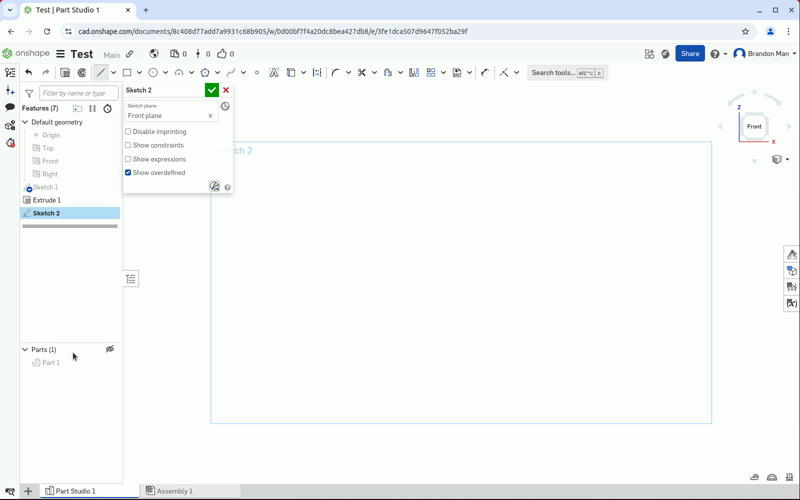
mouse_move(370, 356)
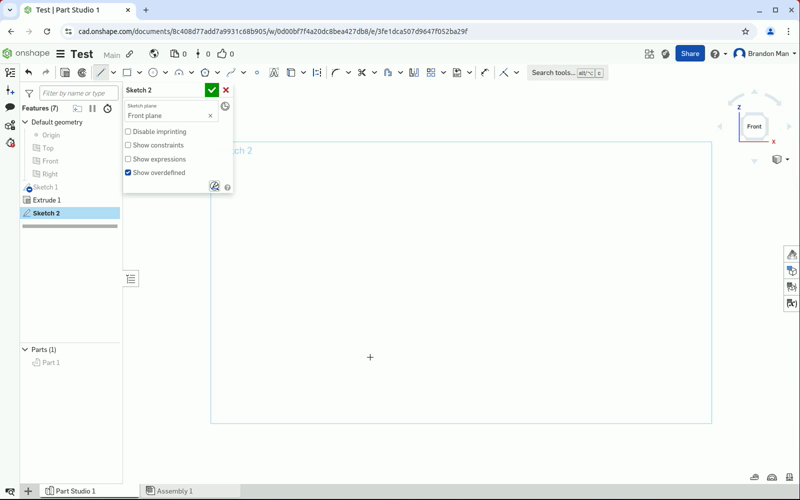
click(370, 356)
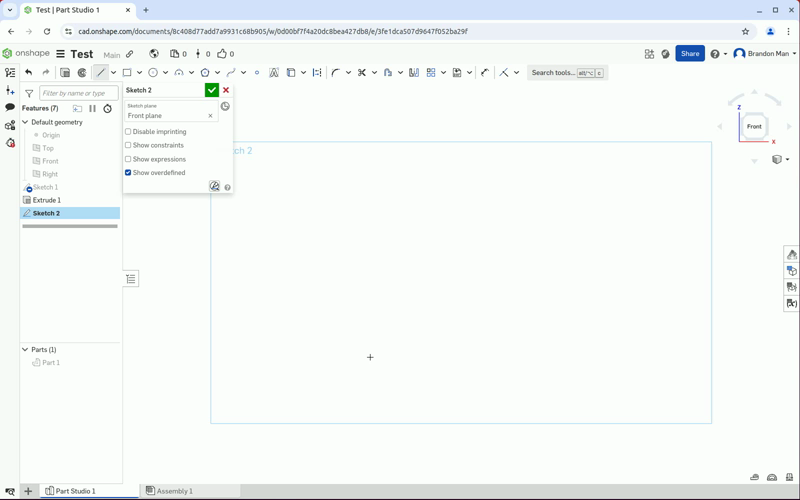
key_up(shift)
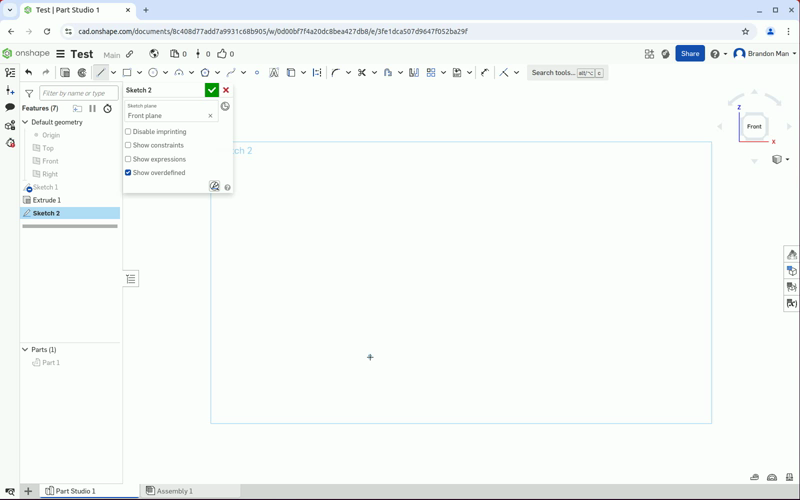
key_down(shift)
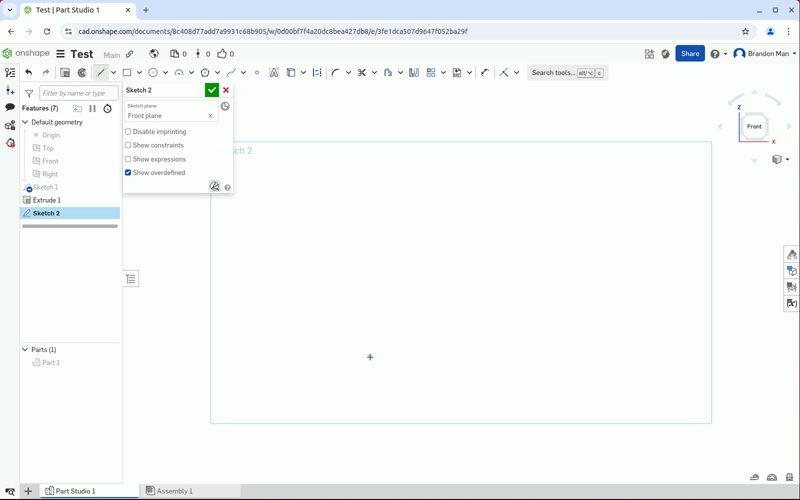
mouse_move(572, 356)
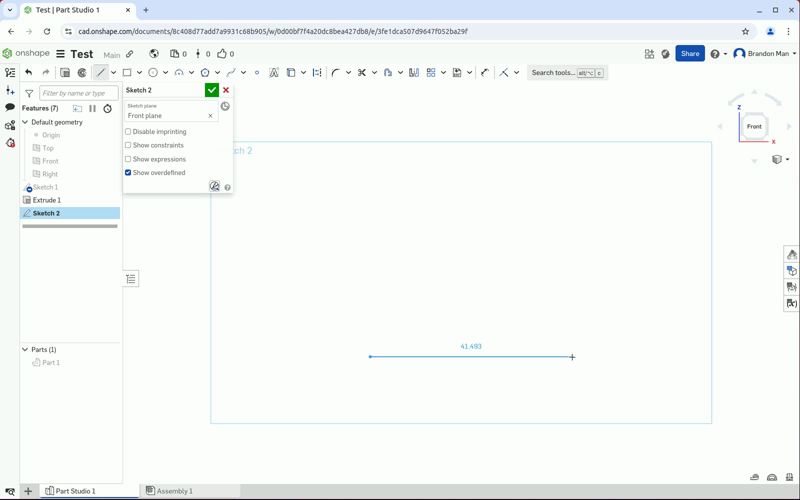
click(572, 356)
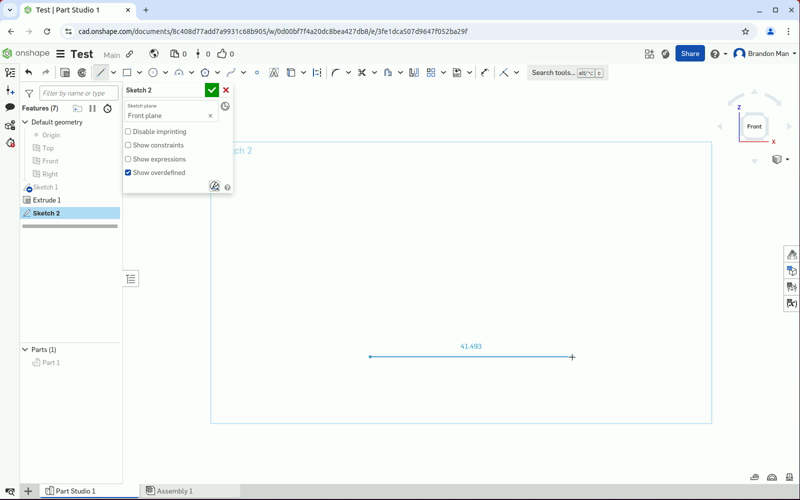
key_up(shift)
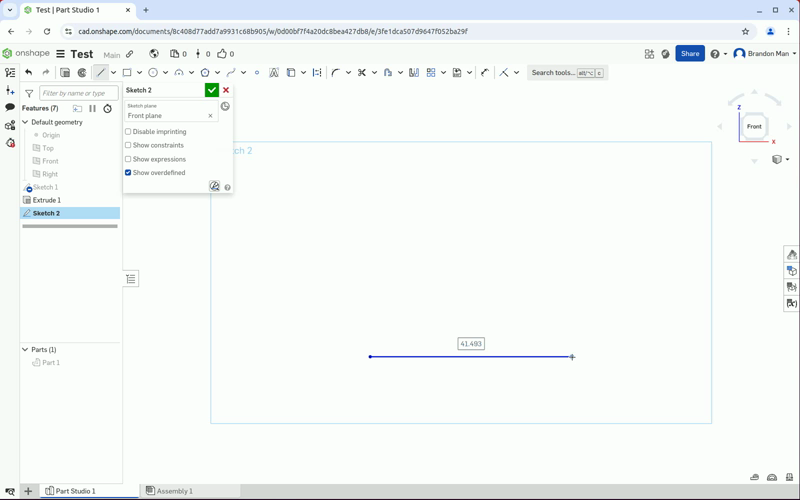
key_down(shift)
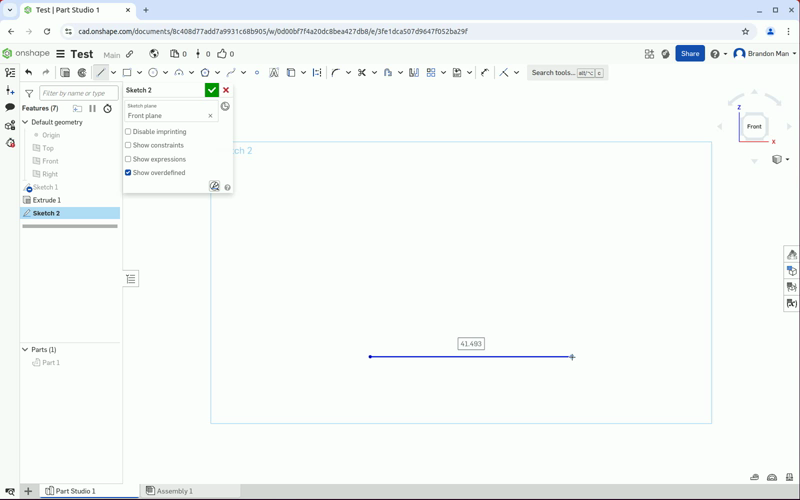
mouse_move(572, 209)
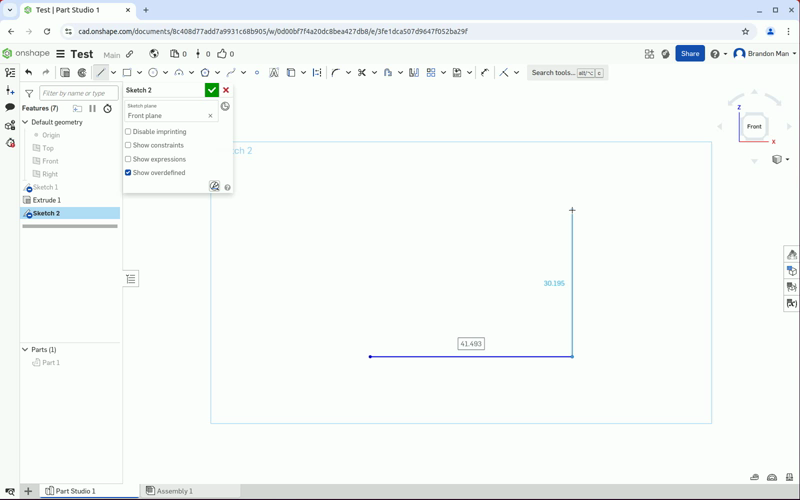
click(572, 209)
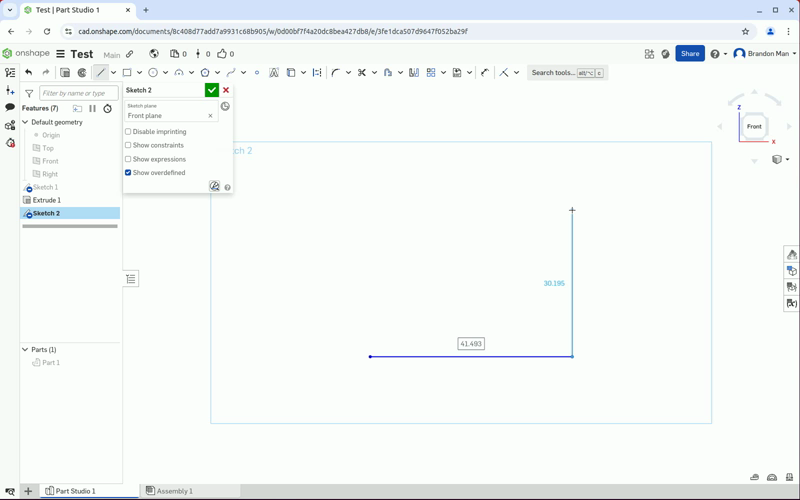
key_up(shift)
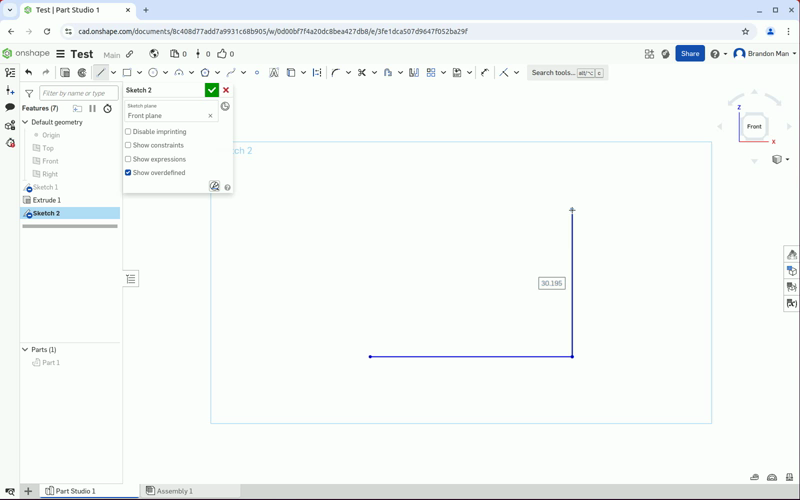
key_down(shift)
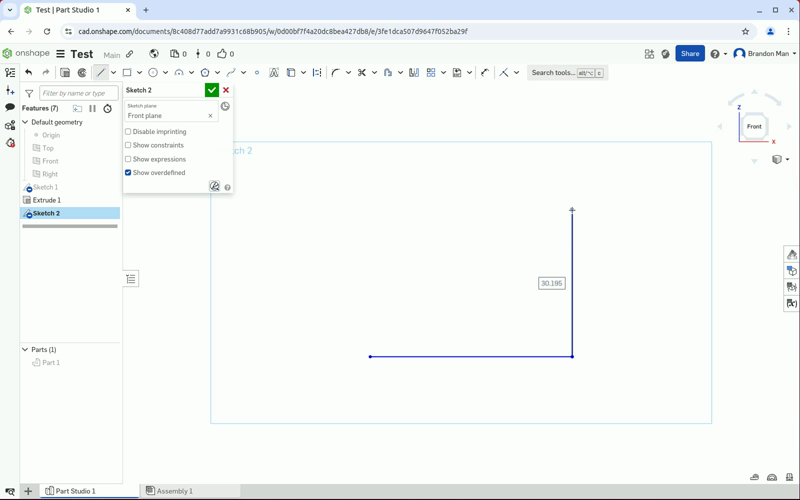
mouse_move(370, 209)
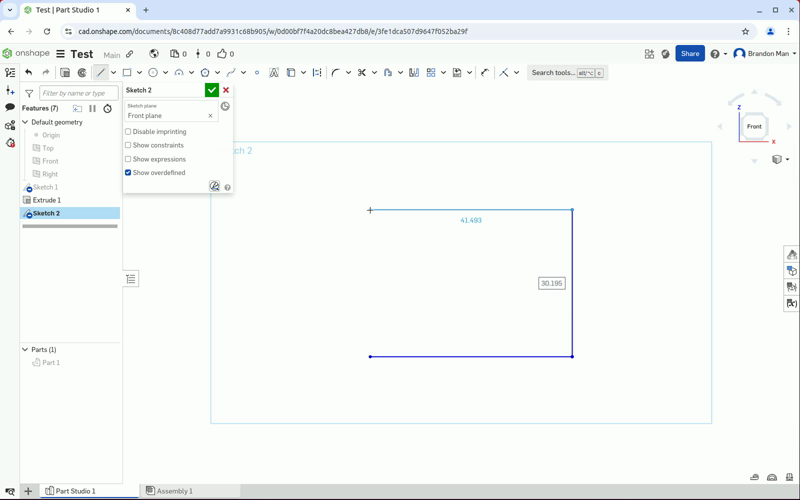
click(370, 209)
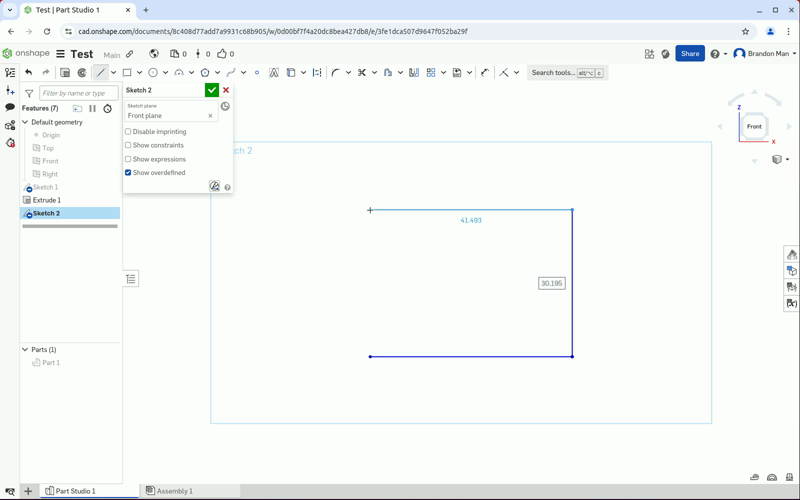
key_up(shift)
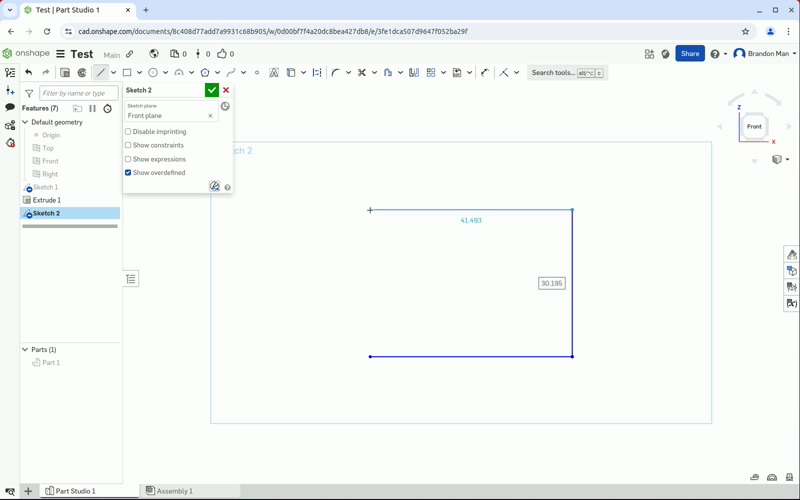
key_down(shift)
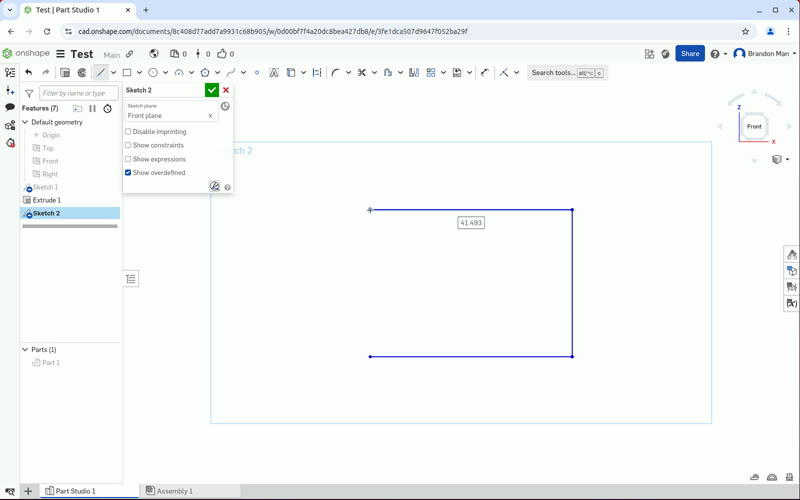
mouse_move(370, 356)
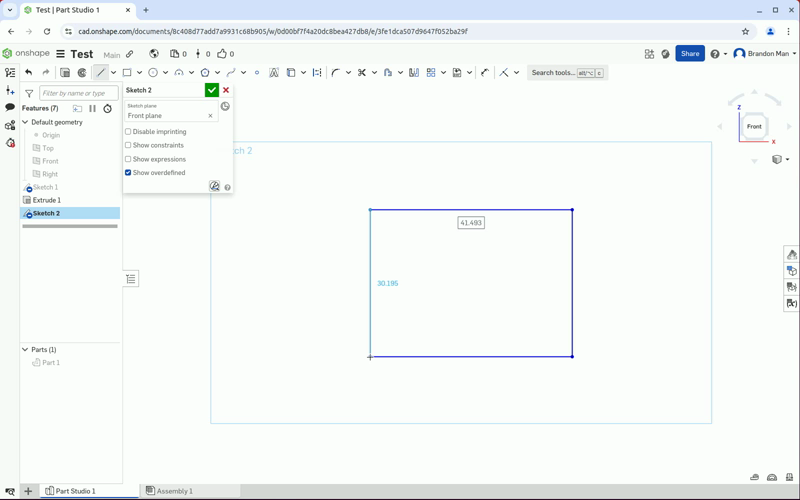
key_up(shift)
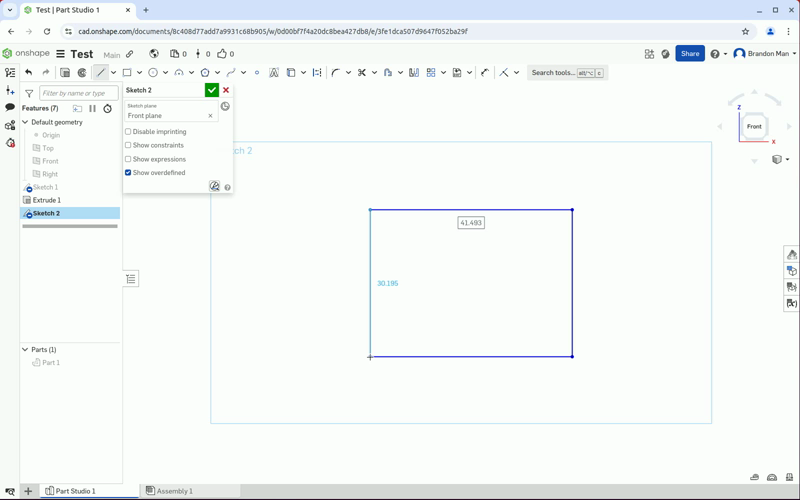
click(370, 356)
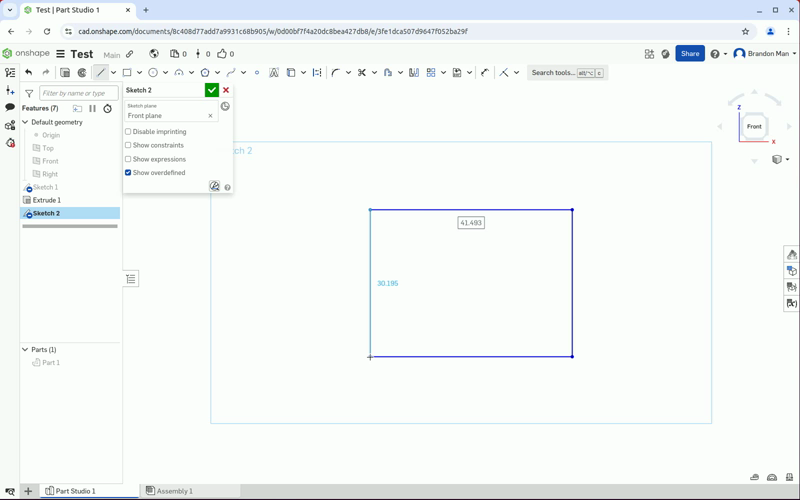
key(esc)
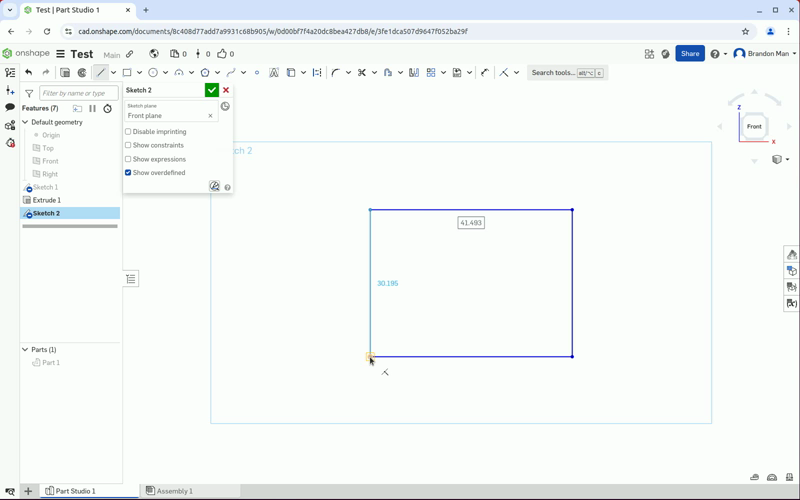
key(l)
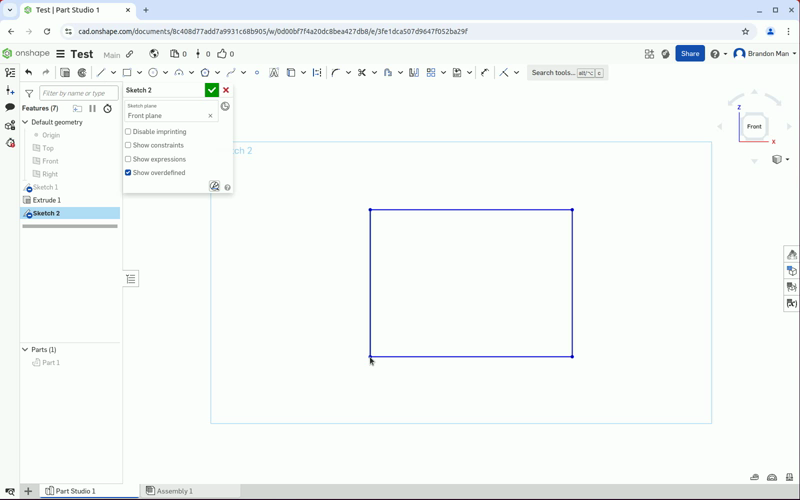
key_down(shift)
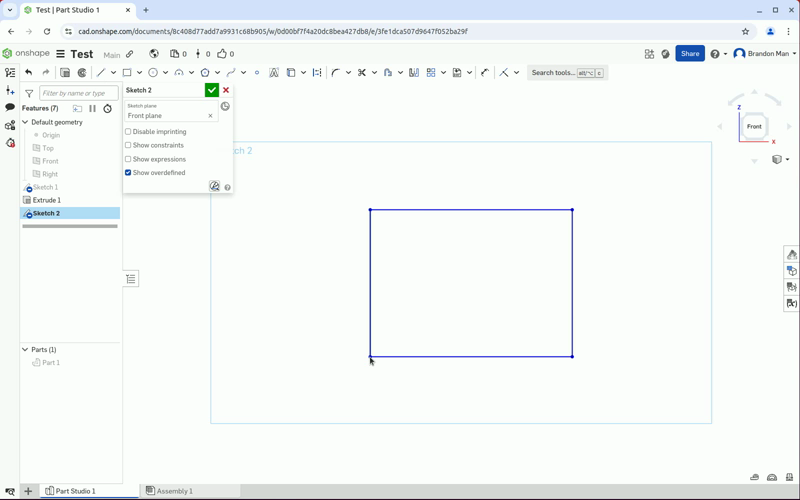
mouse_move(387, 344)
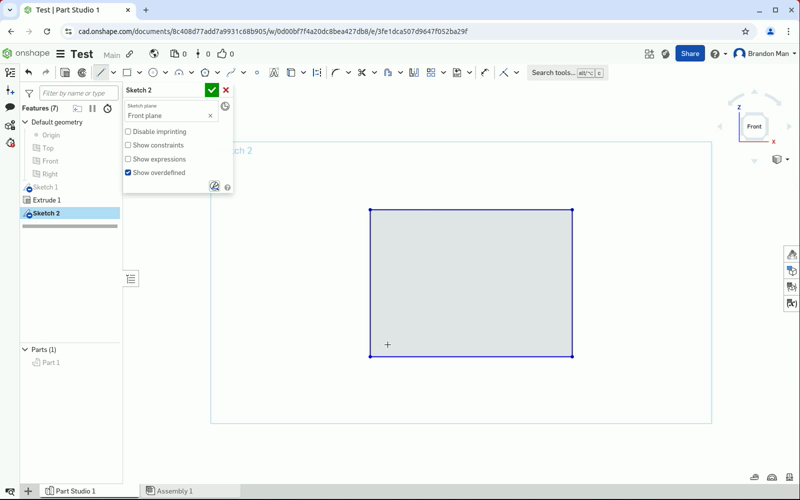
click(387, 344)
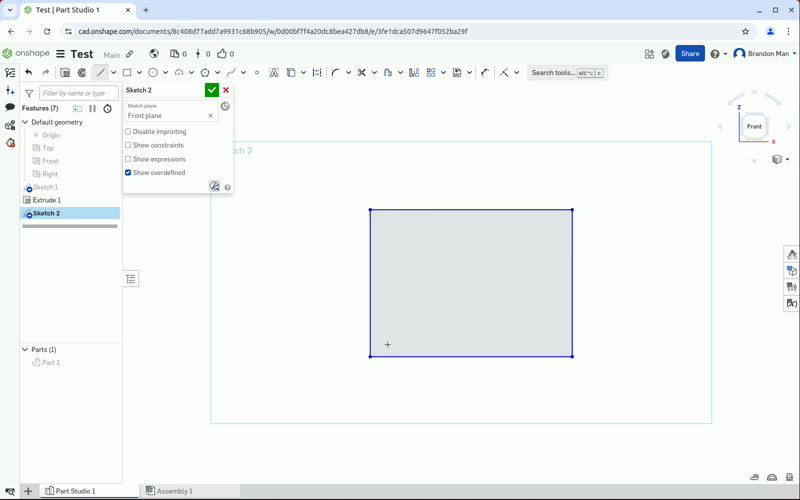
key_up(shift)
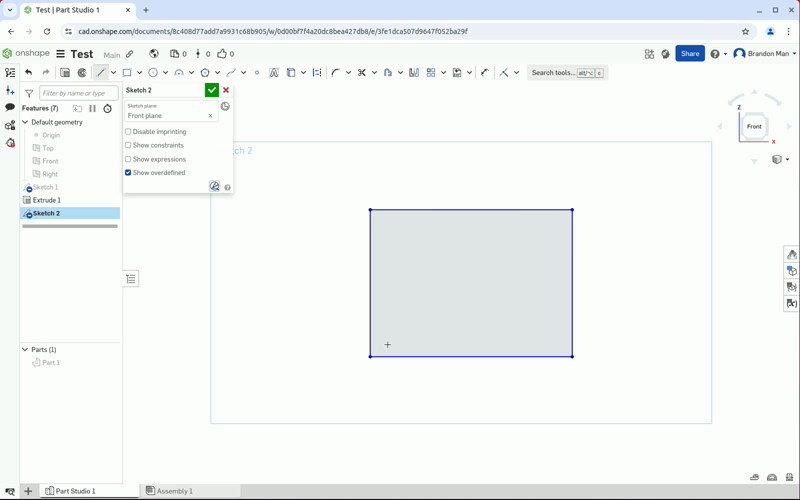
key_down(shift)
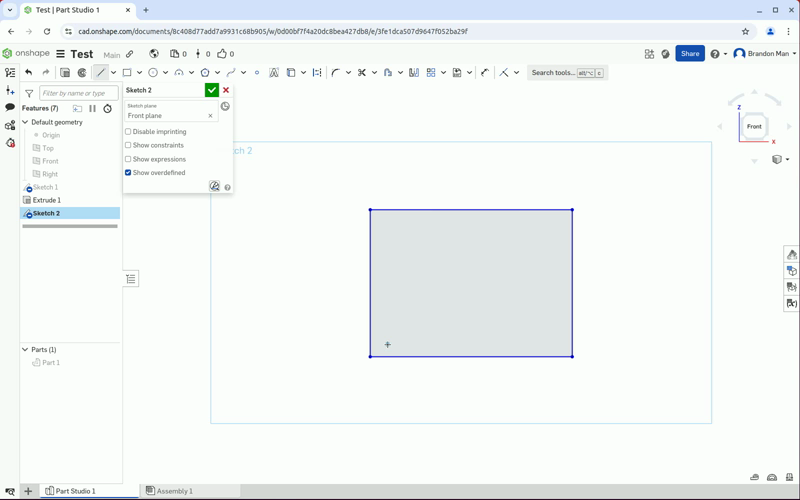
mouse_move(534, 344)
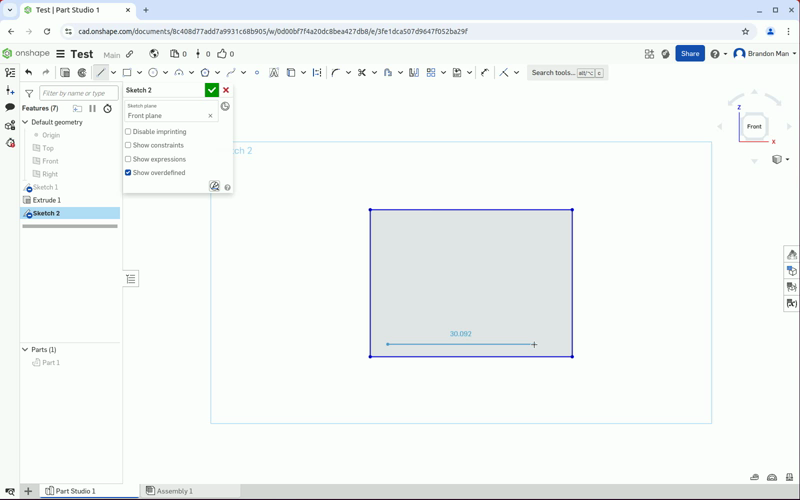
click(534, 344)
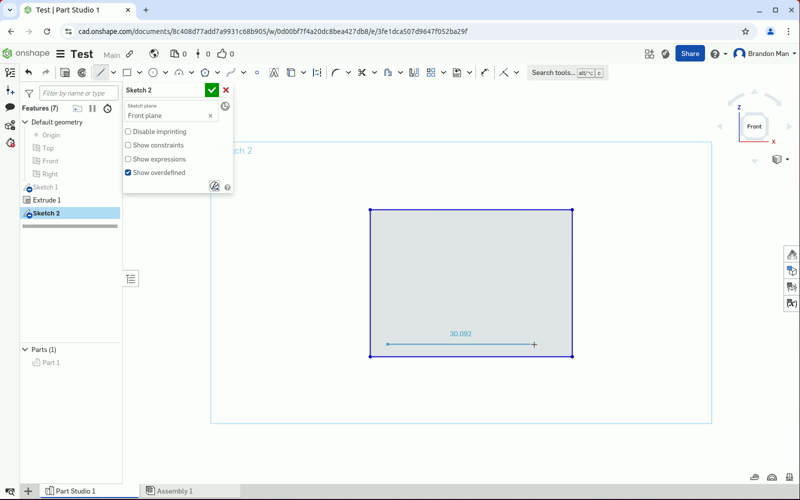
key_up(shift)
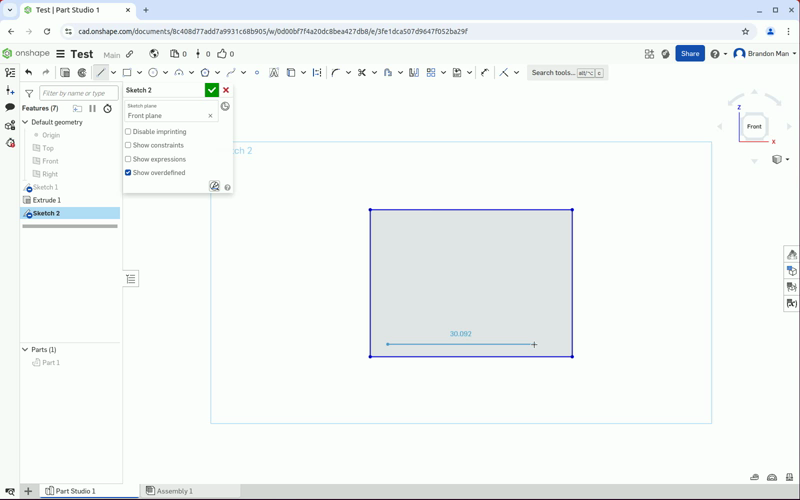
key_down(shift)
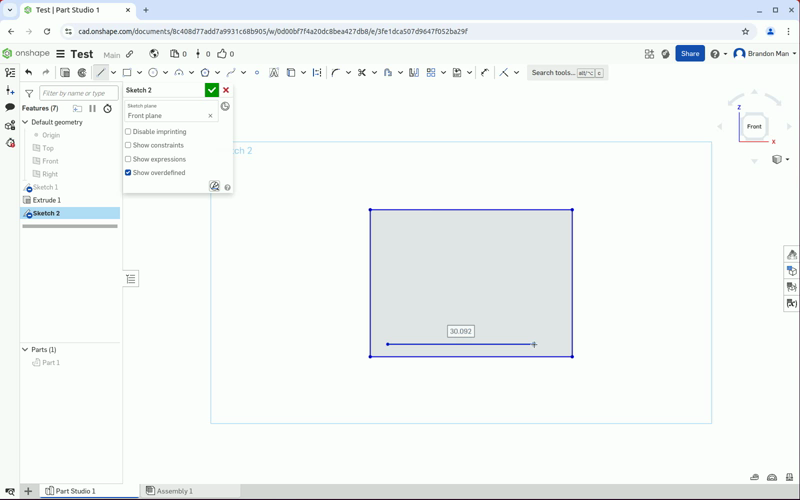
mouse_move(534, 222)
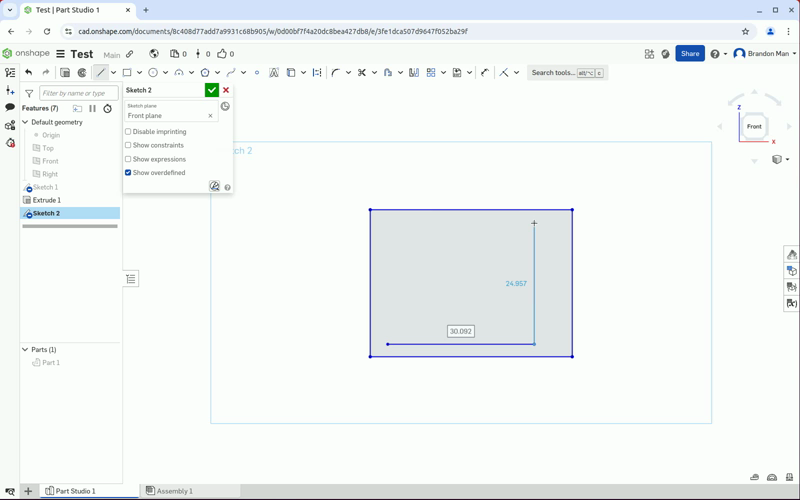
click(534, 222)
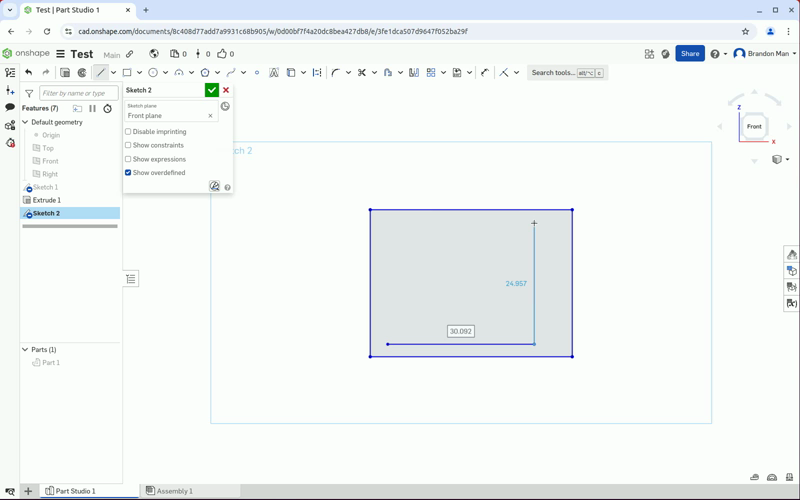
key_up(shift)
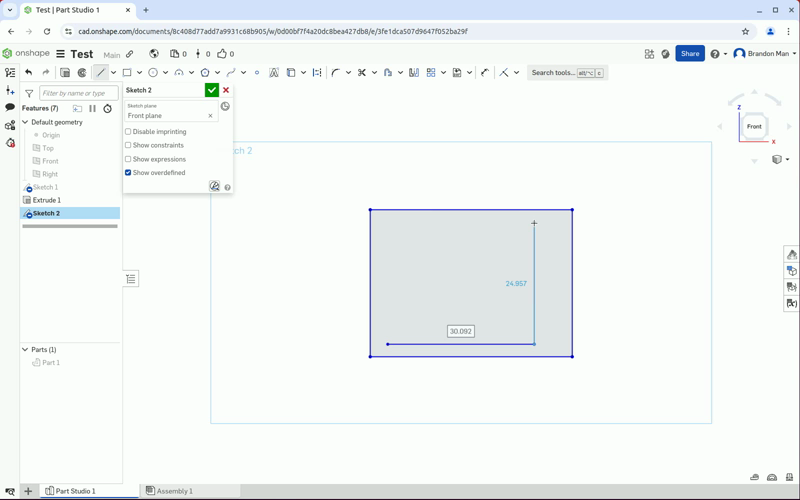
key_down(shift)
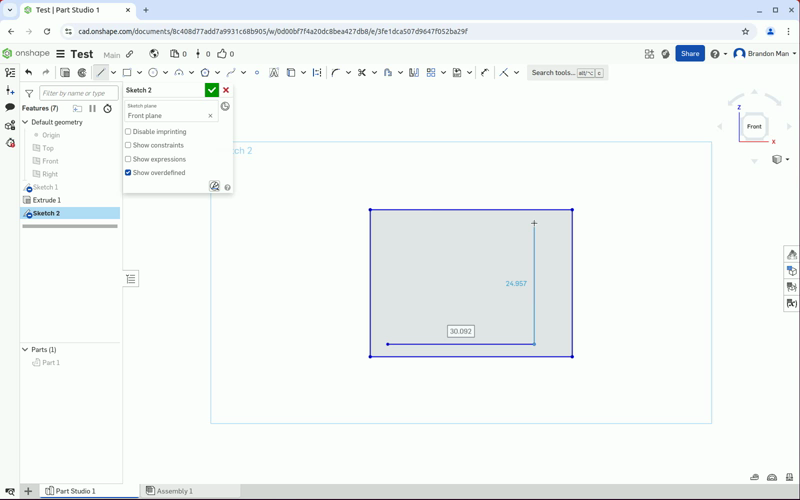
mouse_move(387, 222)
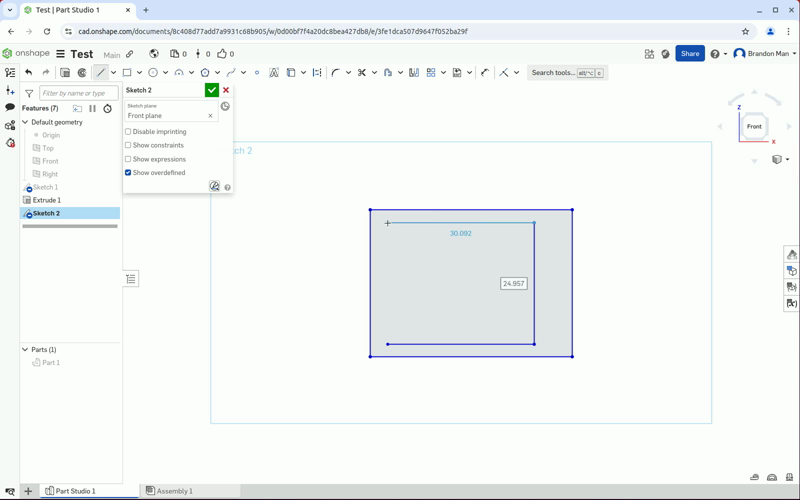
click(387, 222)
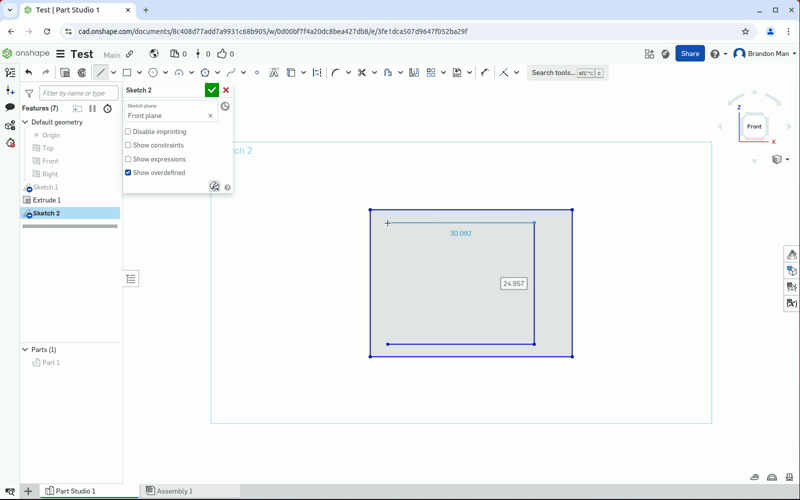
key_up(shift)
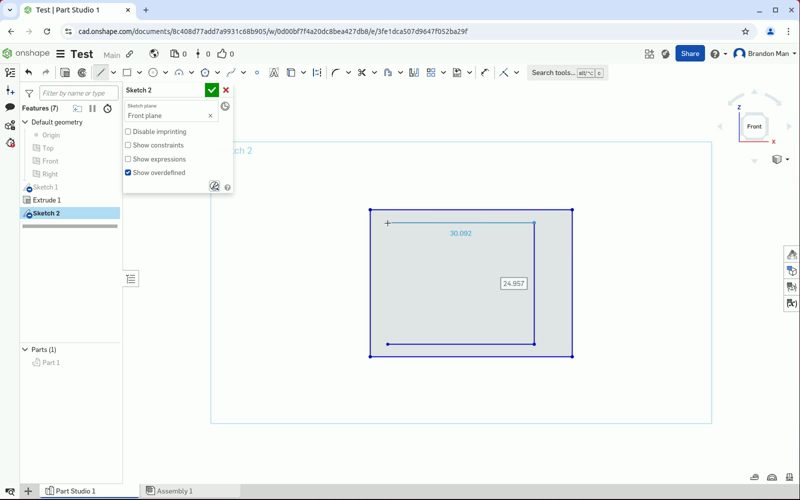
key_down(shift)
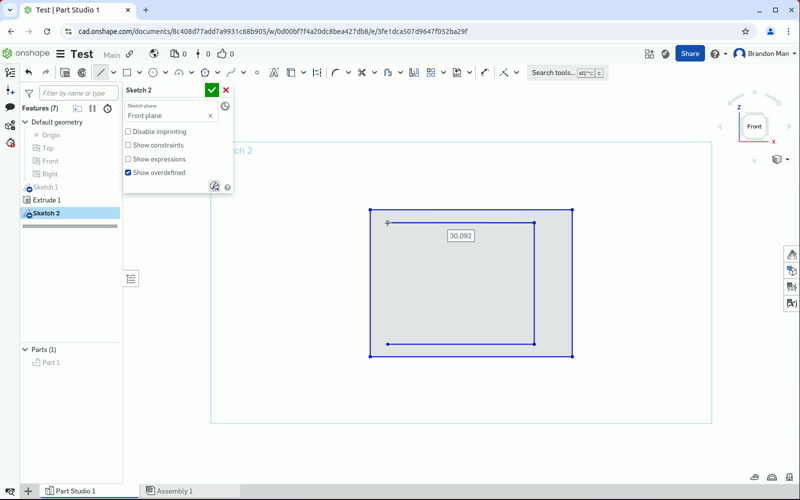
mouse_move(387, 344)
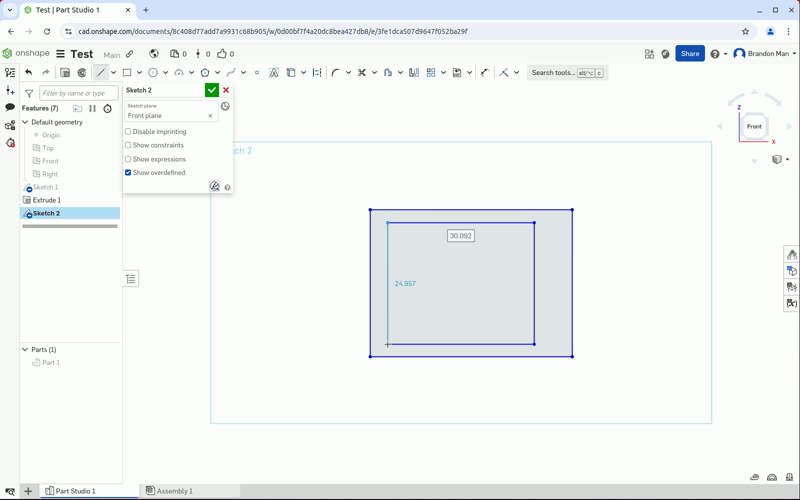
key_up(shift)
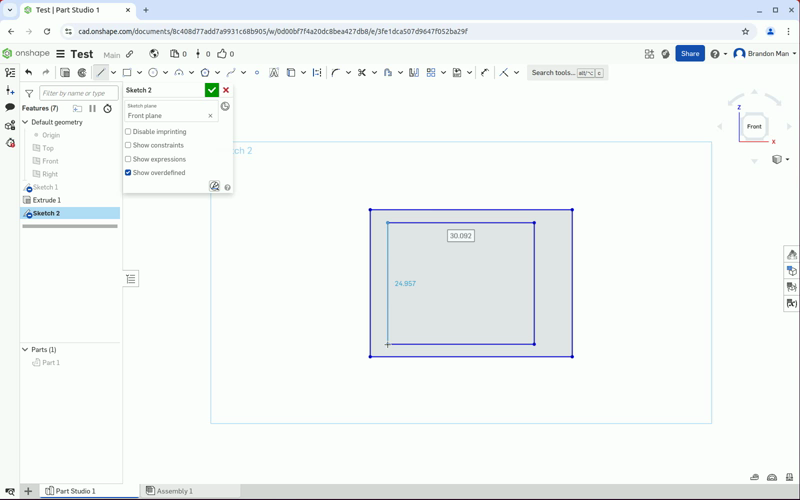
click(387, 344)
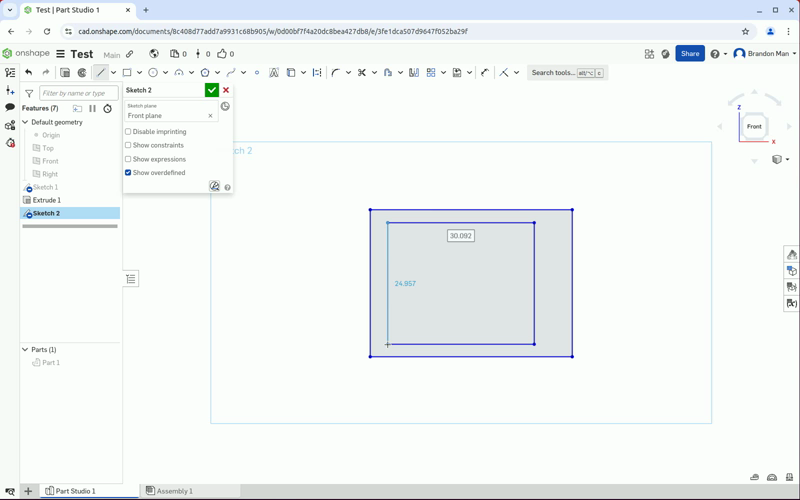
key(esc)
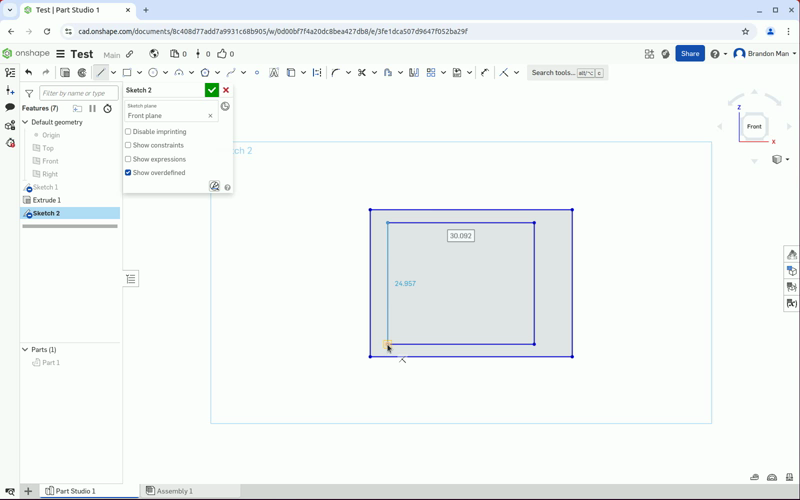
mouse_move(547, 309)
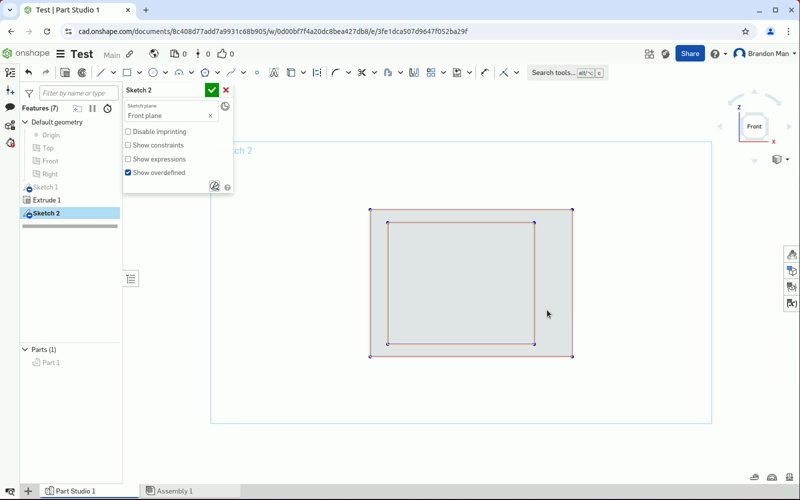
click(547, 309)
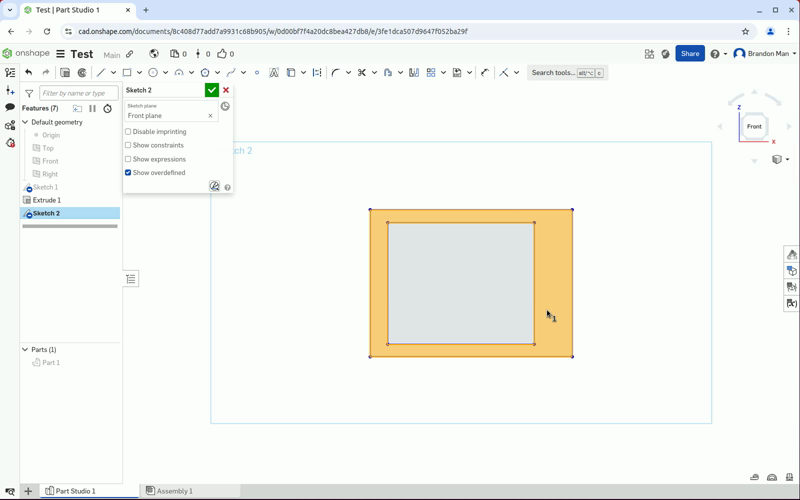
mouse_move(73, 352)
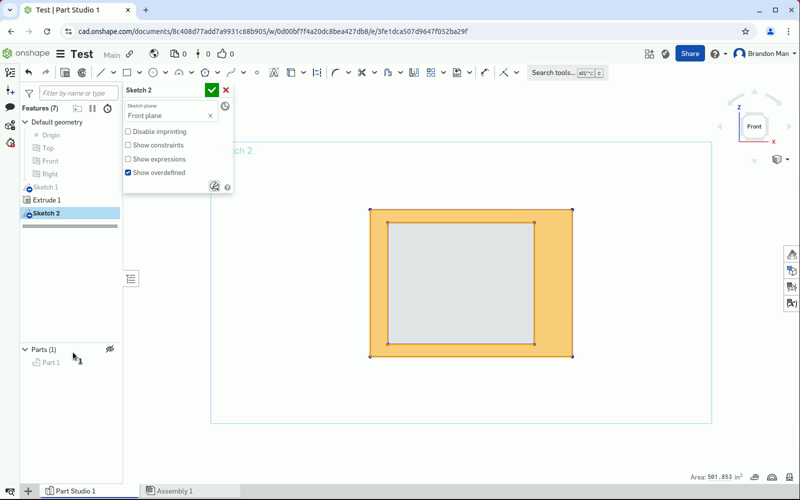
key(shift+y)
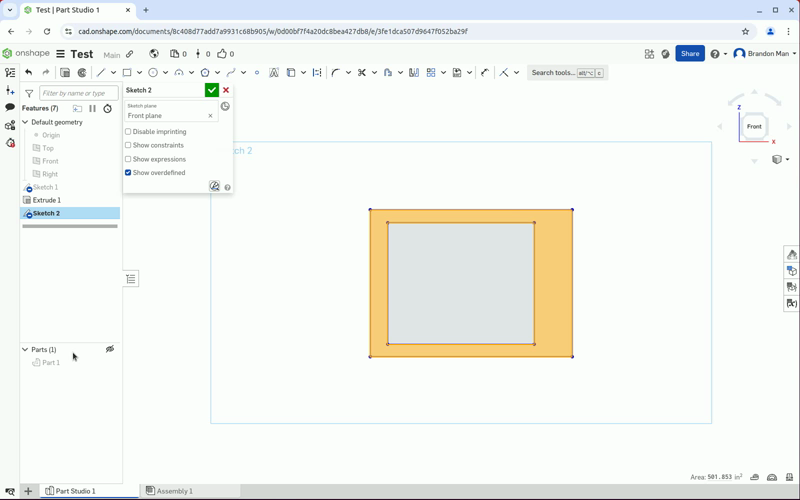
key(shift+e)
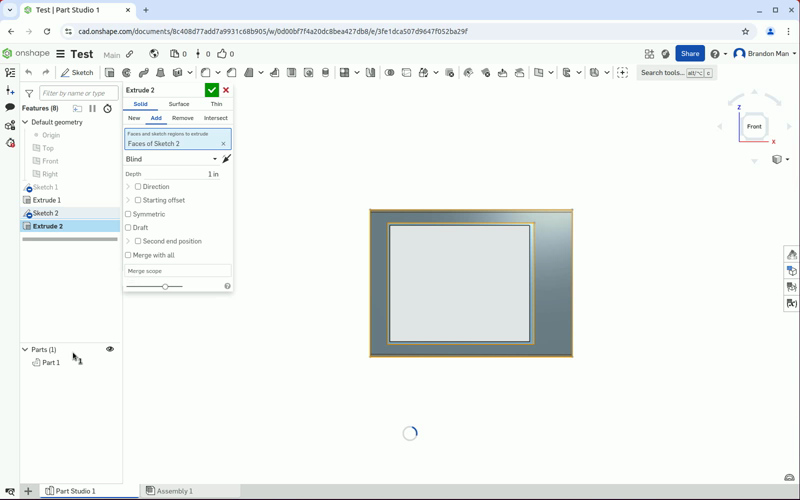
mouse_move(143, 106)
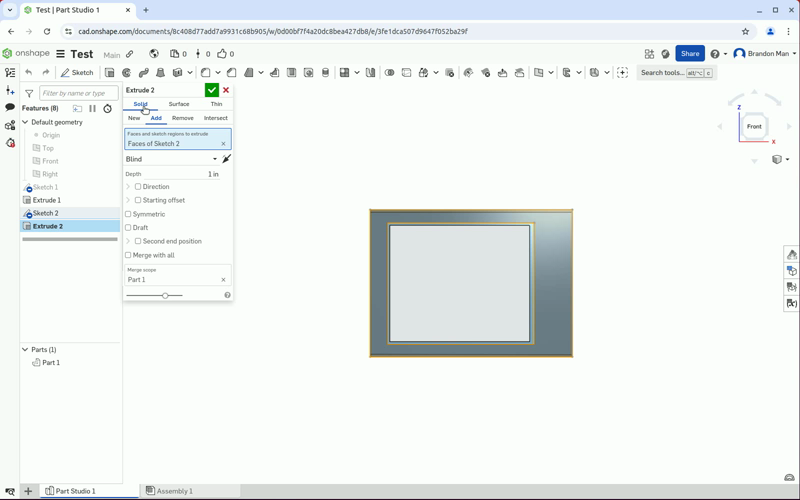
click(143, 106)
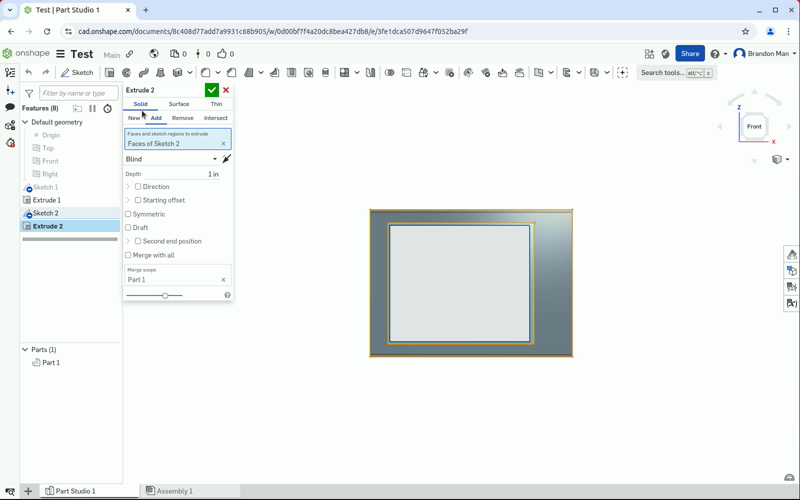
mouse_move(137, 120)
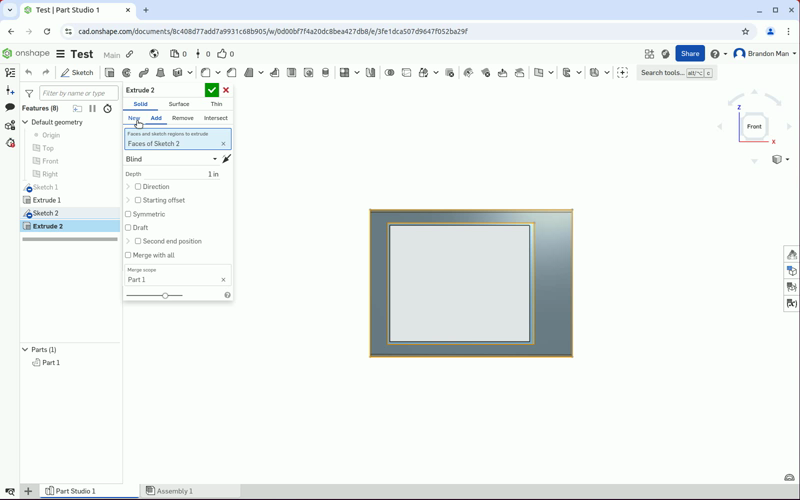
click(137, 120)
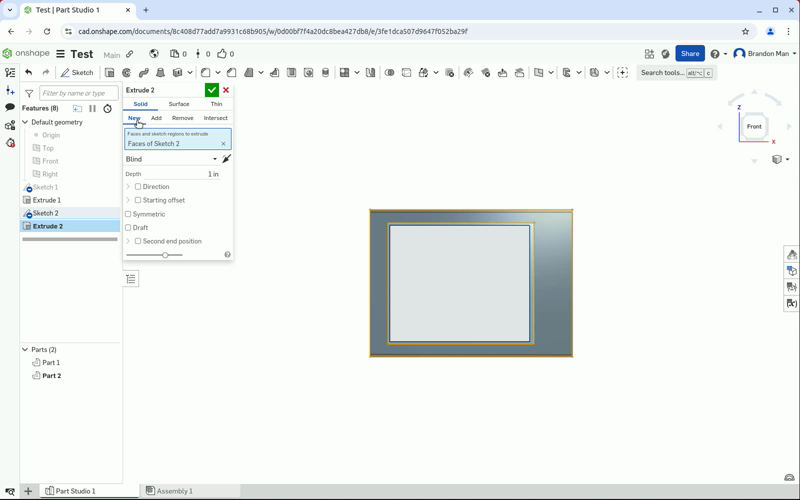
key(tab, 4)
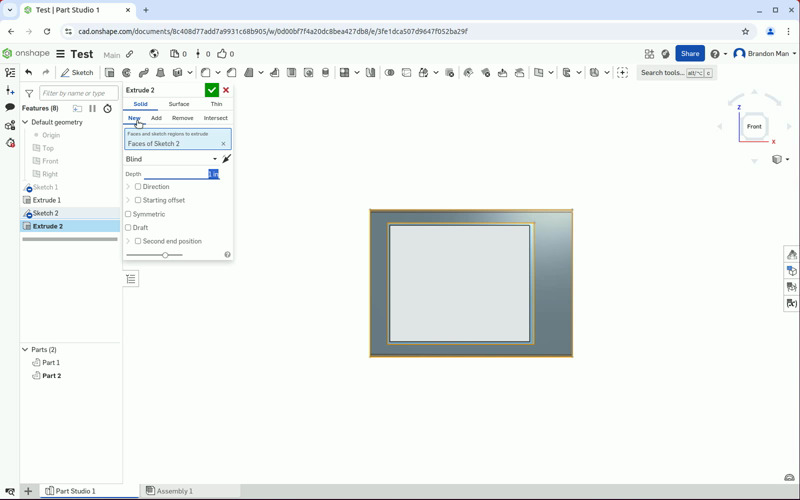
text(-1.204)
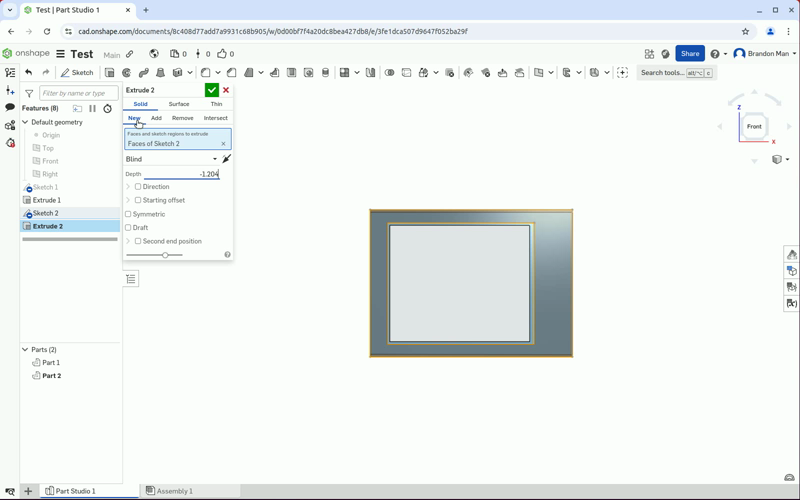
key(enter)
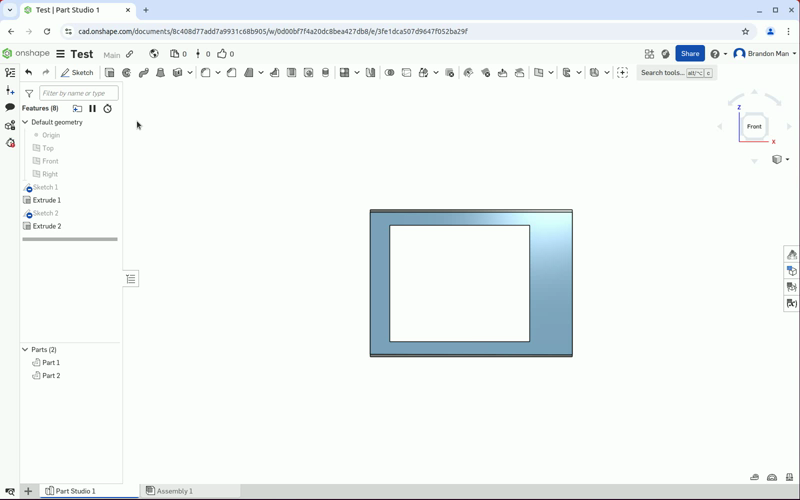
key(shift+h)
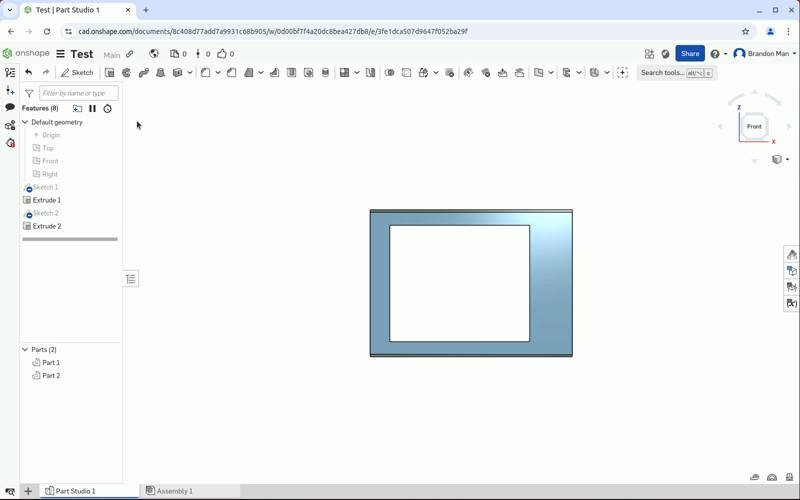
key(shift+h)
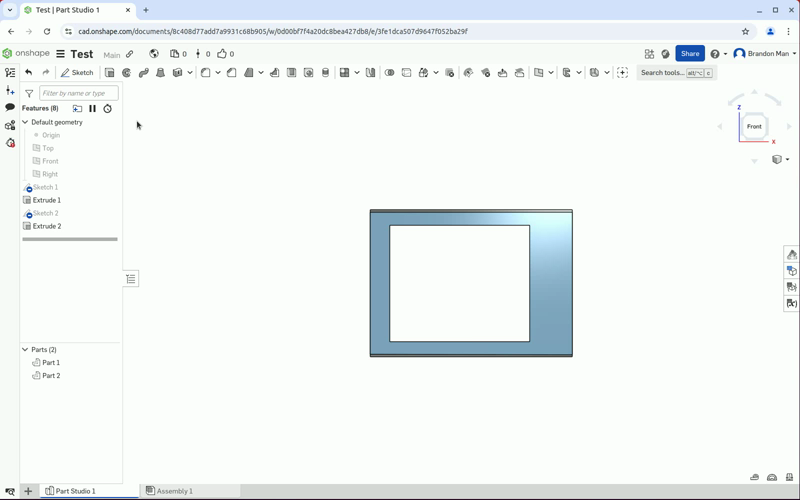
mouse_move(73, 189)
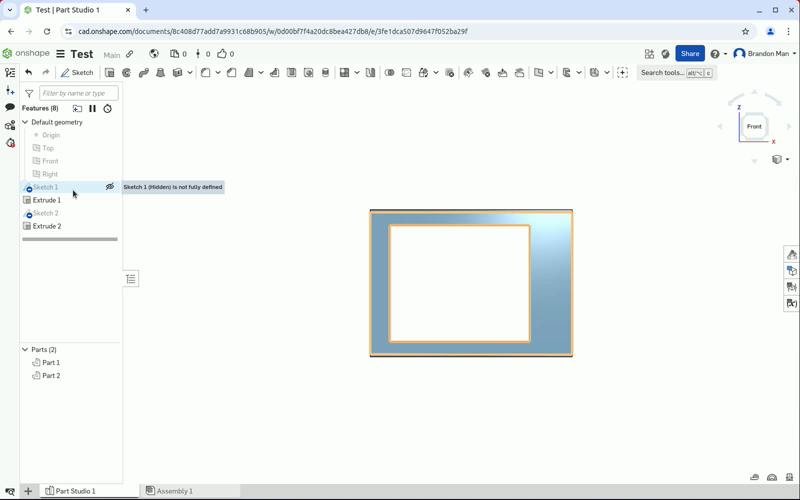
click(73, 189)
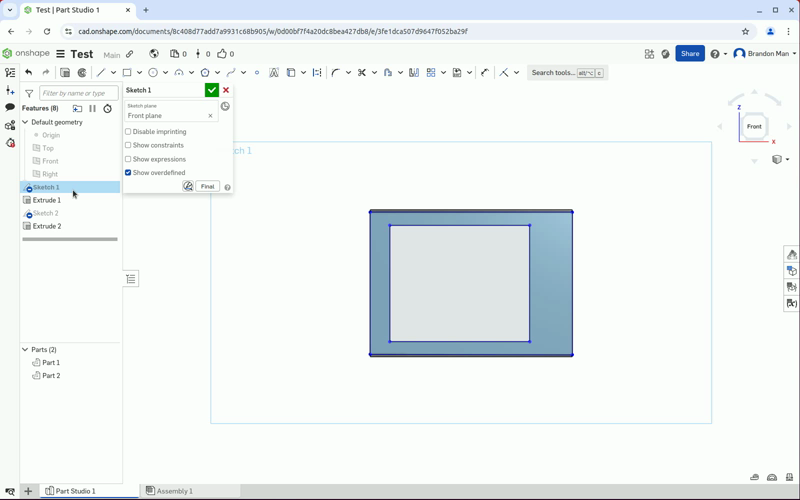
mouse_move(229, 92)
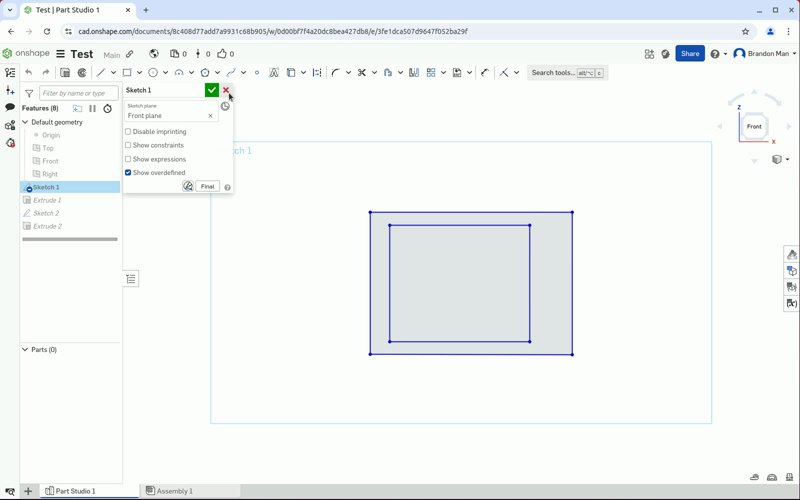
click(229, 92)
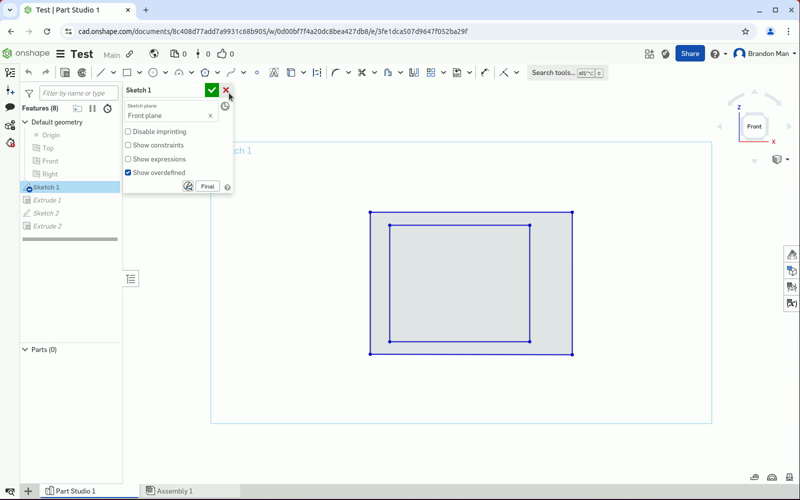
key(shift+s)
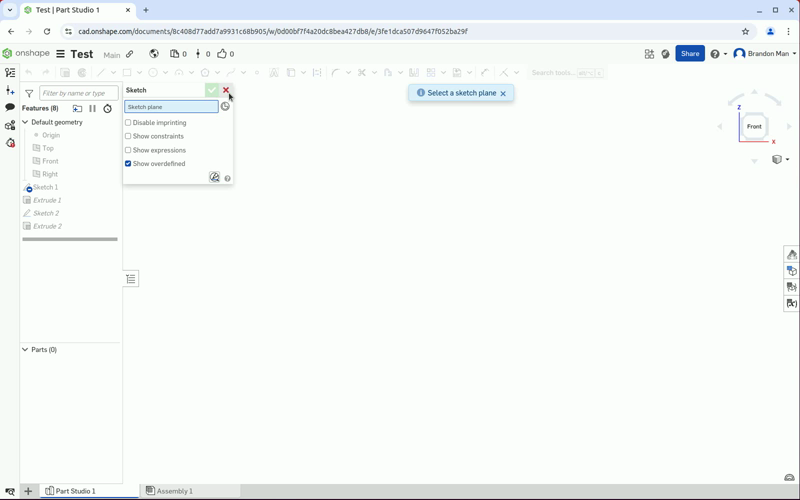
mouse_move(73, 163)
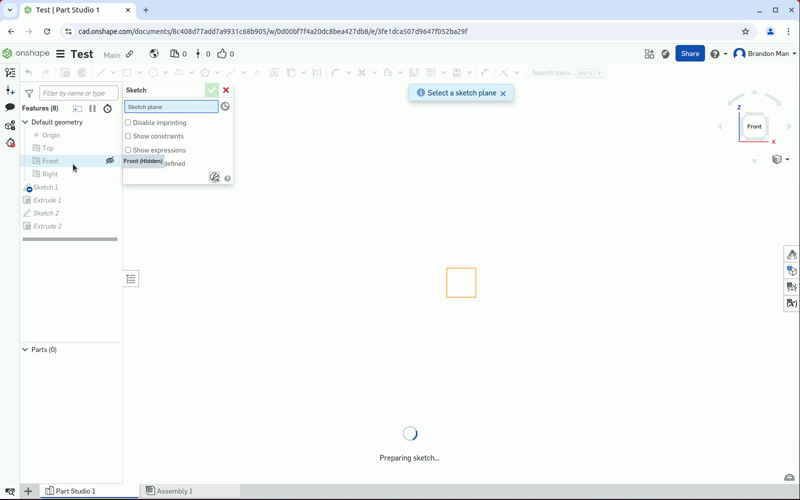
click(73, 163)
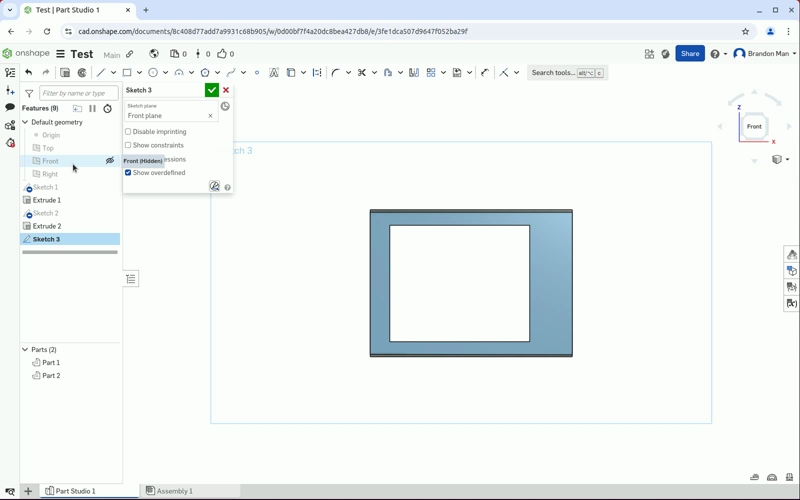
mouse_move(73, 352)
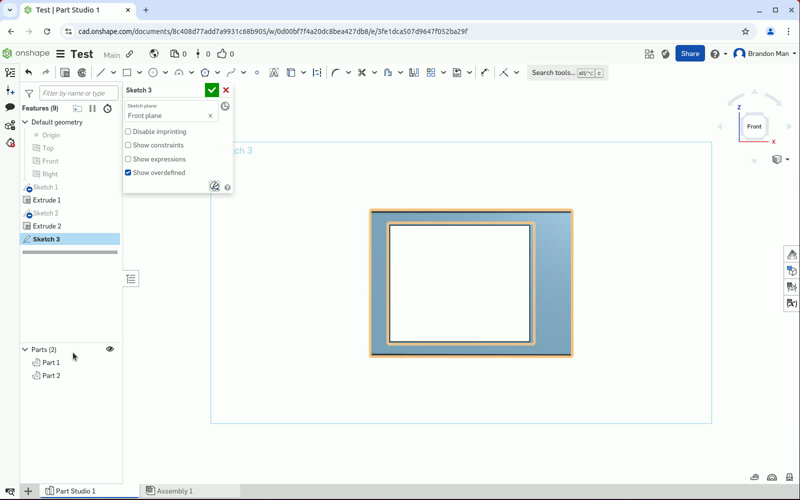
key(y)
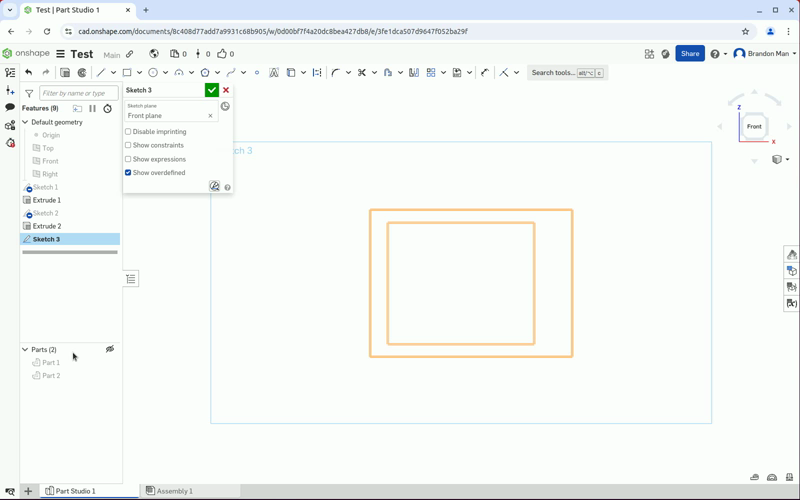
key(l)
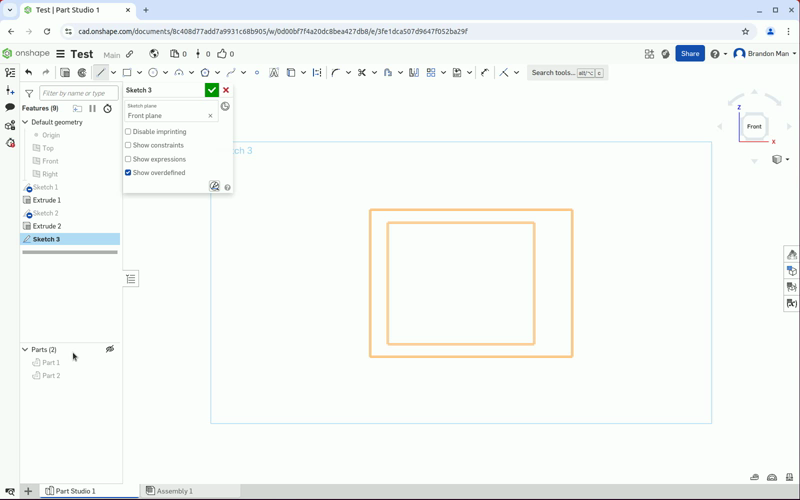
key_down(shift)
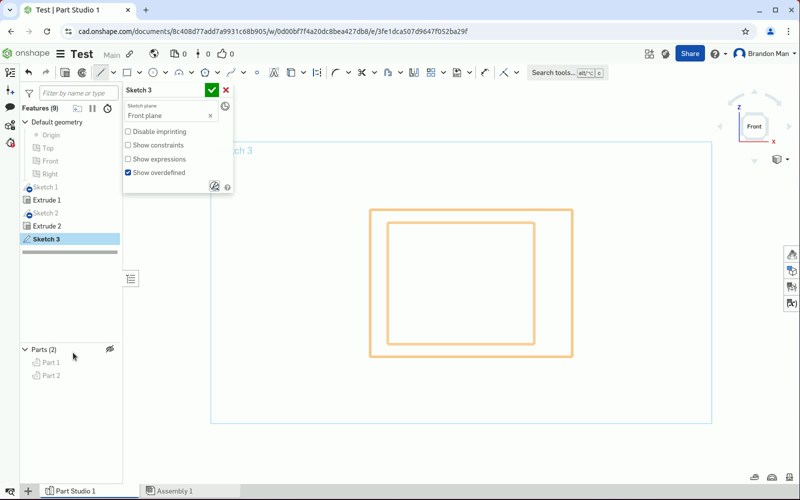
mouse_move(362, 356)
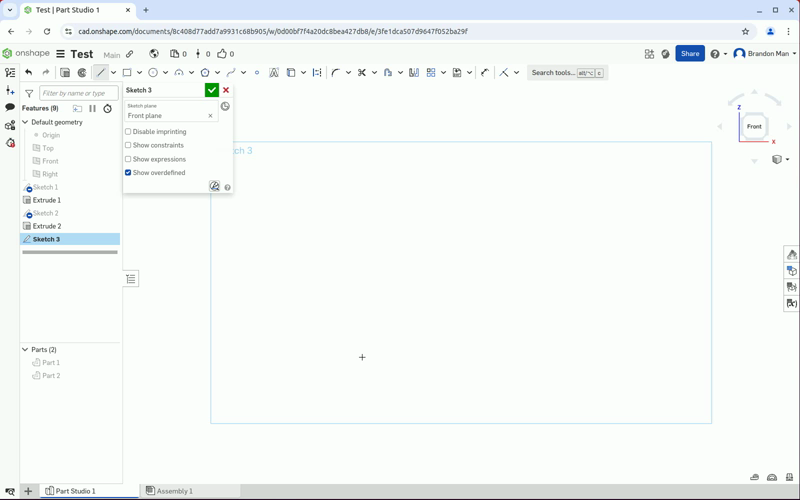
click(362, 356)
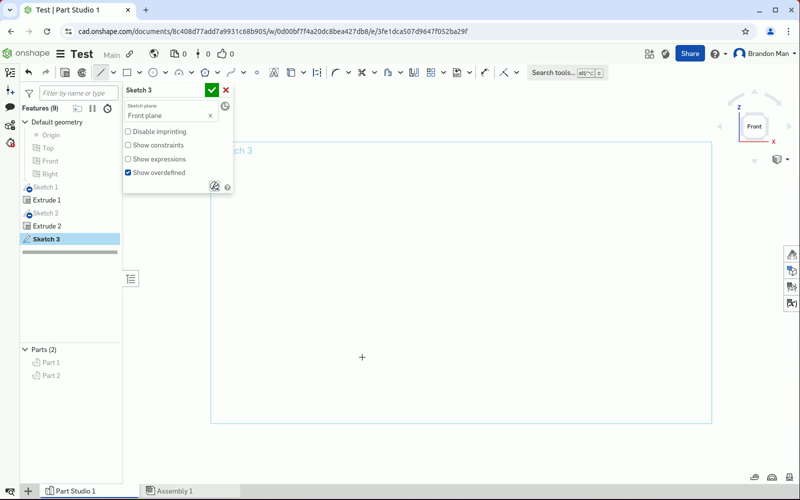
key_up(shift)
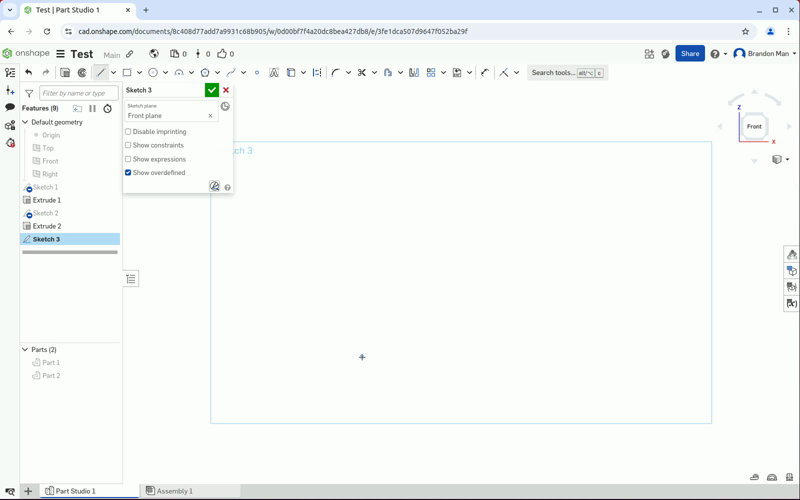
key_down(shift)
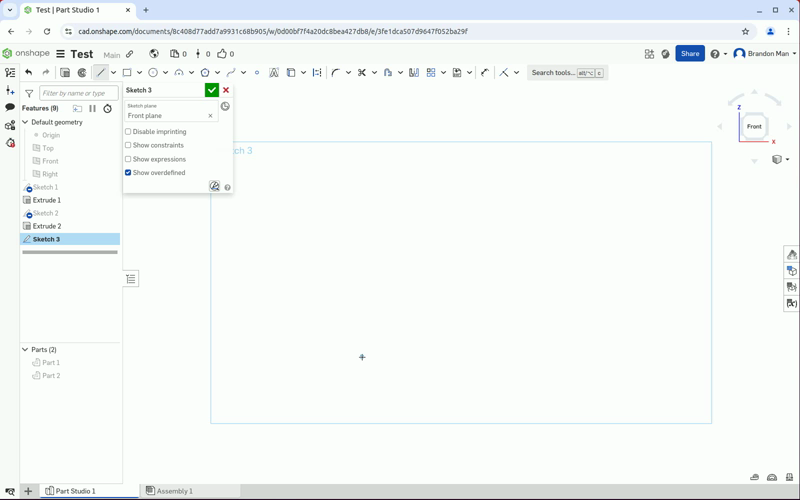
mouse_move(392, 356)
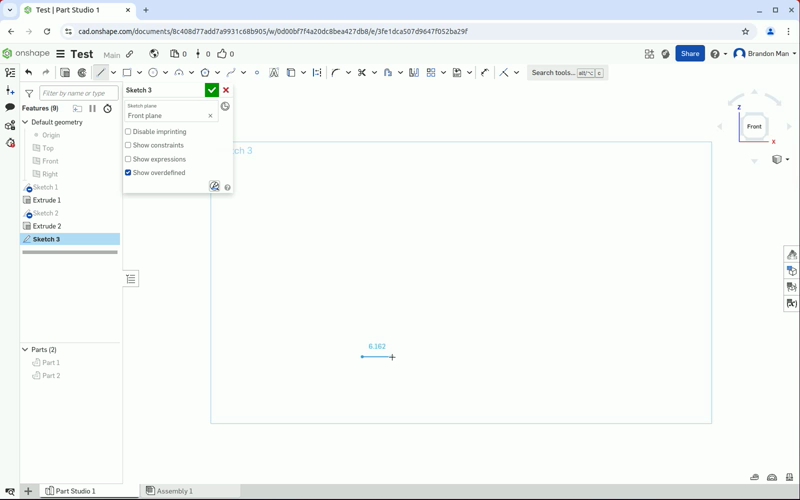
mouse_move(370, 356)
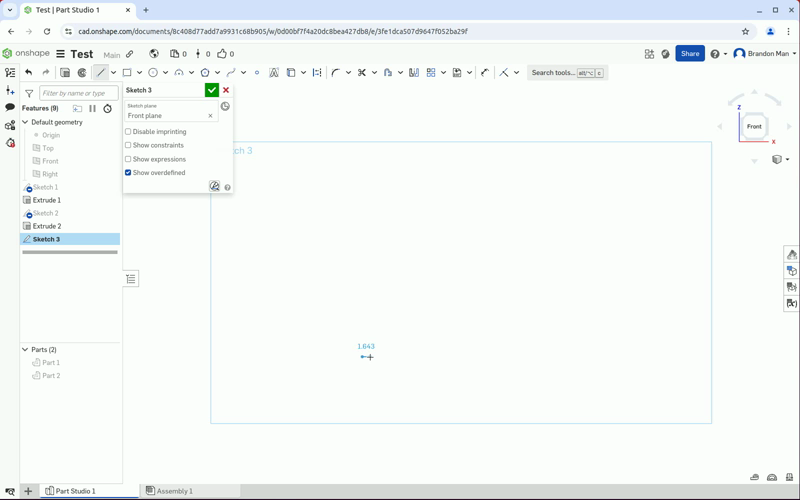
click(370, 356)
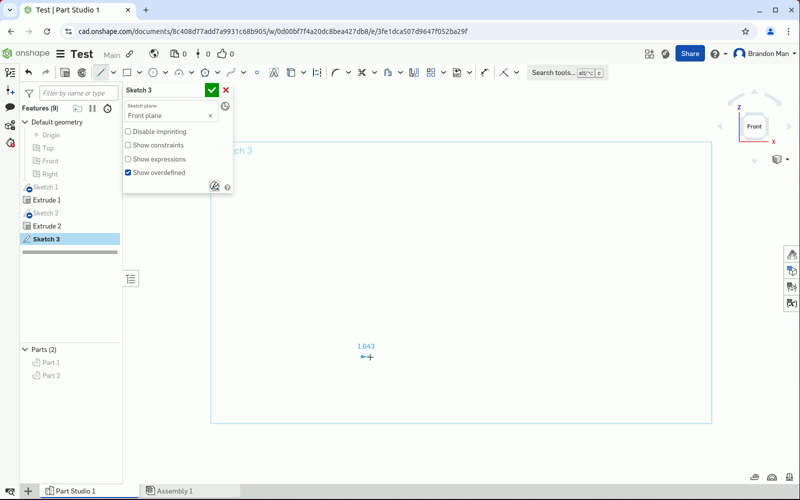
key_up(shift)
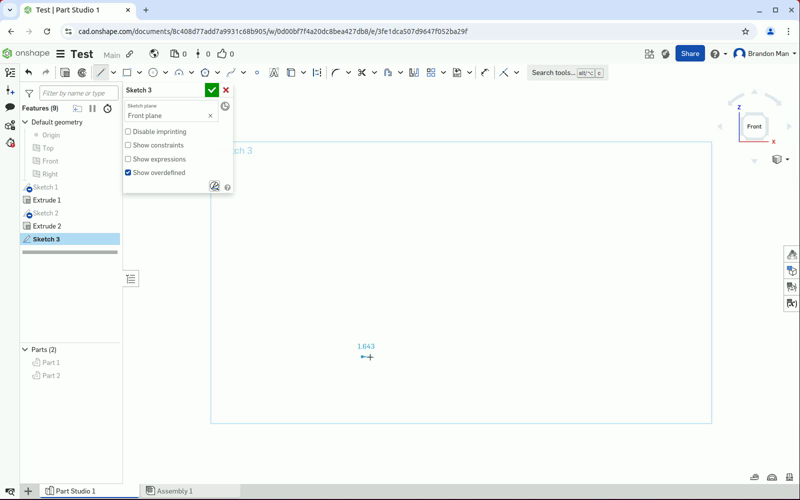
key_down(shift)
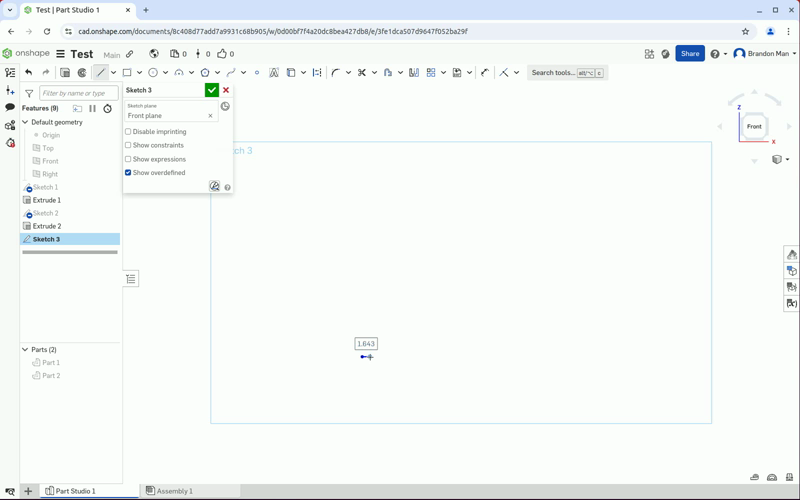
mouse_move(370, 209)
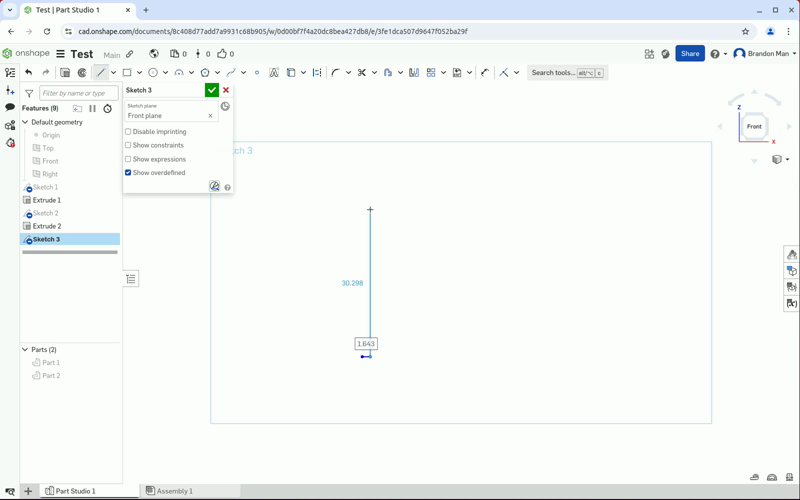
click(370, 209)
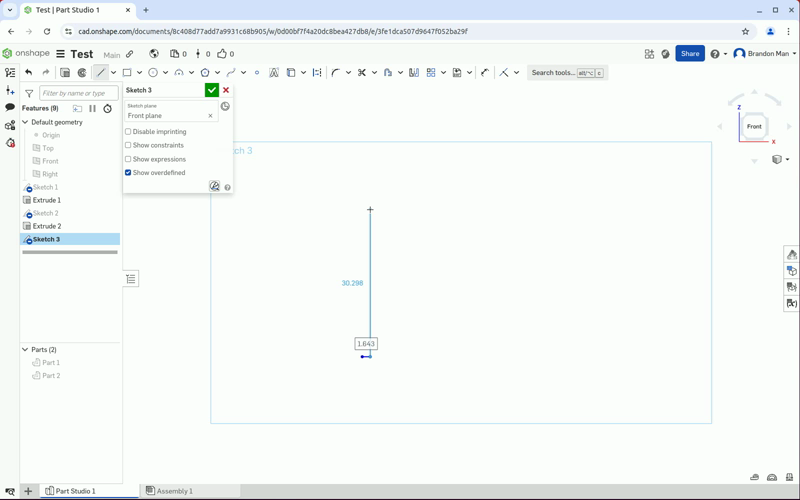
key_up(shift)
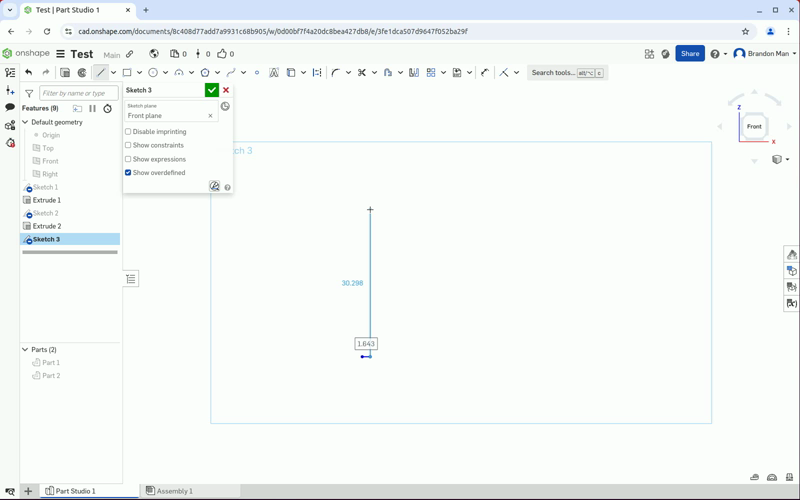
key_down(shift)
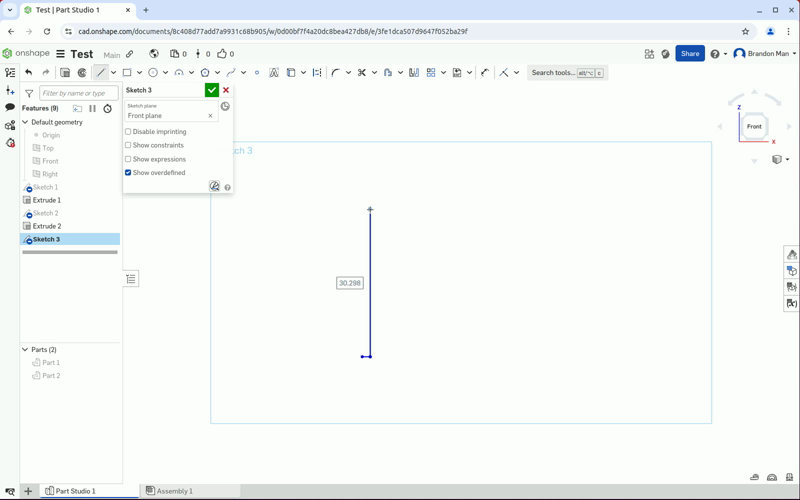
mouse_move(400, 209)
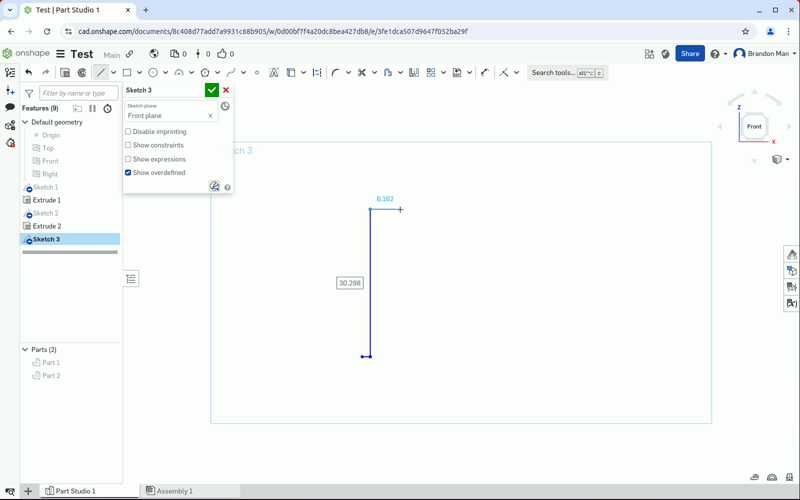
mouse_move(362, 209)
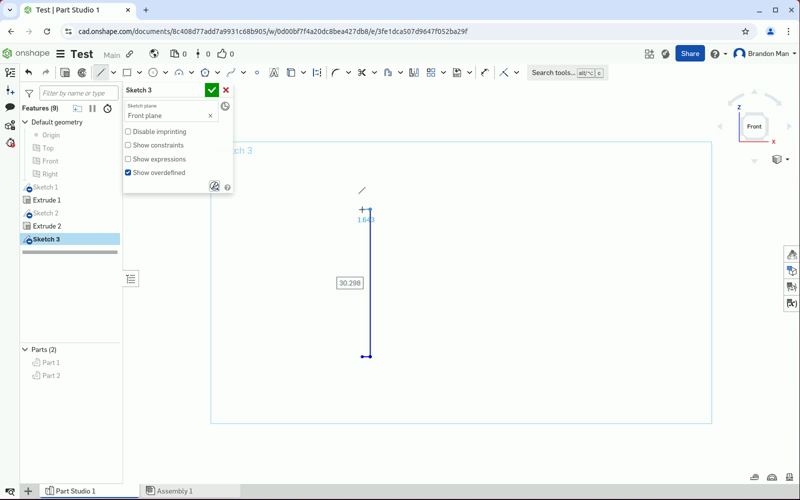
click(362, 209)
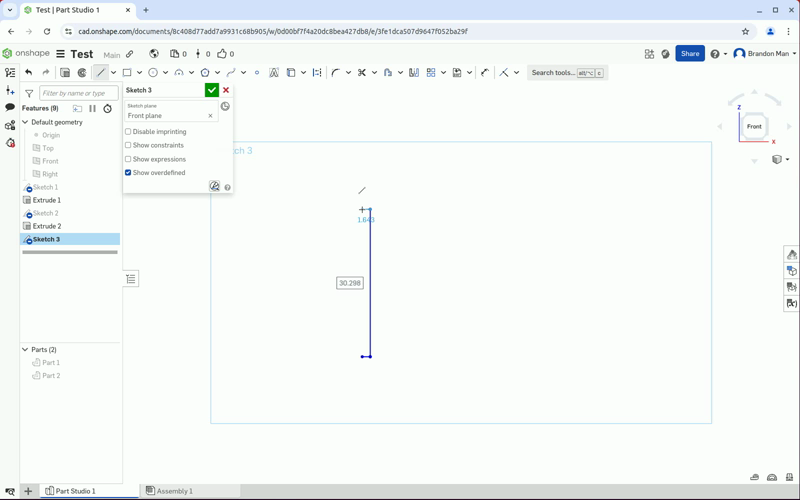
key_up(shift)
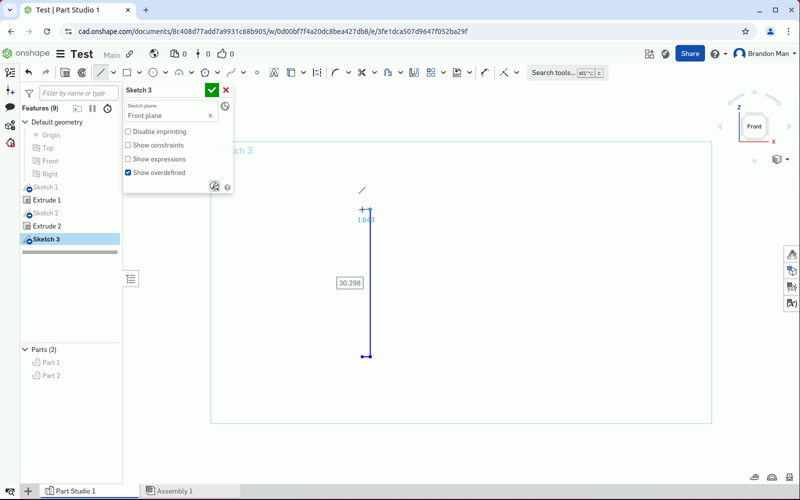
key_down(shift)
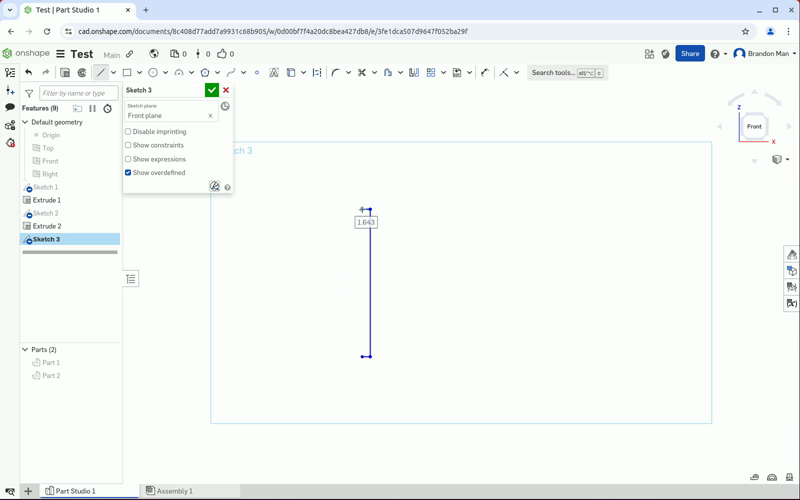
mouse_move(362, 356)
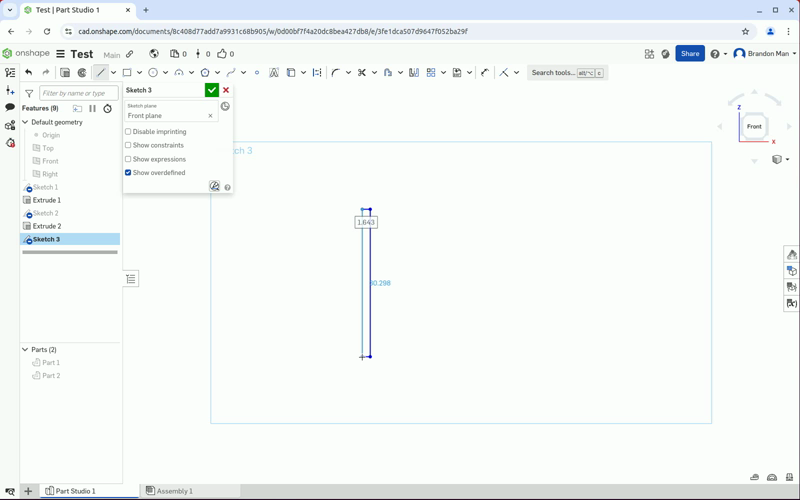
key_up(shift)
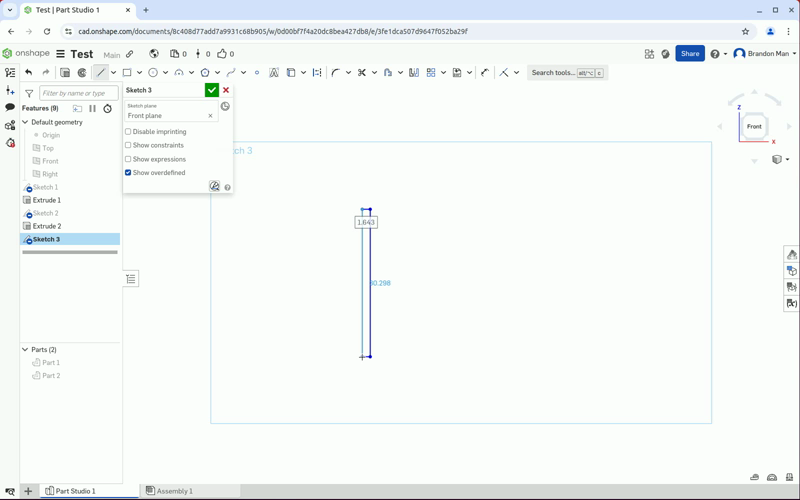
click(362, 356)
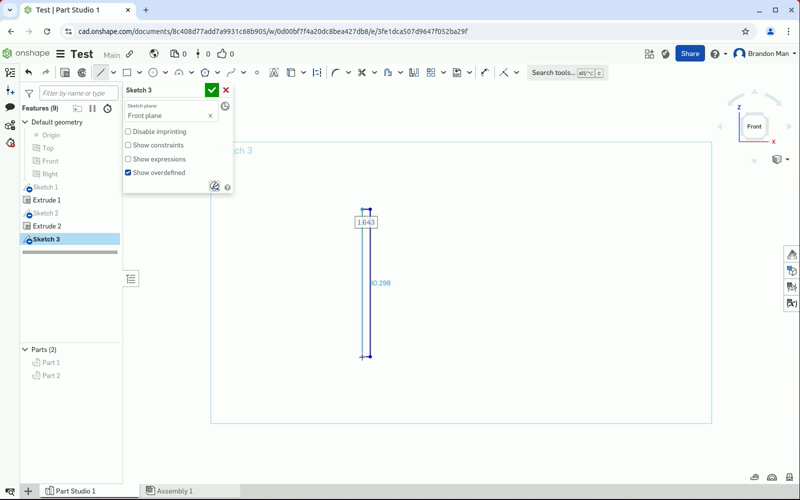
key(esc)
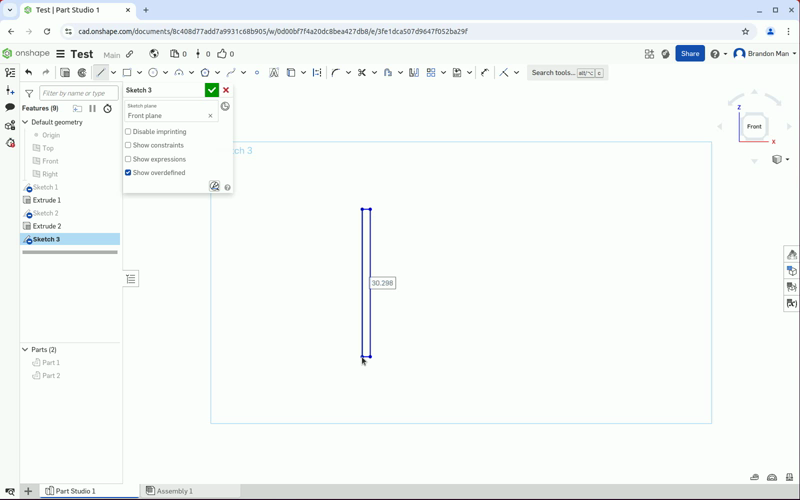
mouse_move(369, 229)
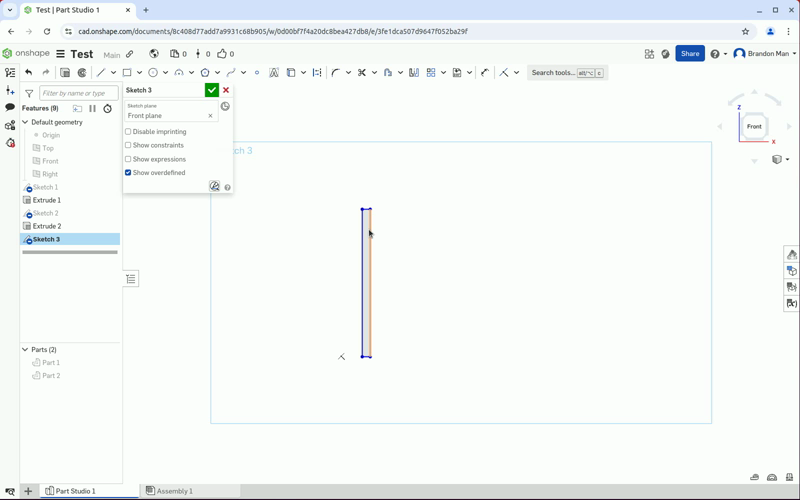
scroll(6)
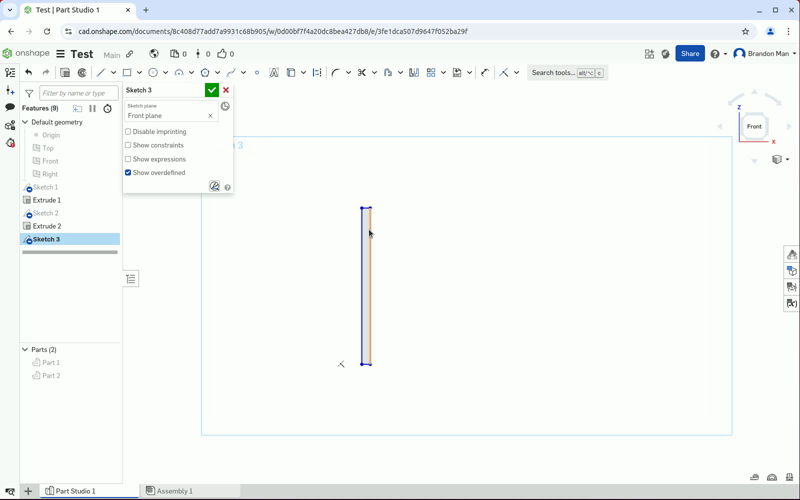
scroll(6)
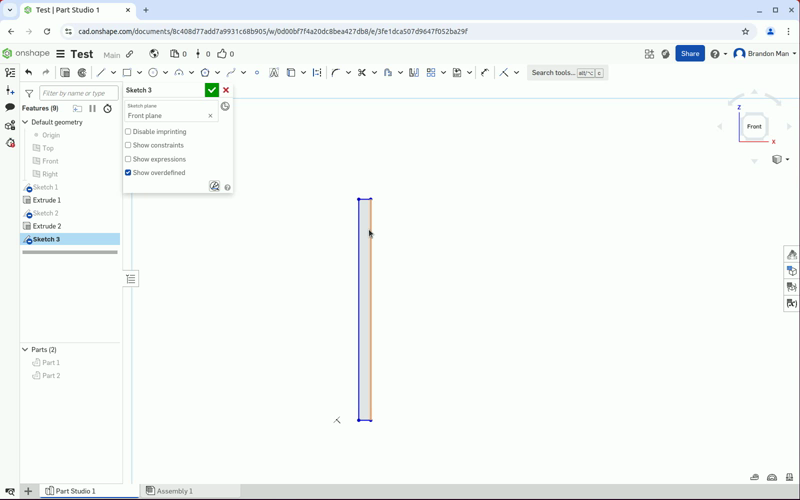
scroll(6)
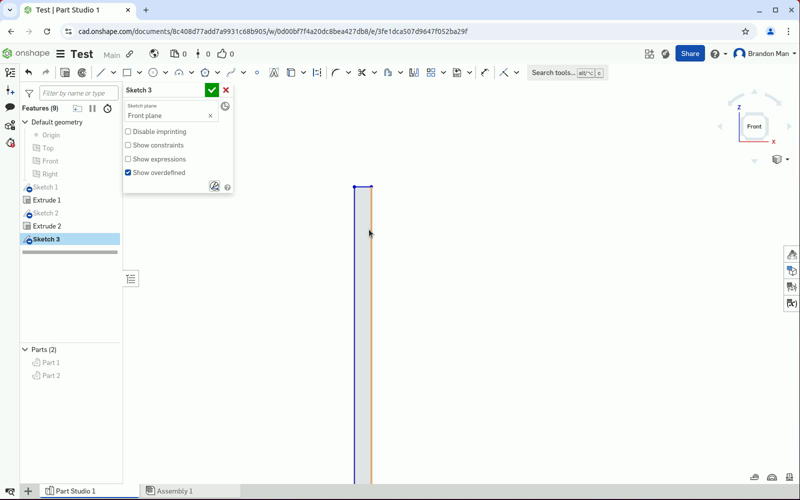
scroll(6)
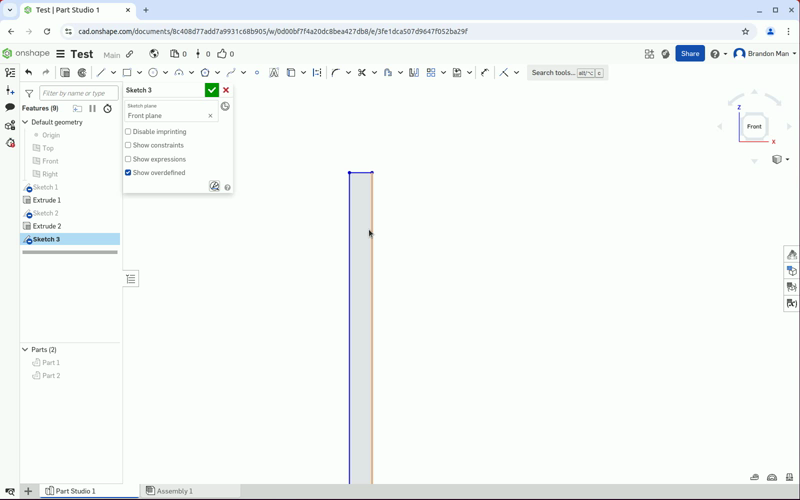
scroll(6)
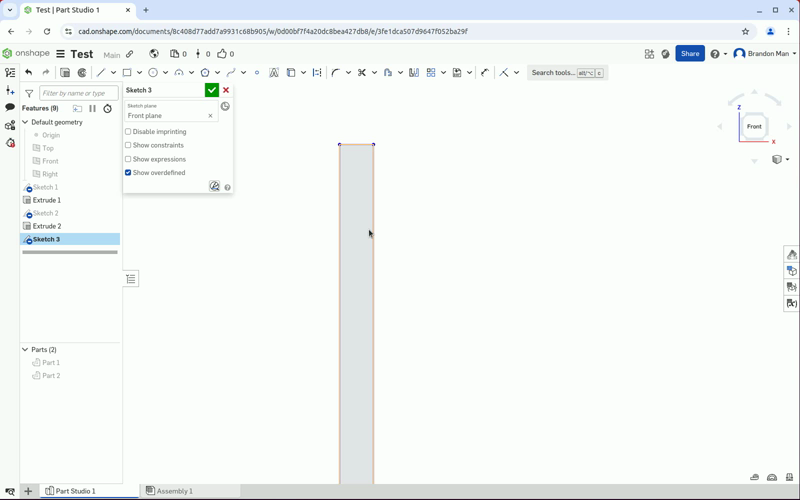
scroll(6)
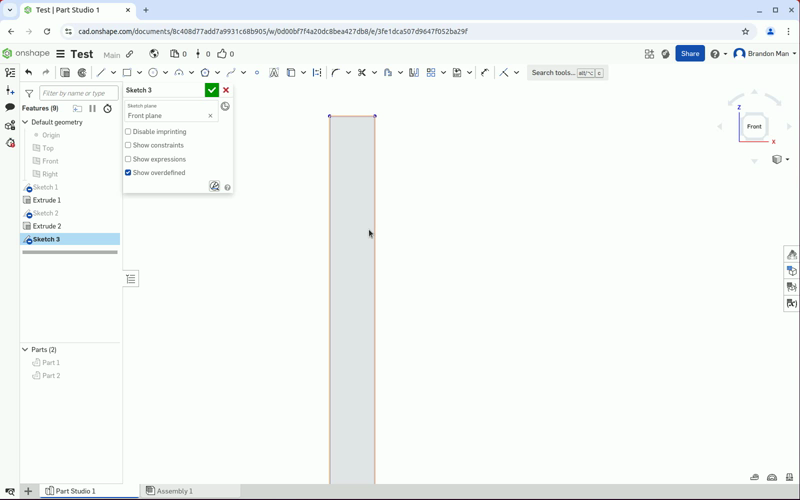
scroll(6)
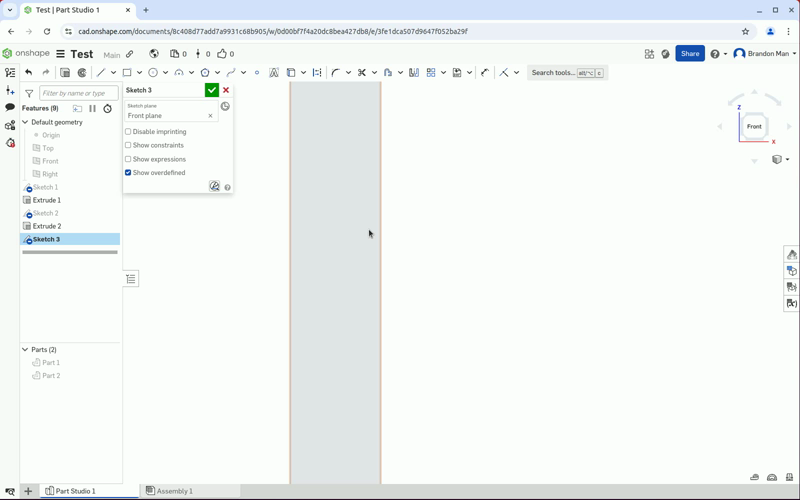
click(369, 229)
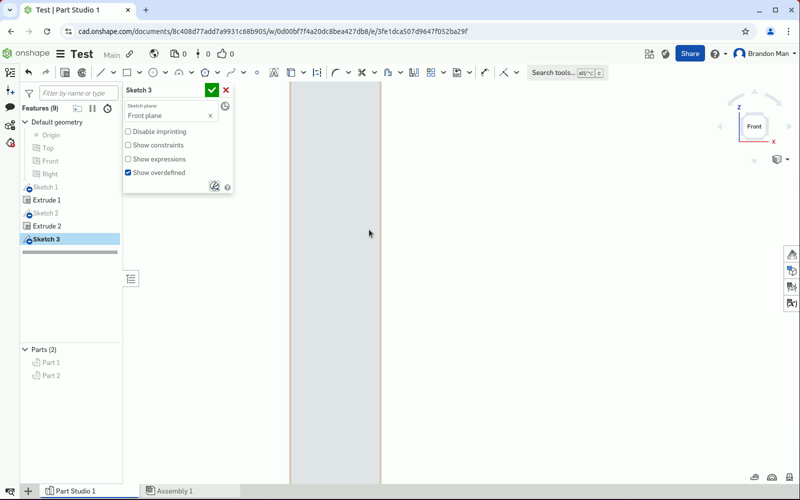
scroll(-6)
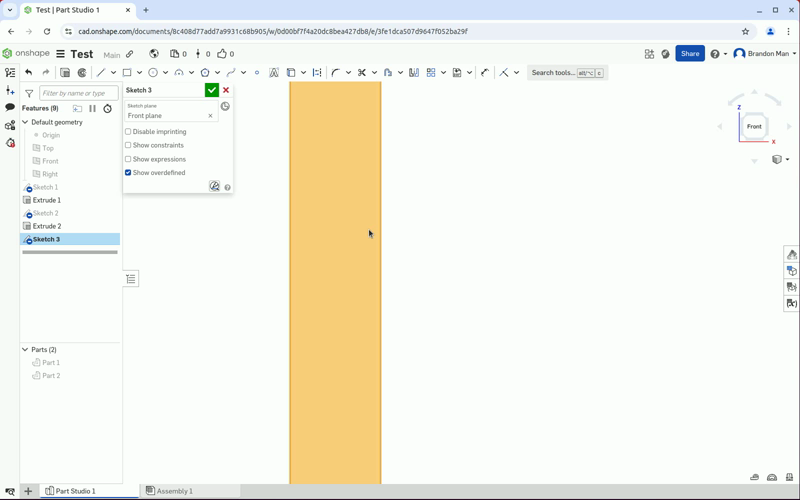
scroll(-6)
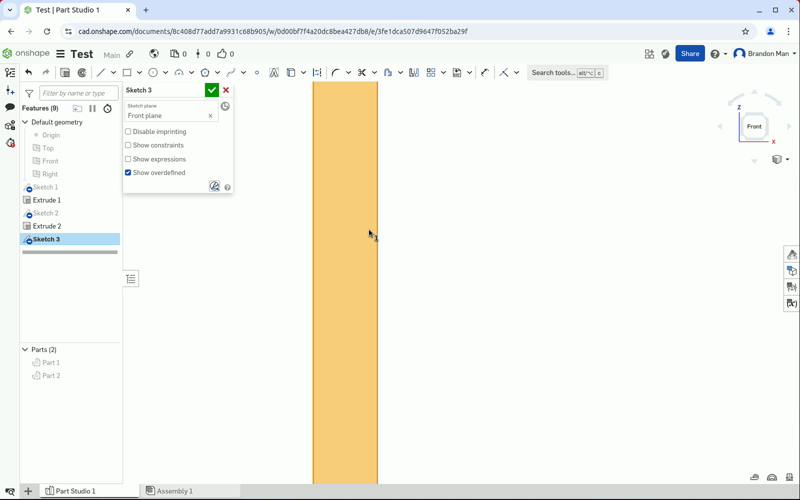
scroll(-6)
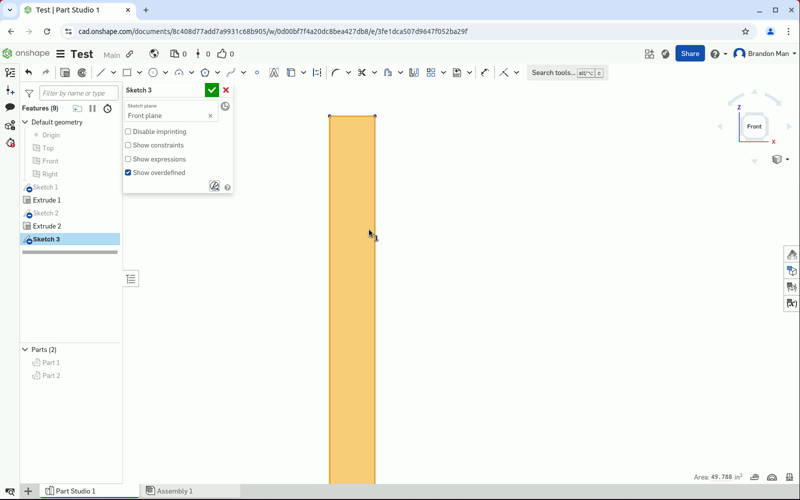
scroll(-6)
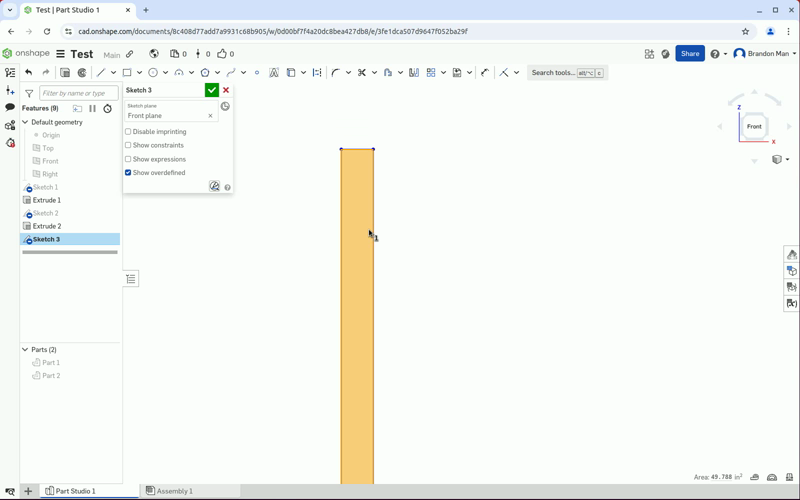
scroll(-6)
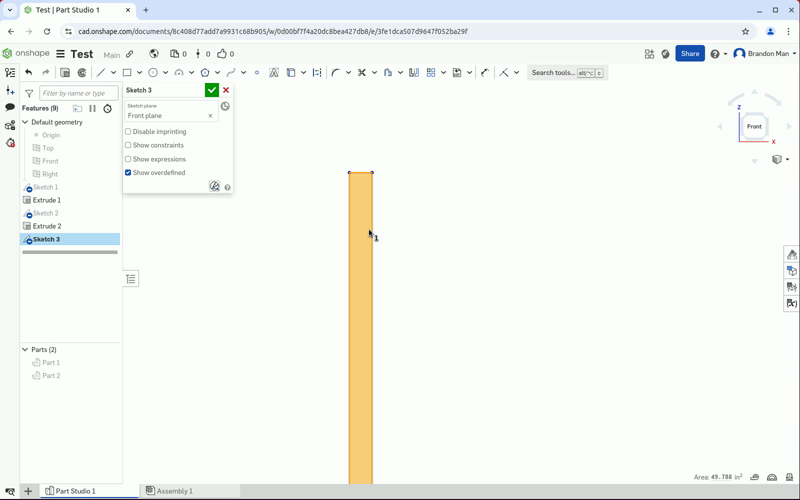
scroll(-6)
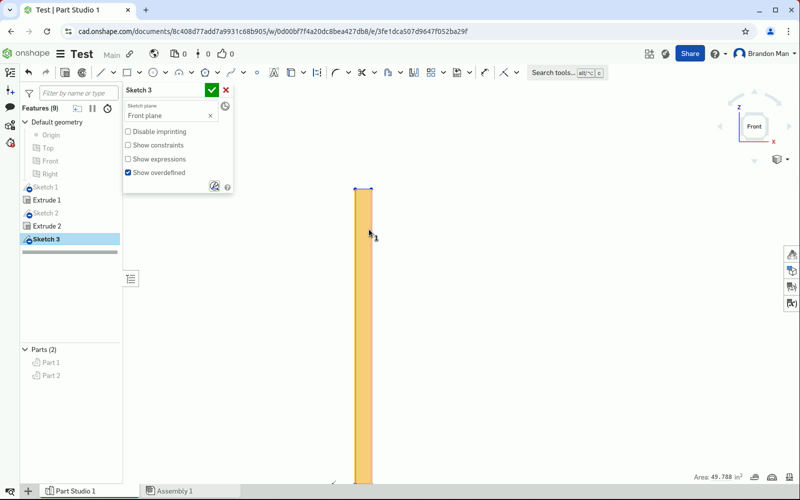
scroll(-6)
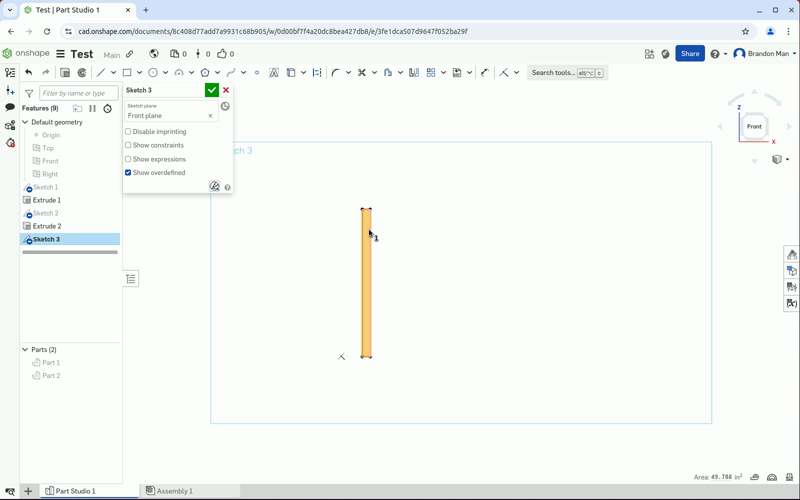
mouse_move(73, 352)
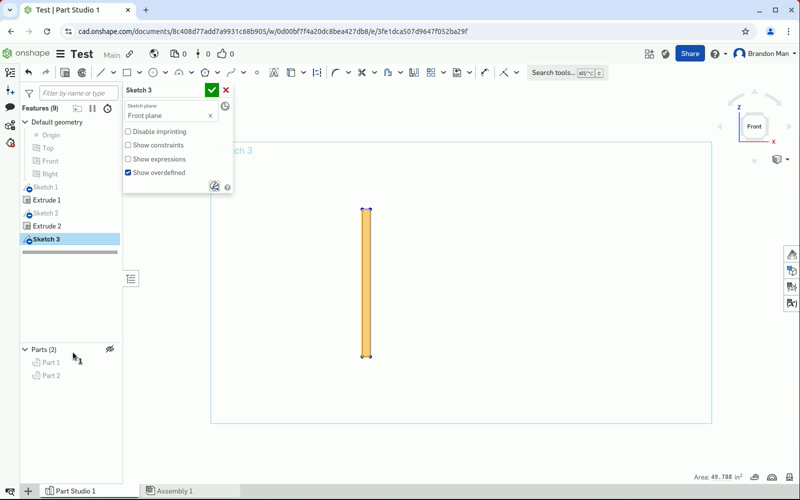
key(shift+y)
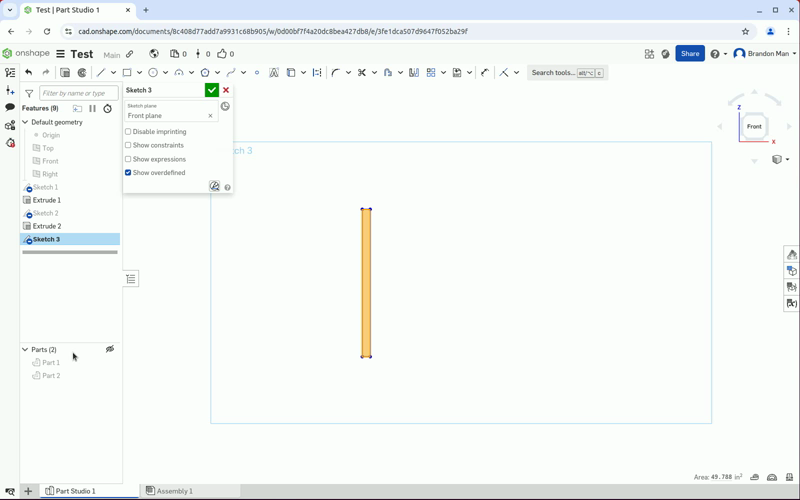
key(shift+e)
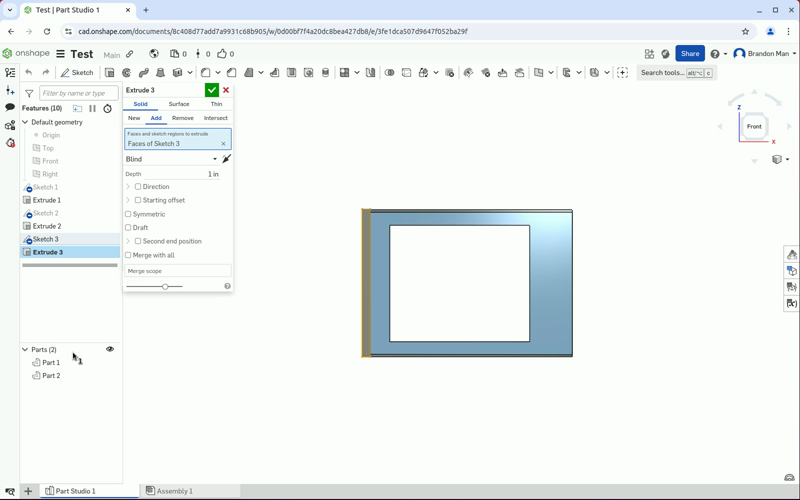
mouse_move(143, 106)
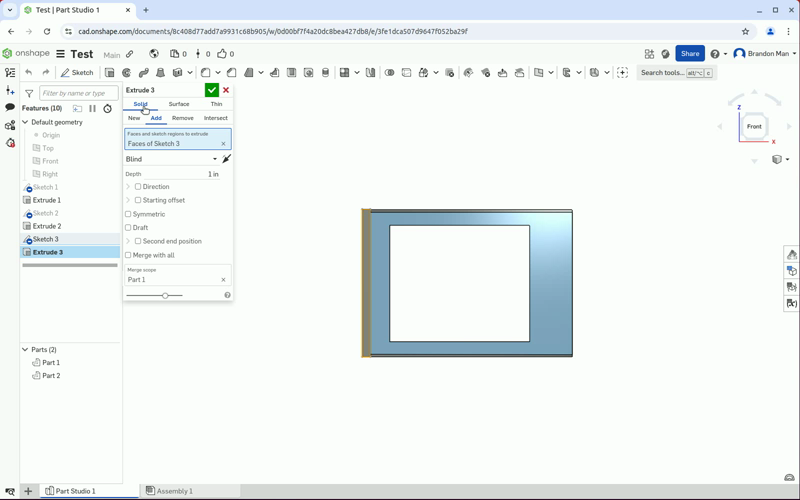
click(143, 106)
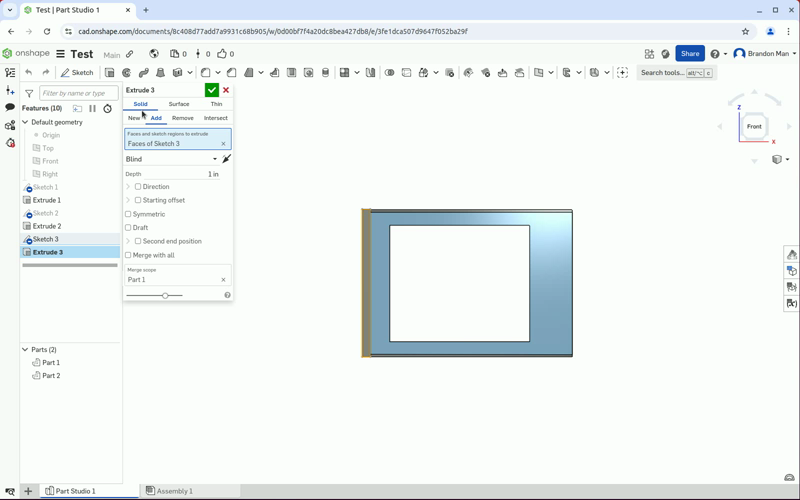
mouse_move(137, 120)
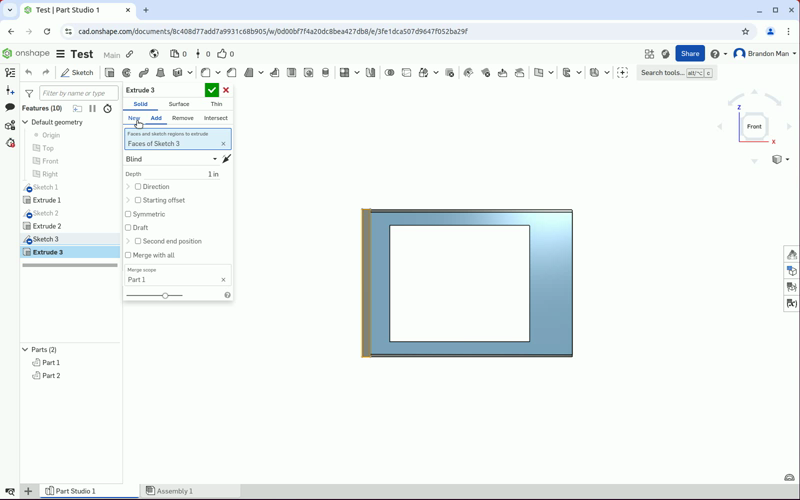
click(137, 120)
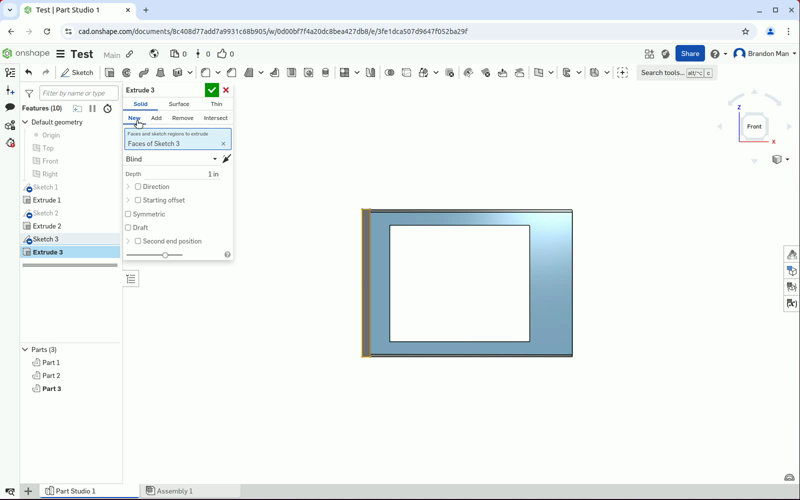
key(tab, 4)
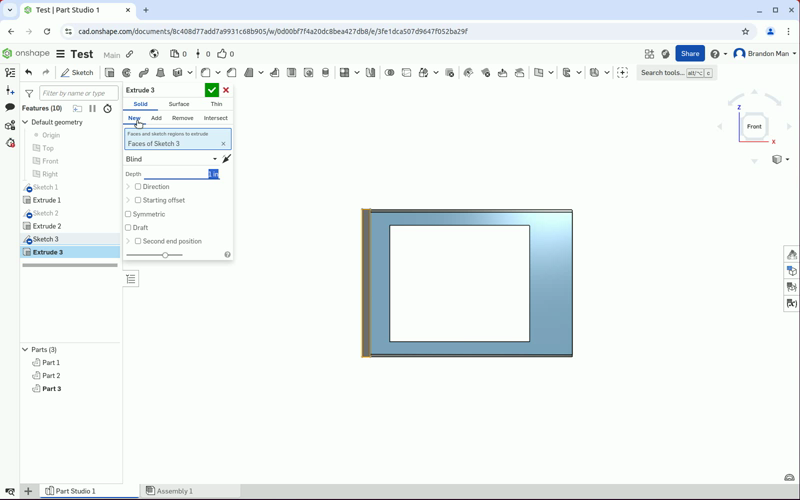
text(-1.204)
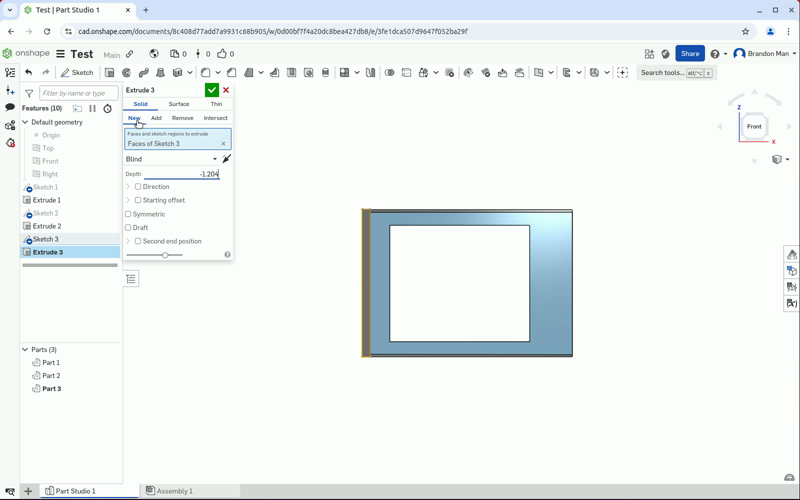
key(enter)
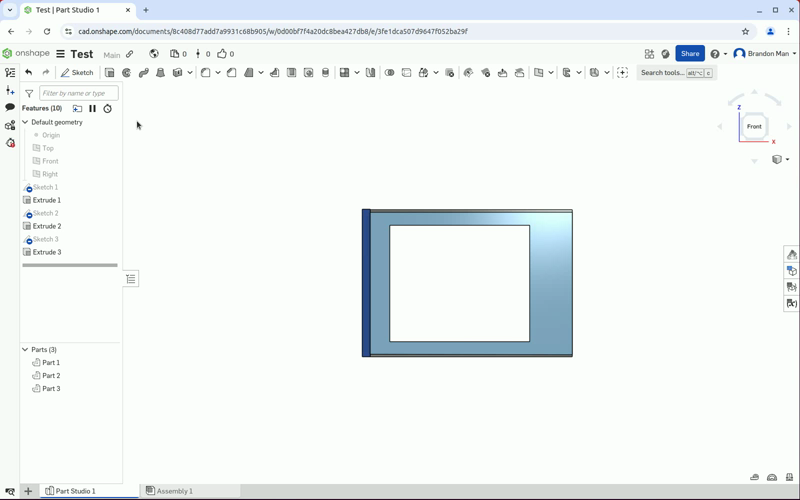
key(shift+h)
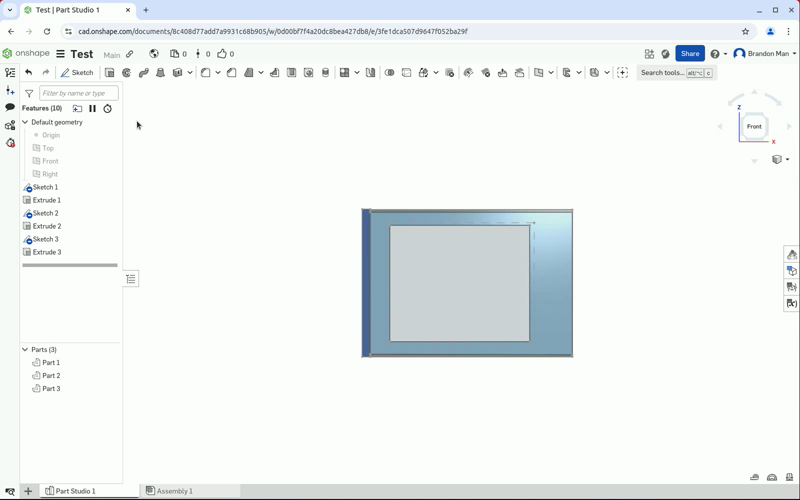
key(shift+h)
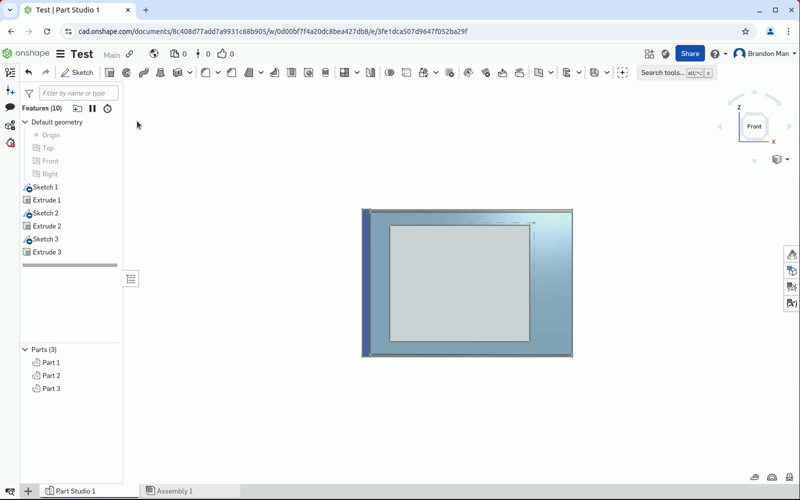
key(shift+7)
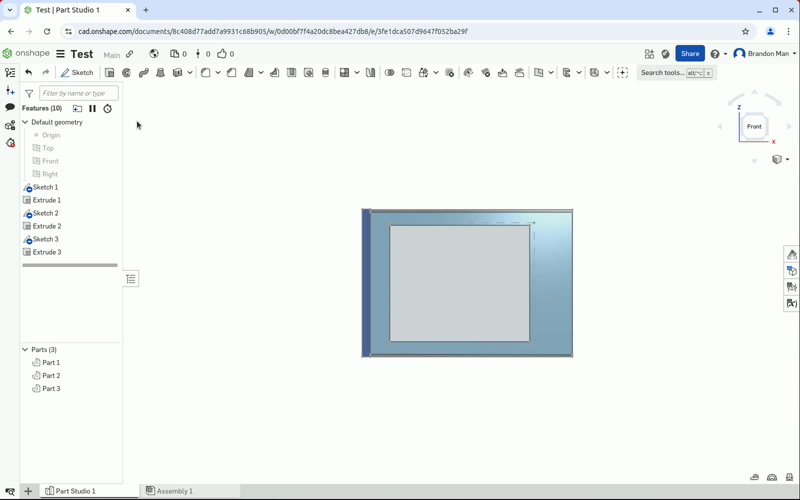
key(left, 2)
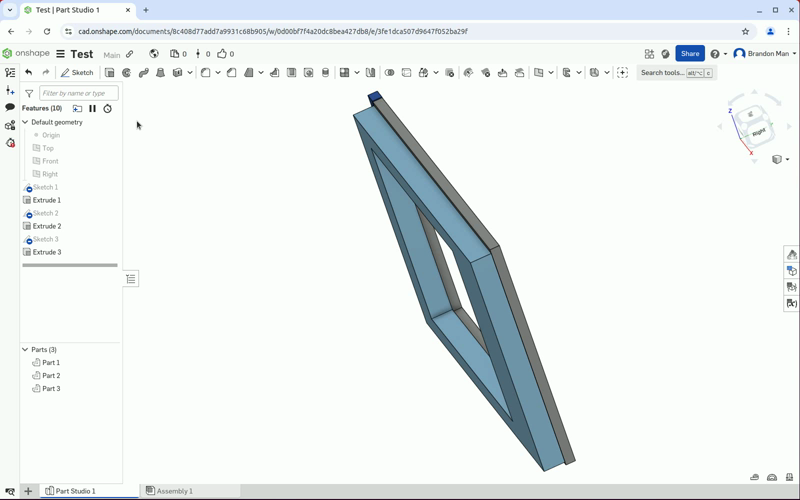
key(down, 2)
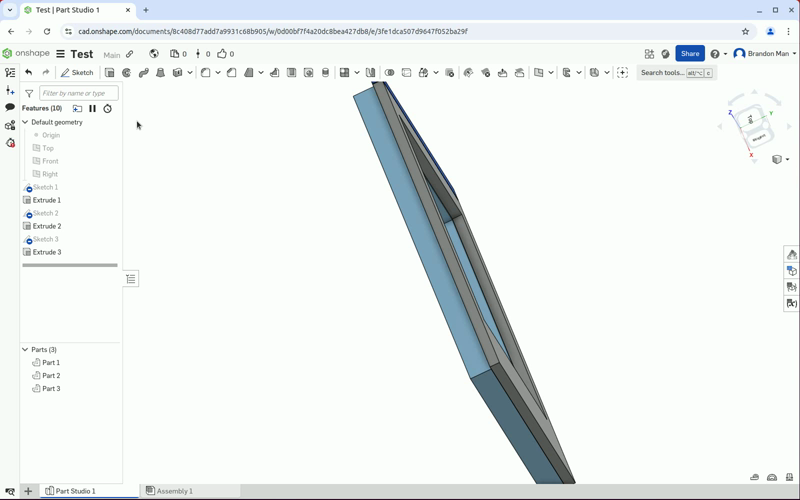
key(up, 2)
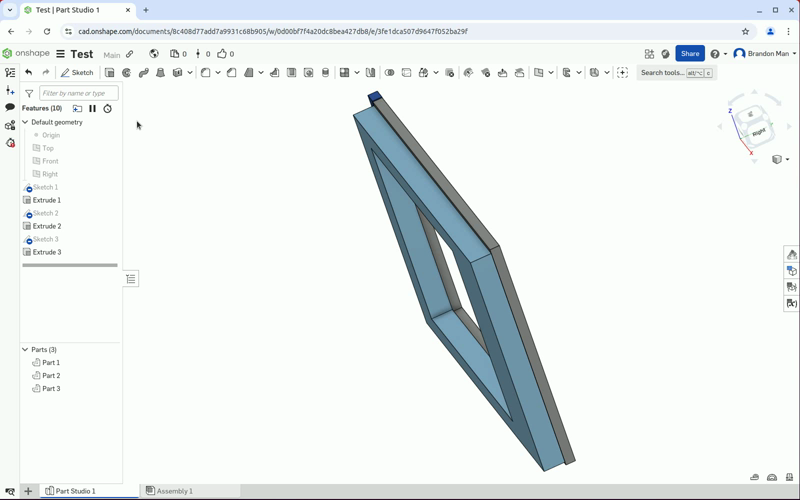
key(right, 2)
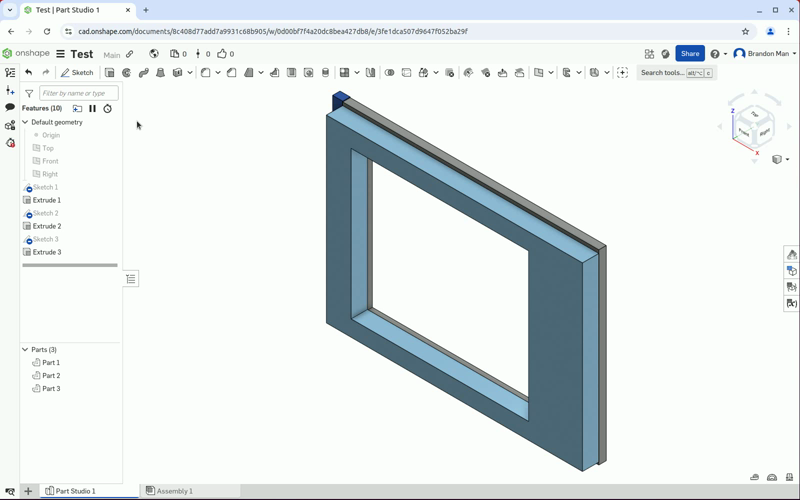
mouse_move(73, 189)
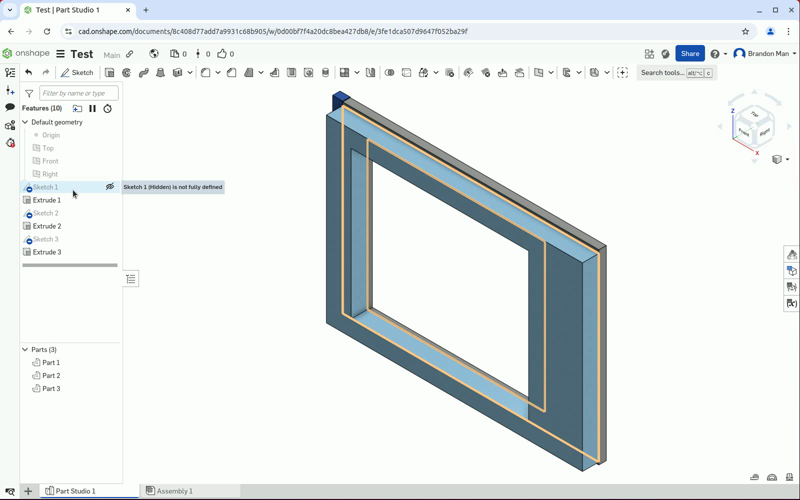
click(73, 189)